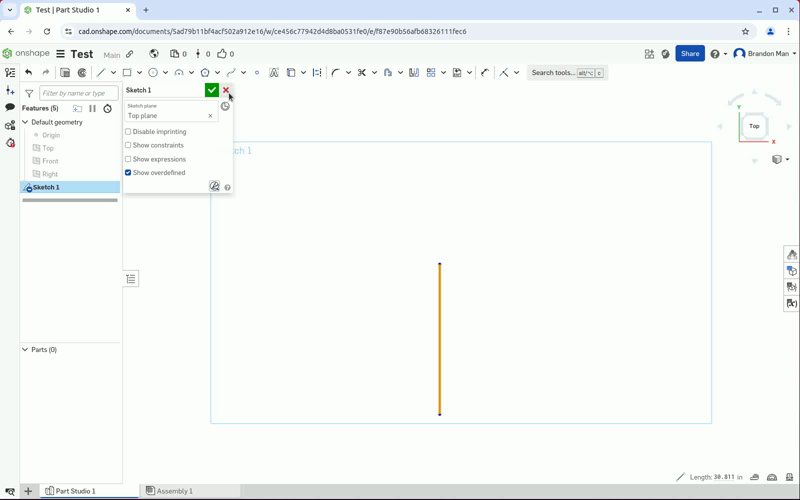
key(shift+h)
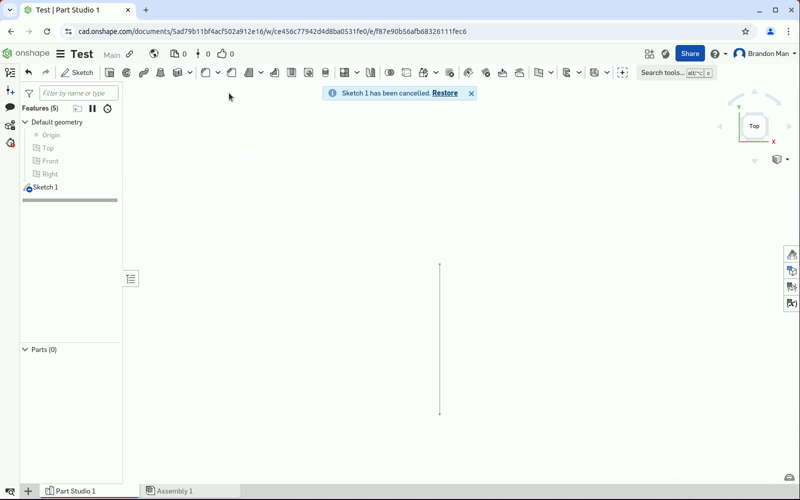
key(shift+s)
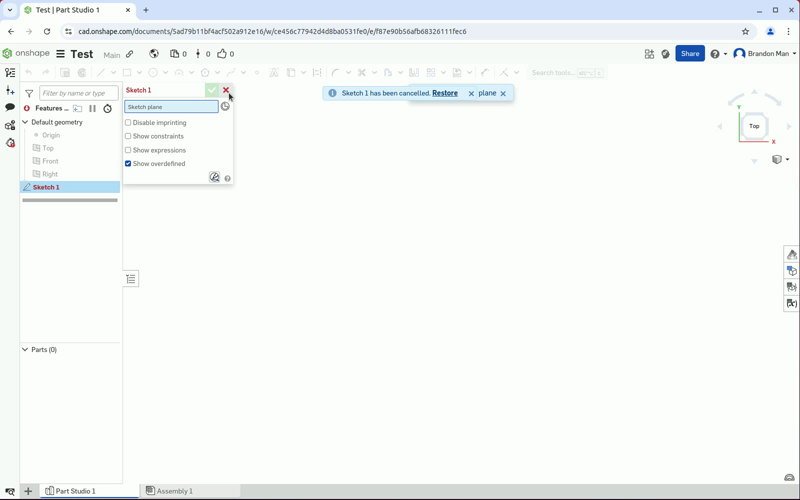
mouse_move(73, 150)
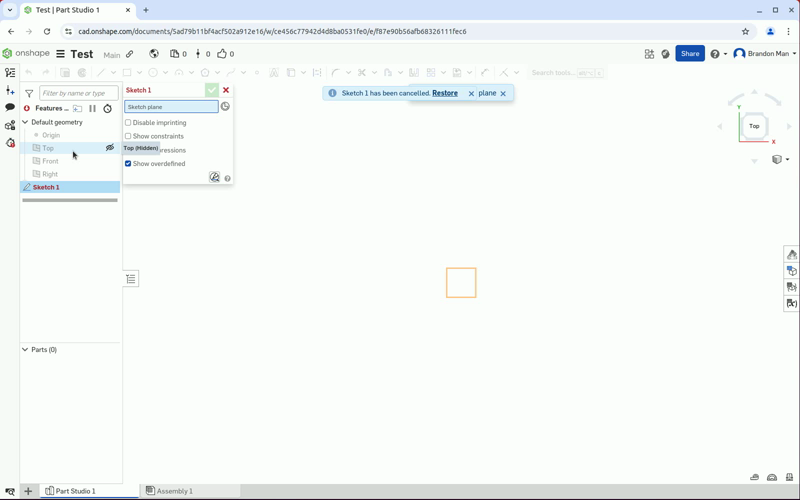
click(73, 150)
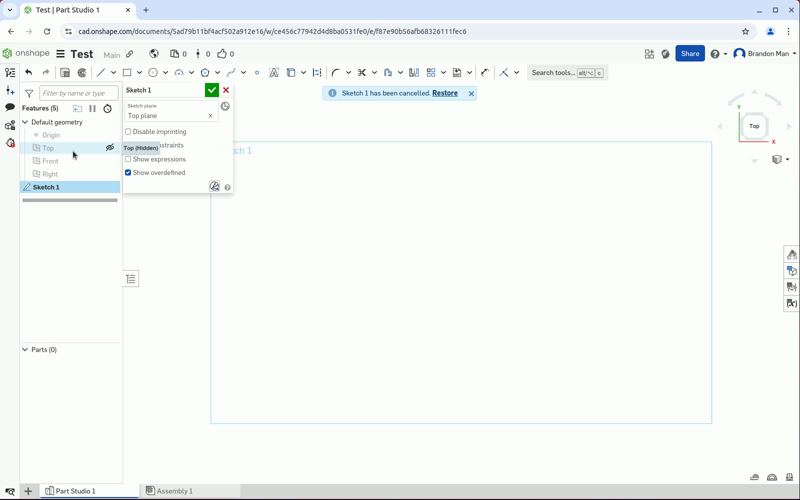
mouse_move(73, 352)
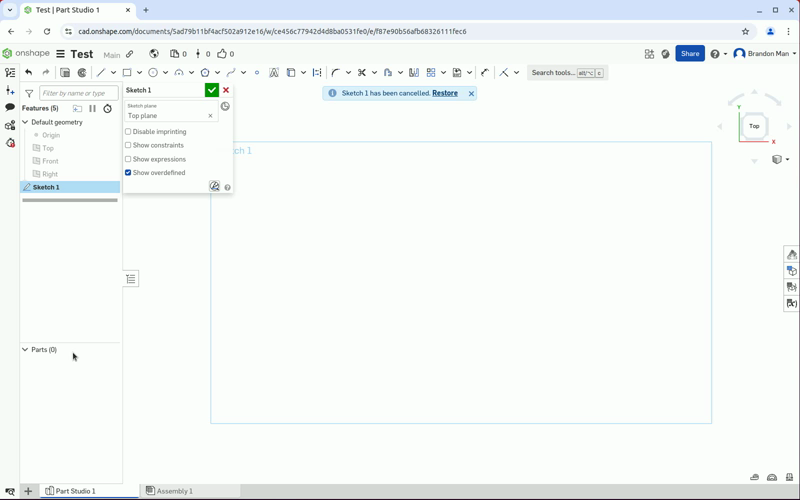
key(y)
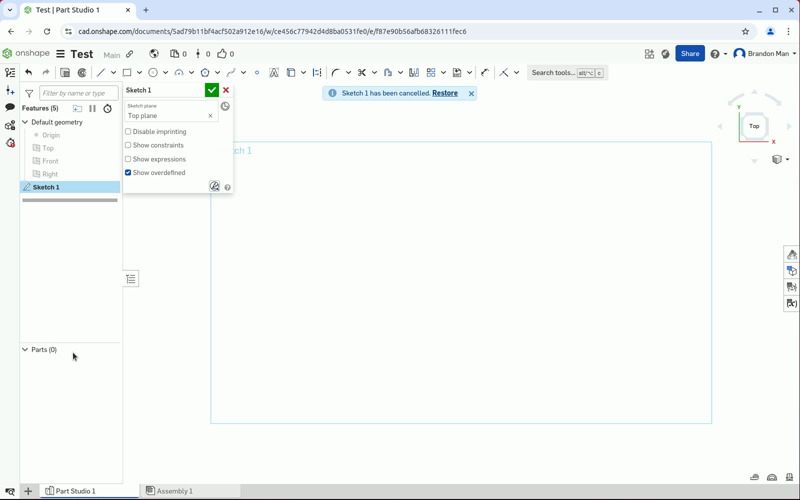
key(l)
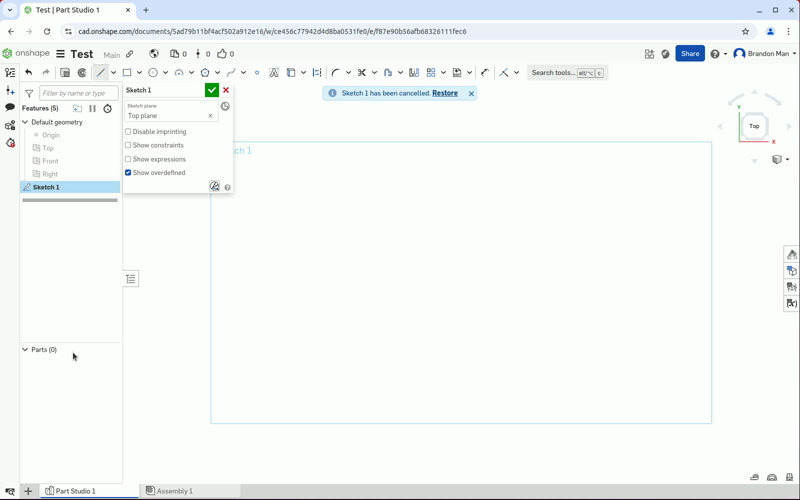
key_down(shift)
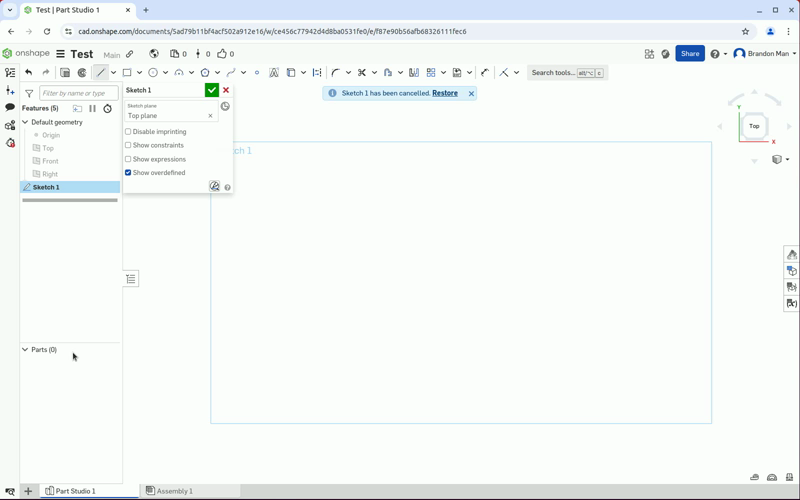
mouse_move(419, 354)
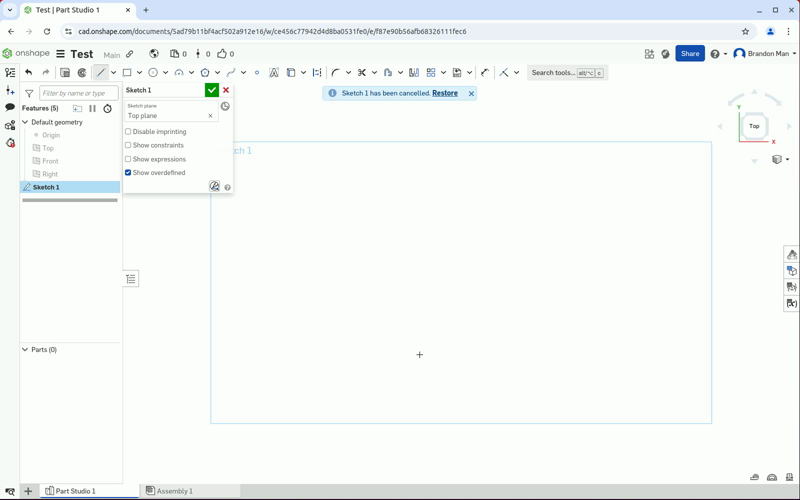
click(419, 354)
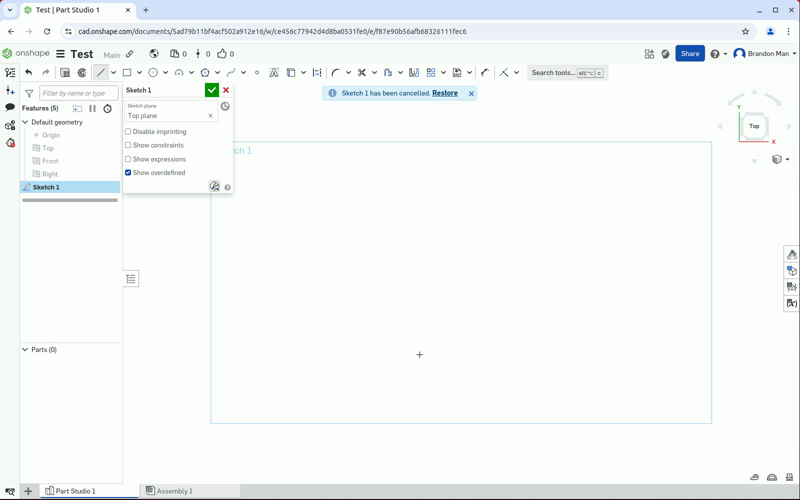
key_up(shift)
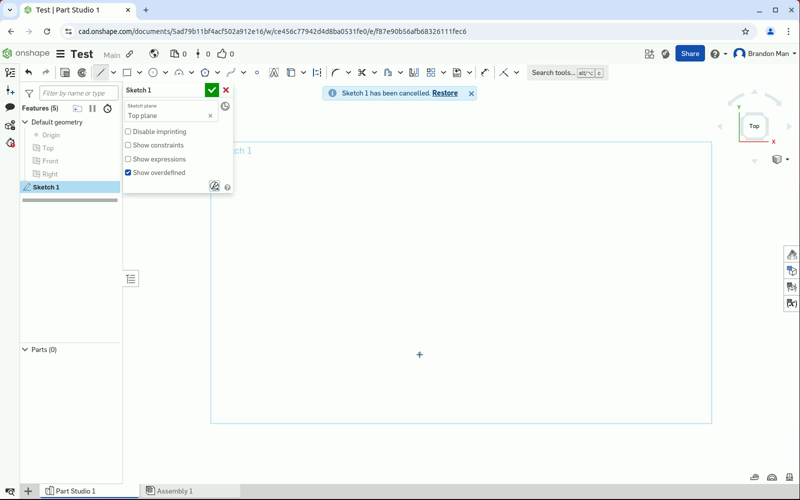
key_down(shift)
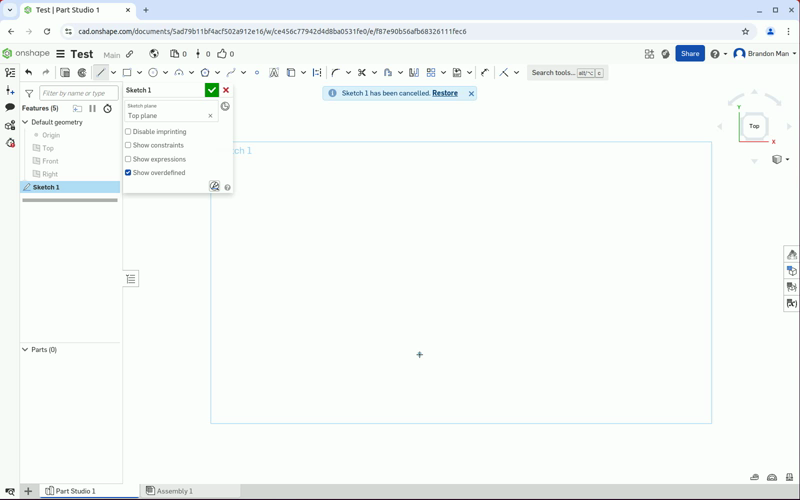
mouse_move(501, 354)
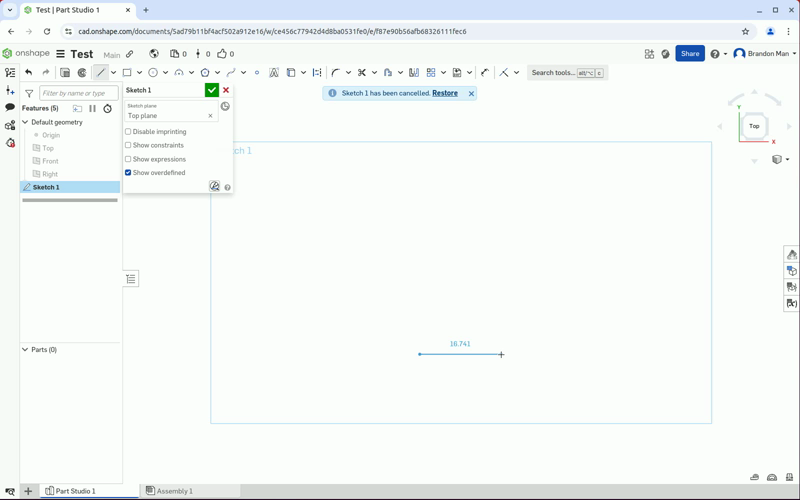
click(501, 354)
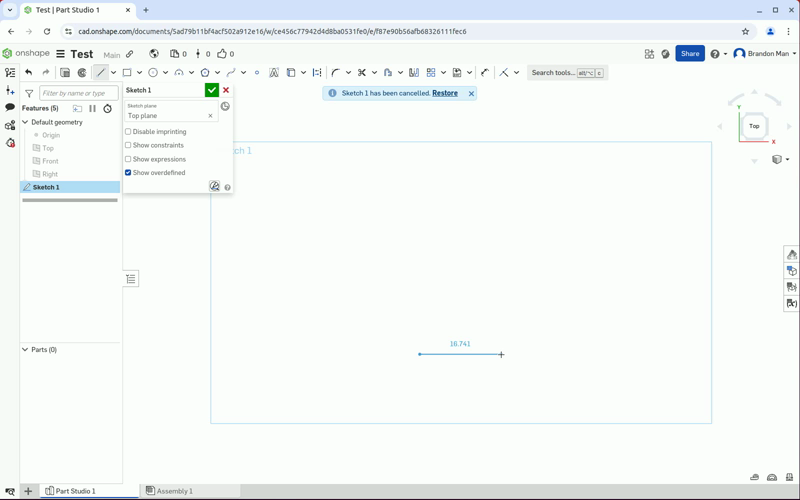
key_up(shift)
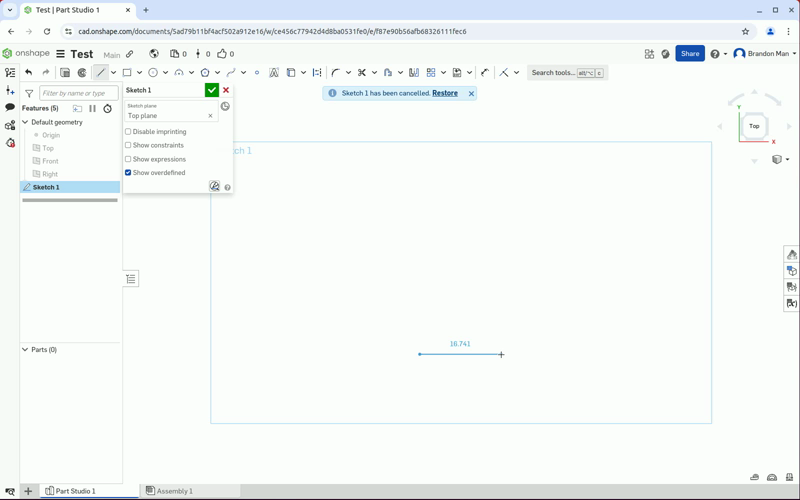
key_down(shift)
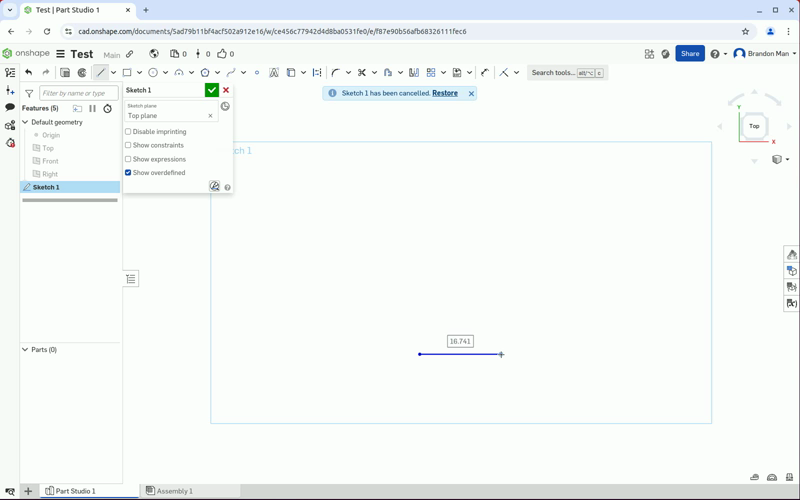
mouse_move(501, 212)
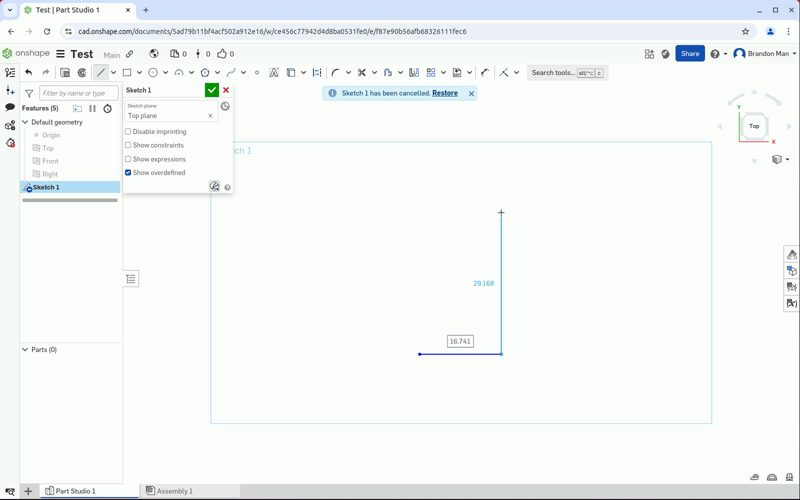
click(501, 212)
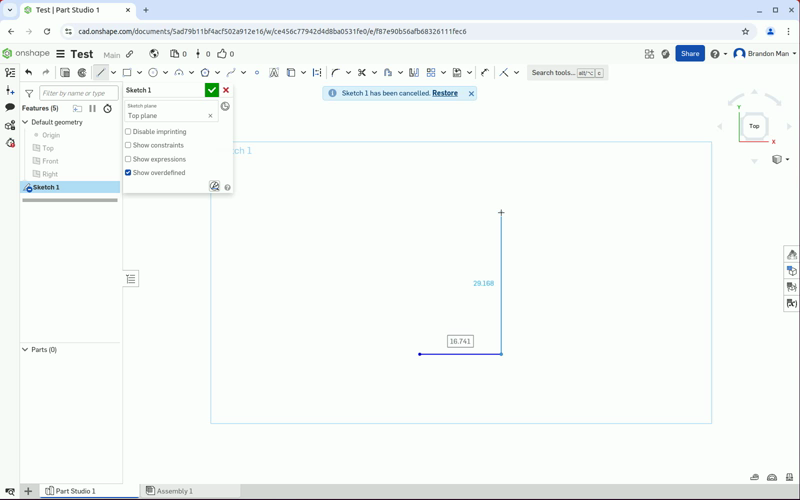
key_up(shift)
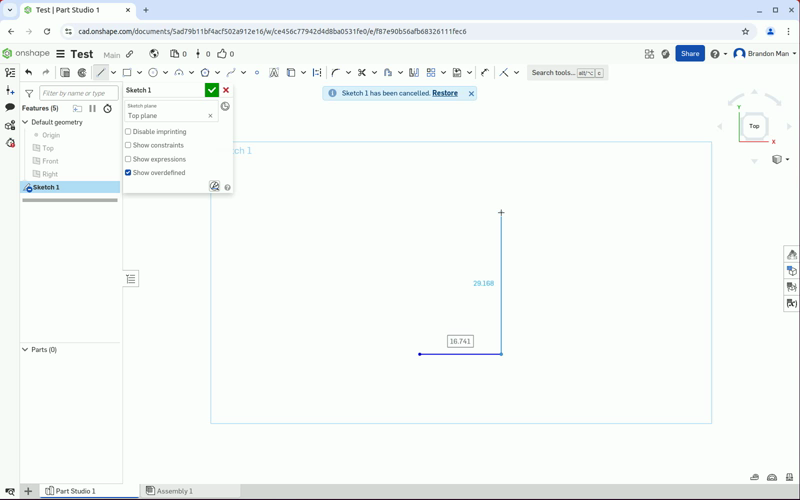
key_down(shift)
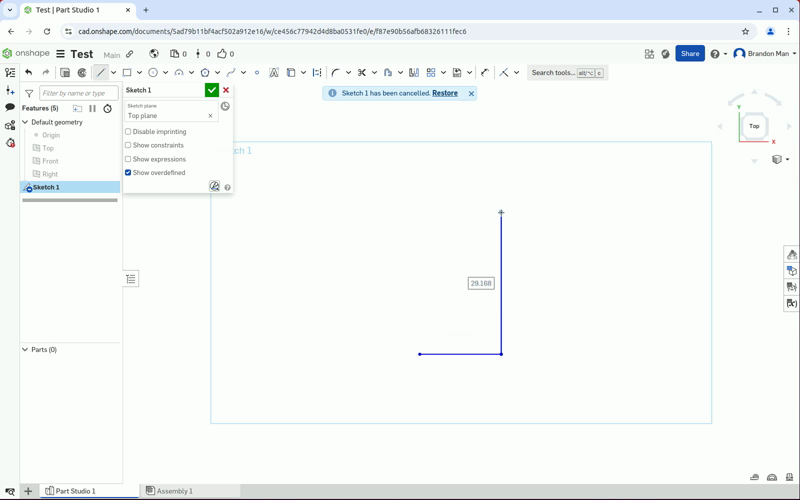
mouse_move(531, 212)
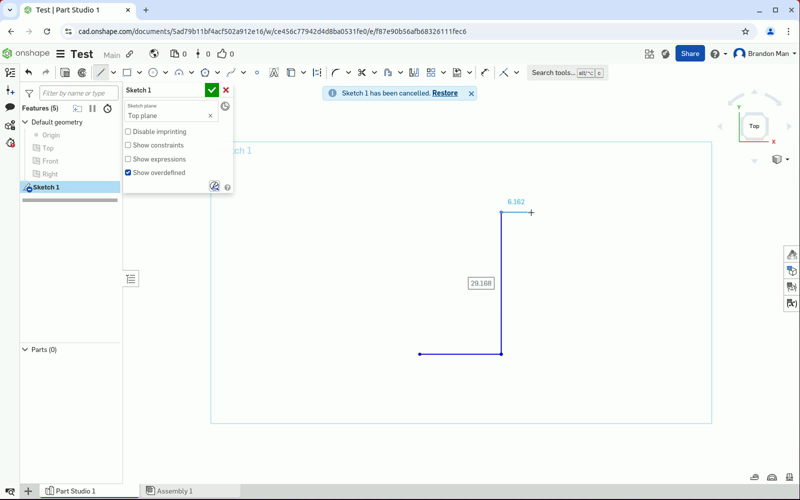
mouse_move(461, 174)
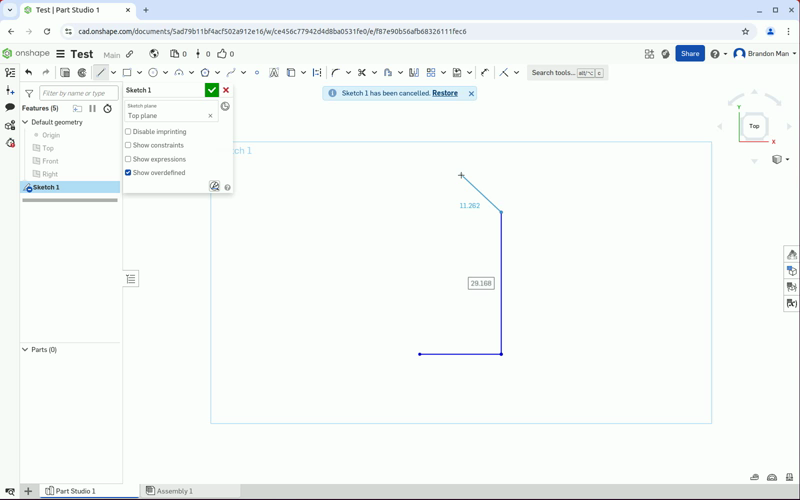
click(461, 174)
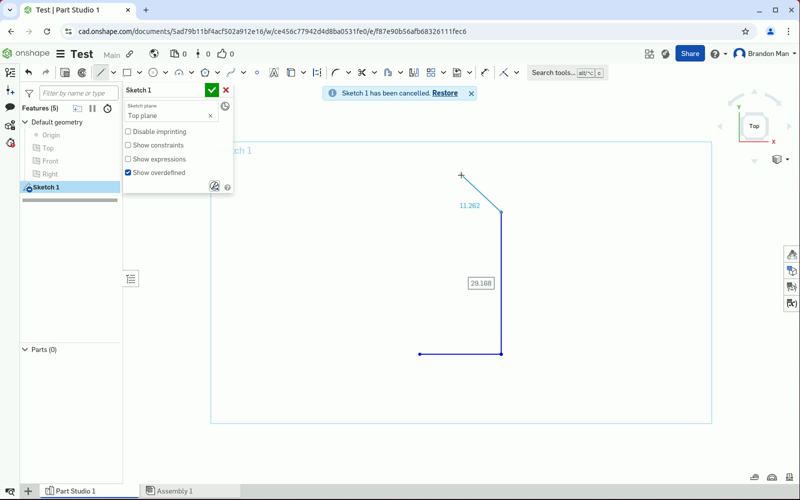
key_up(shift)
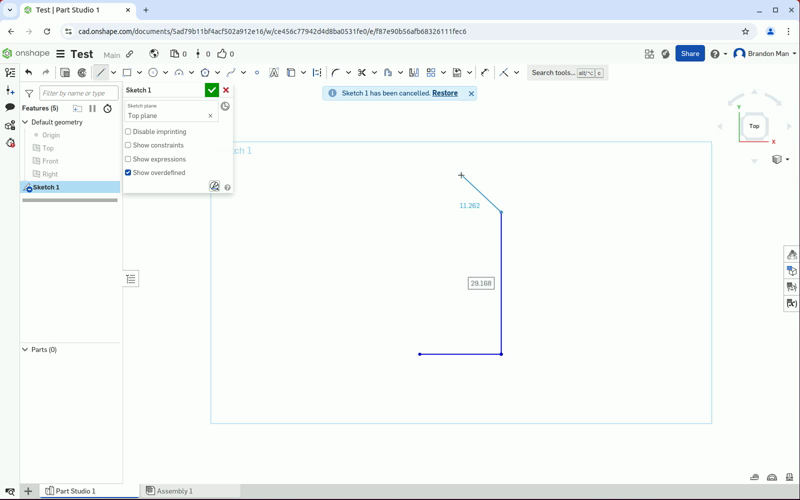
key_down(shift)
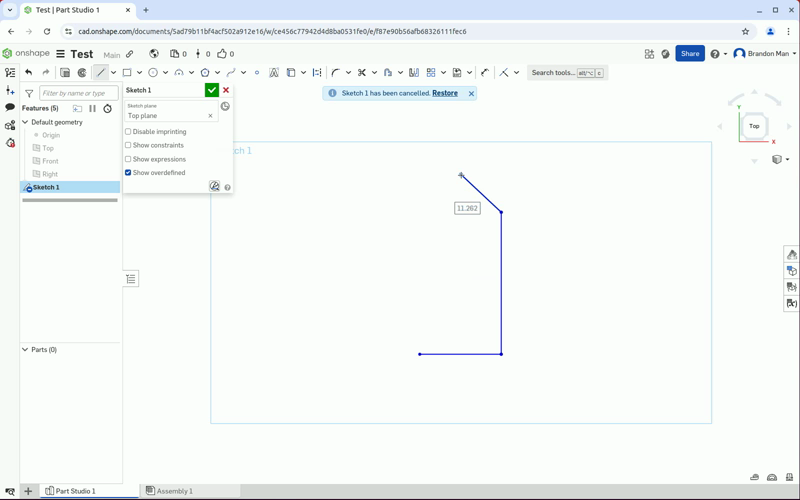
mouse_move(491, 174)
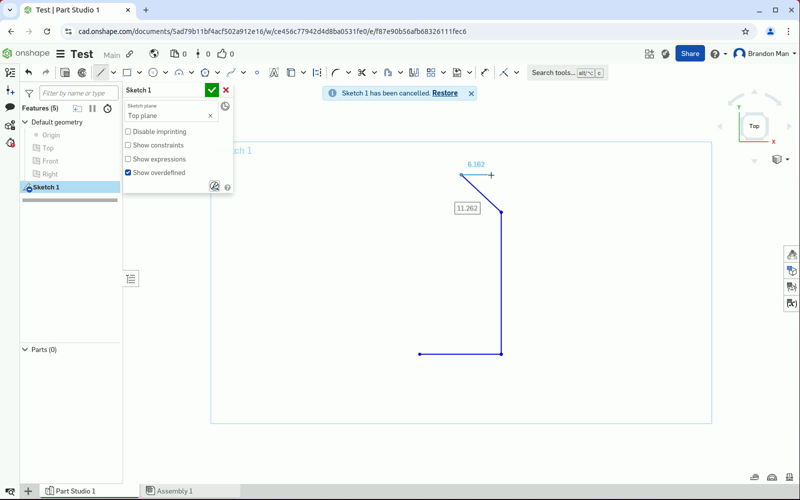
mouse_move(419, 212)
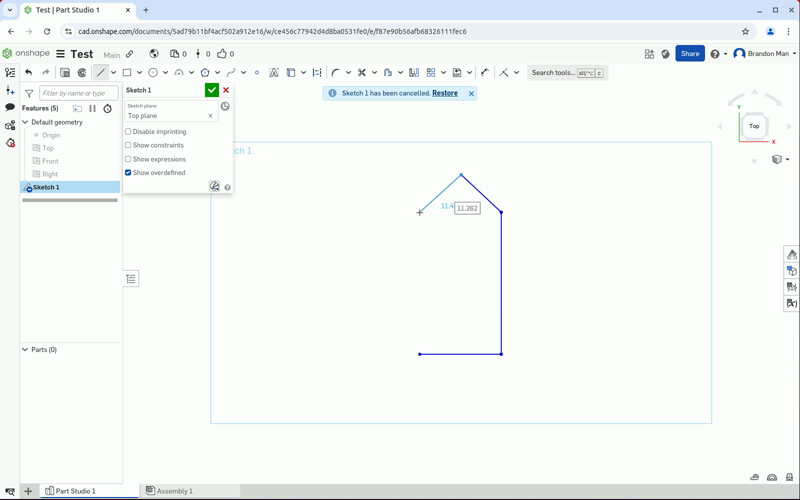
click(419, 212)
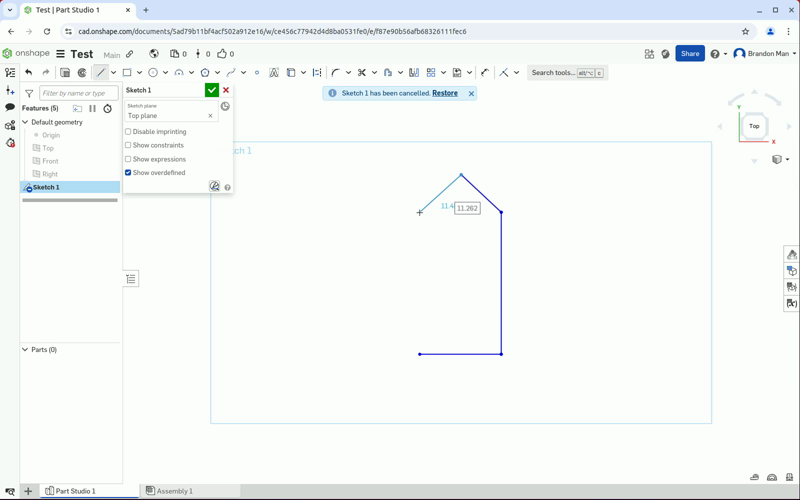
key_up(shift)
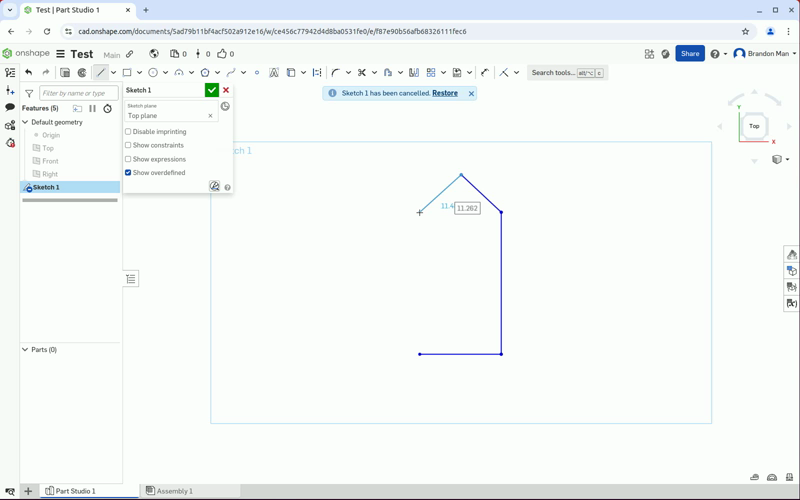
key_down(shift)
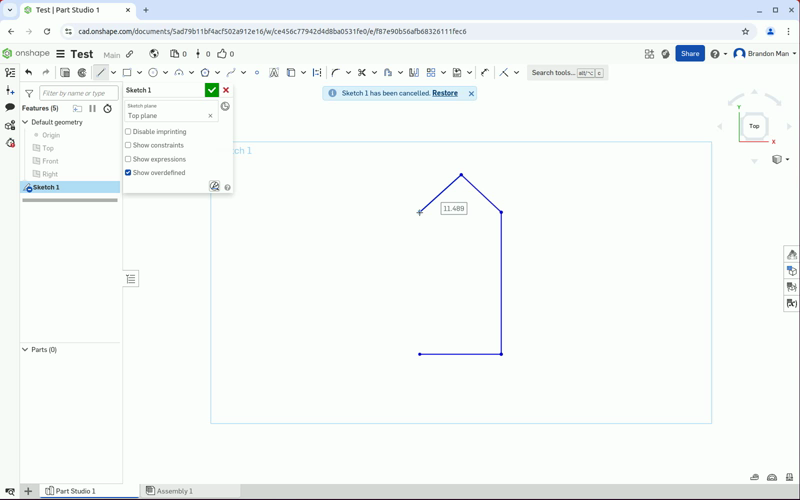
mouse_move(419, 354)
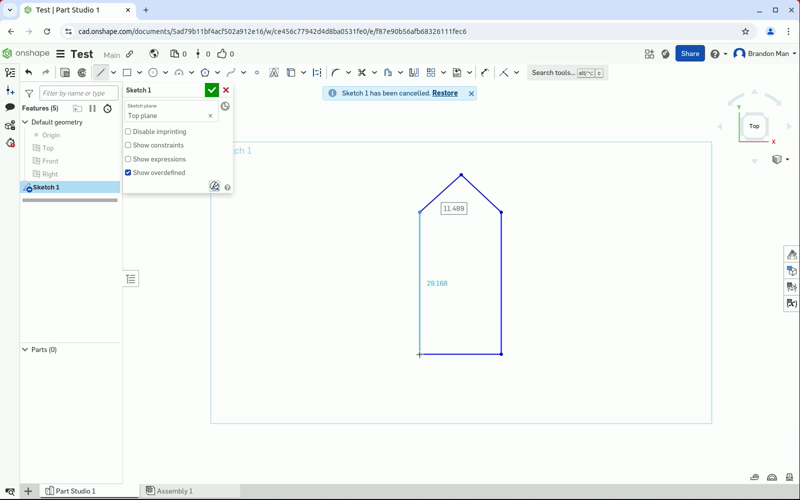
key_up(shift)
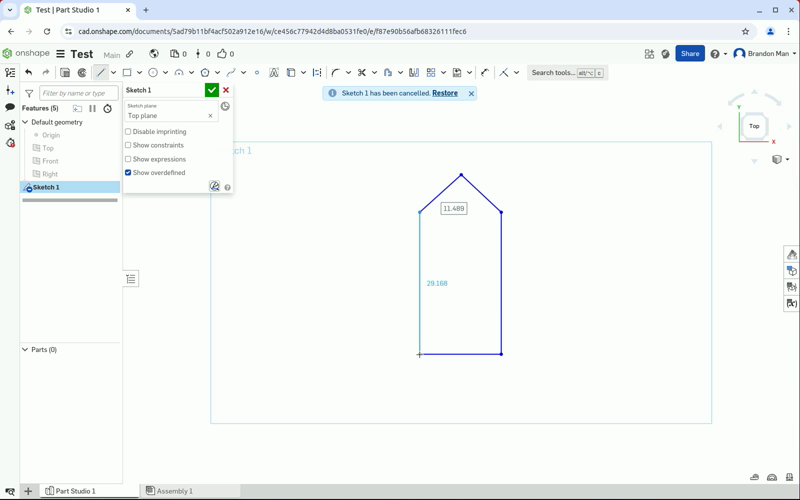
click(419, 354)
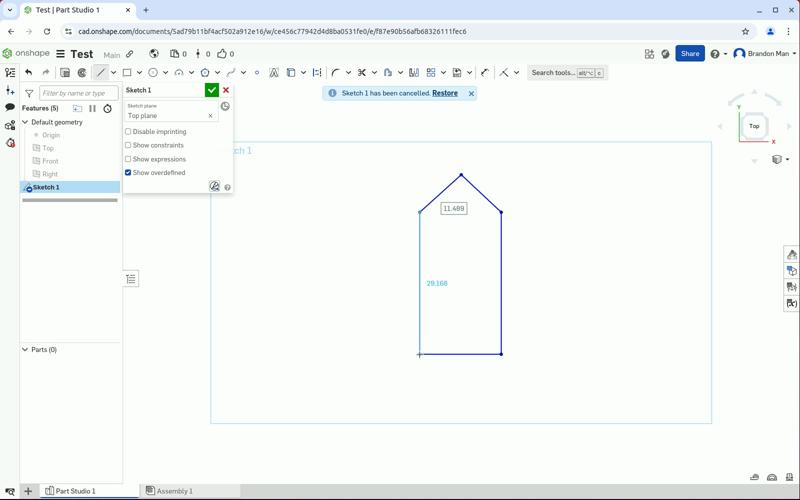
key(esc)
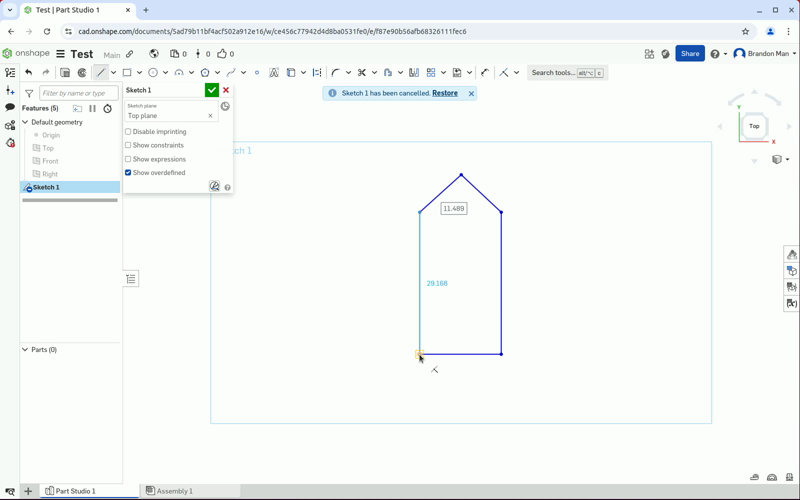
mouse_move(448, 313)
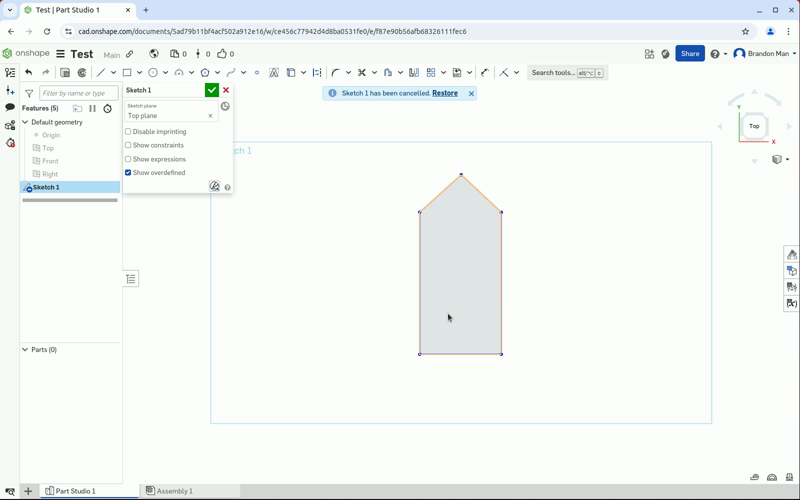
click(448, 313)
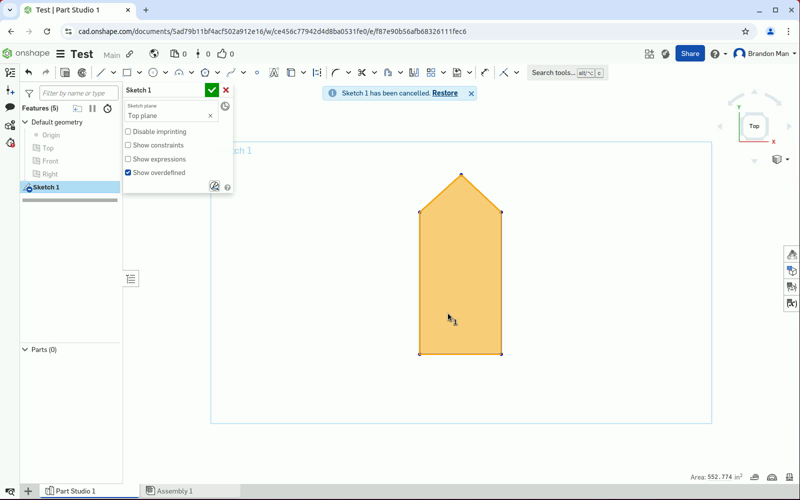
mouse_move(73, 352)
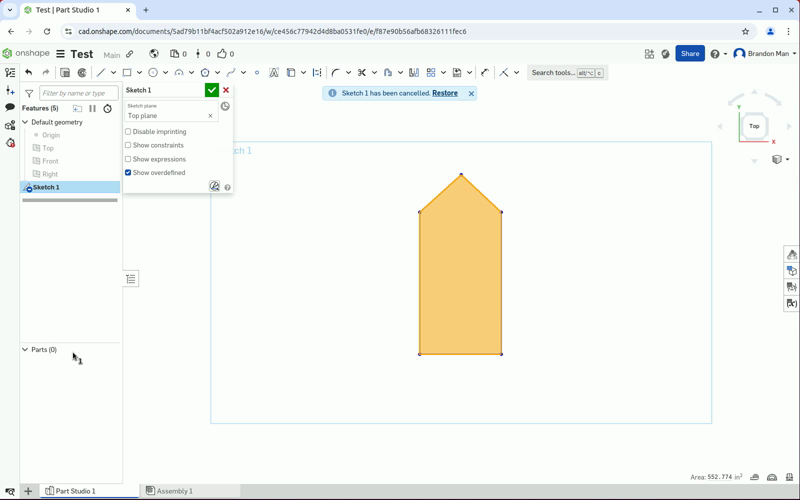
key(shift+y)
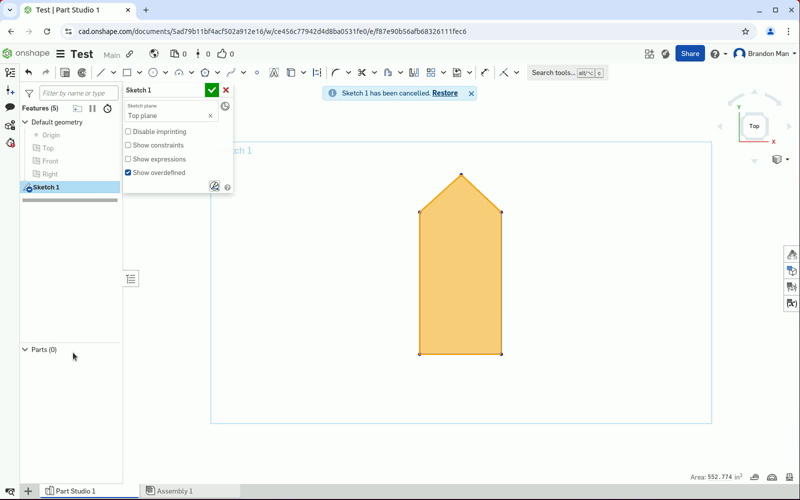
key(shift+e)
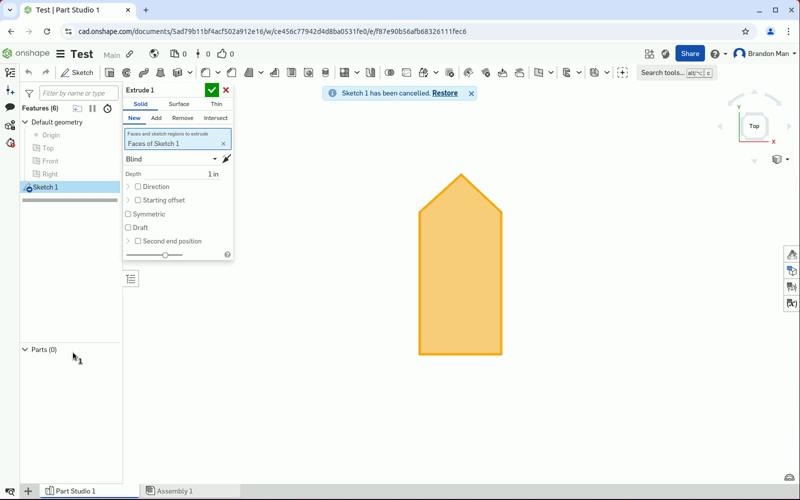
mouse_move(143, 106)
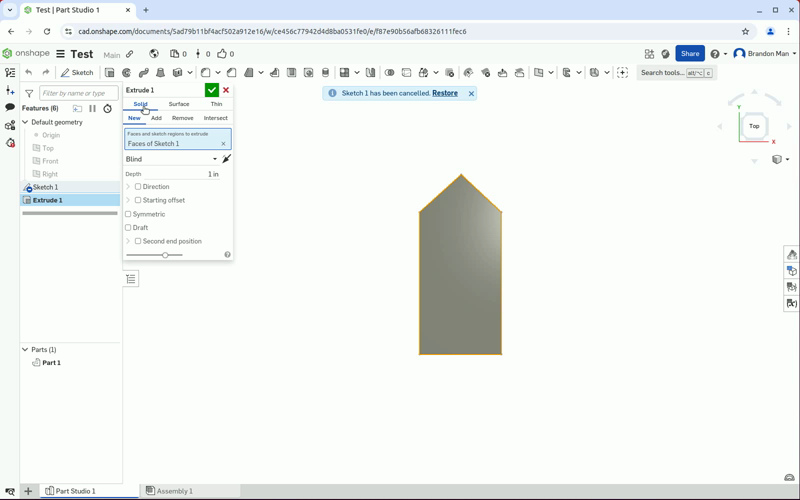
click(143, 106)
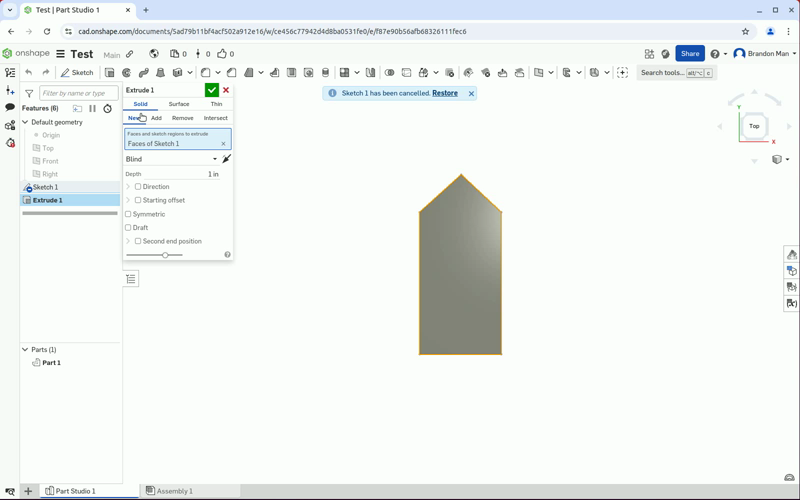
mouse_move(137, 120)
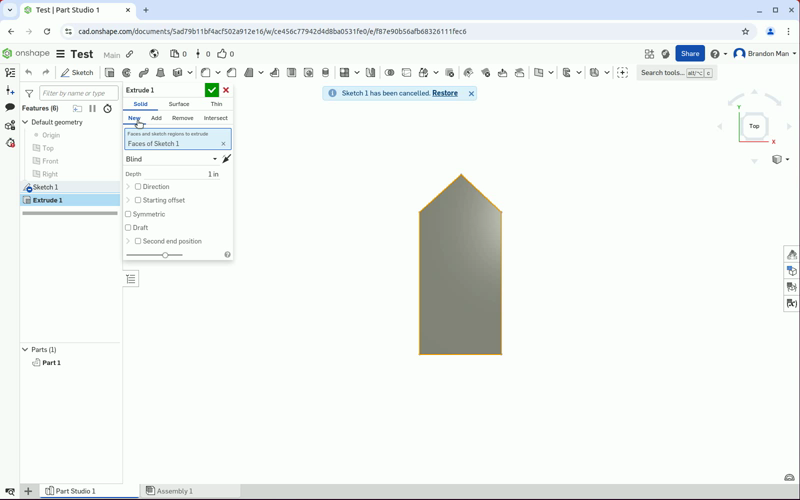
click(137, 120)
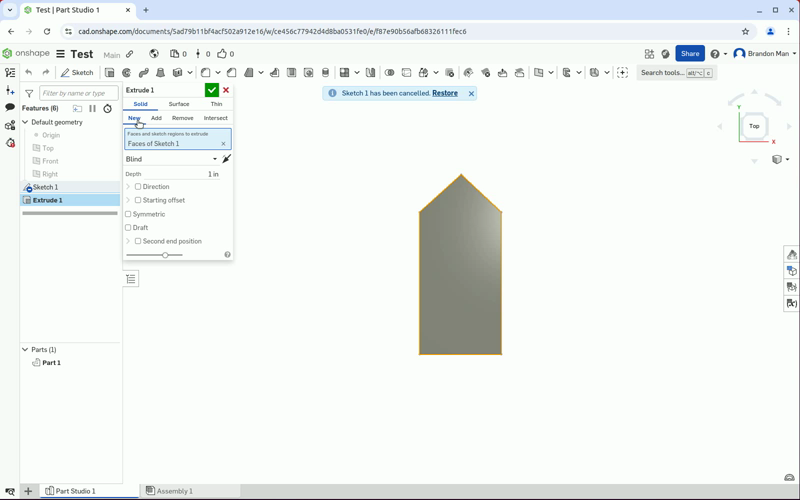
key(tab, 4)
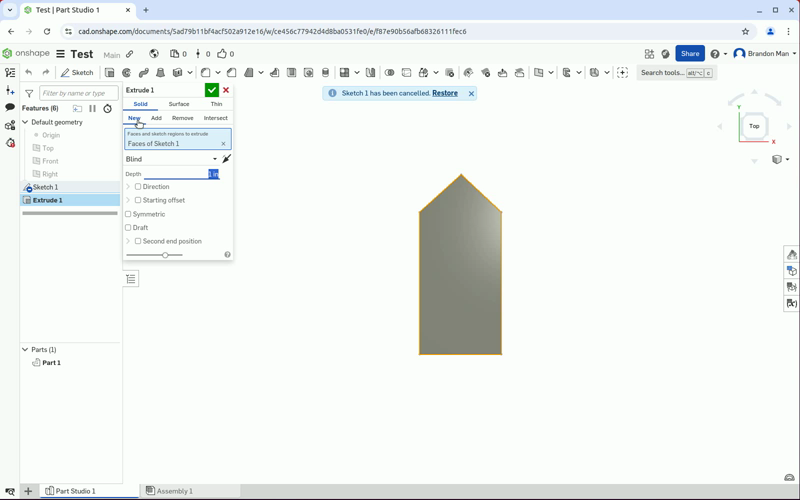
text(4.092)
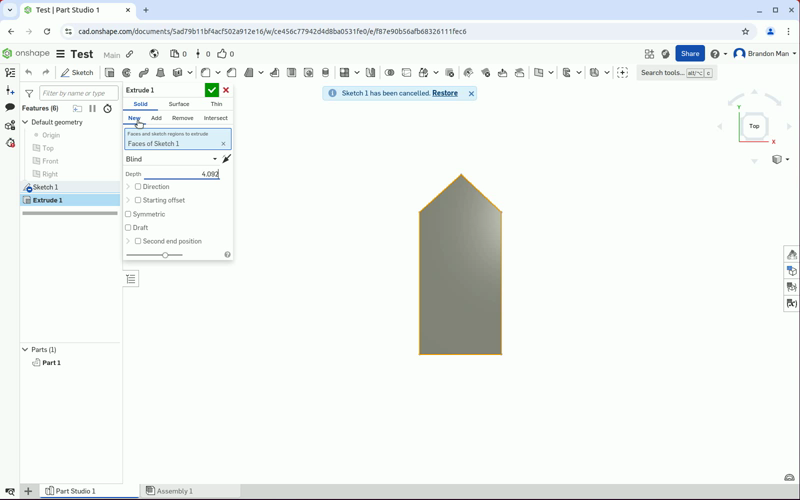
key(enter)
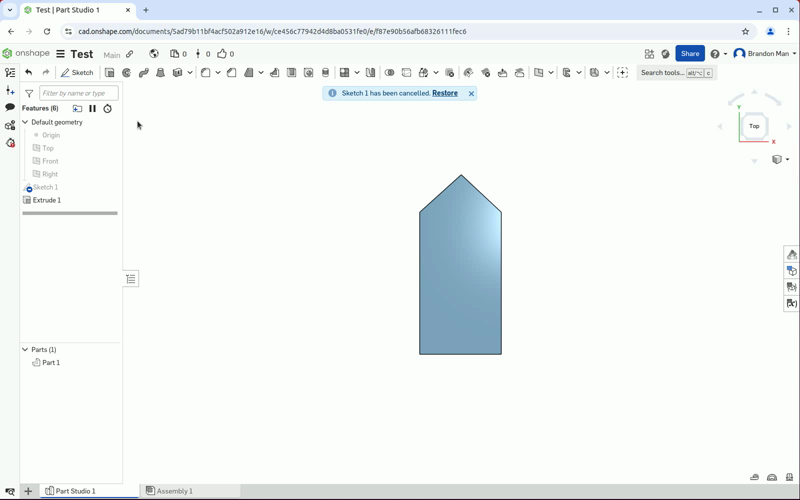
key(shift+h)
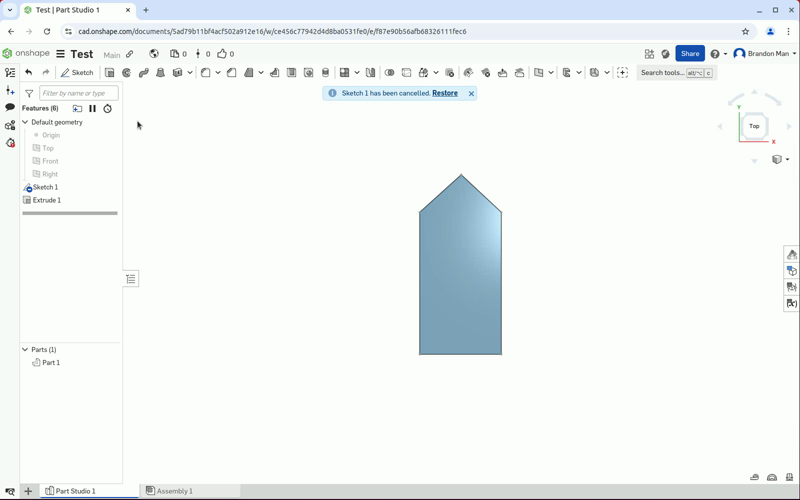
key(shift+h)
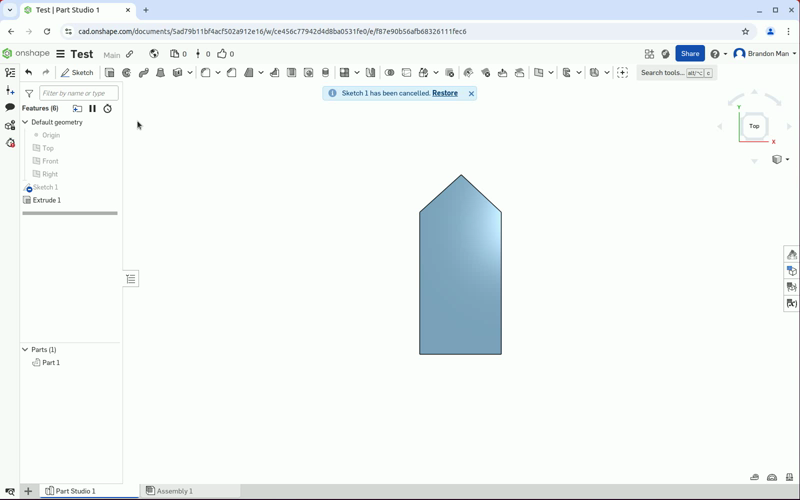
mouse_move(73, 189)
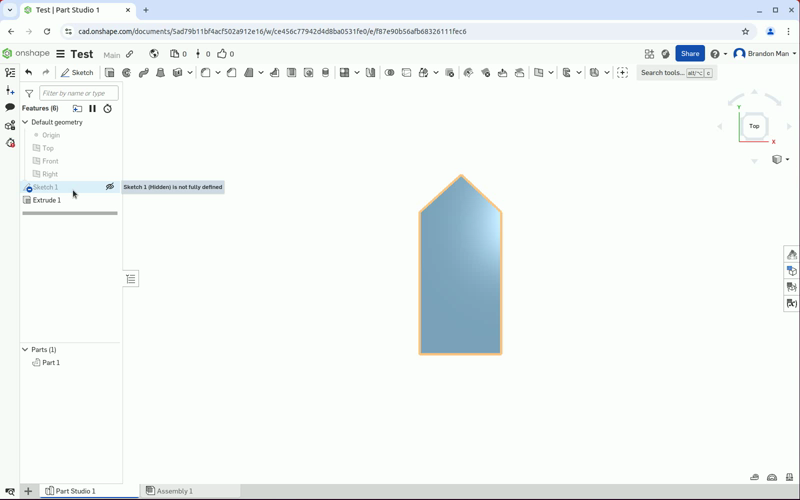
click(73, 189)
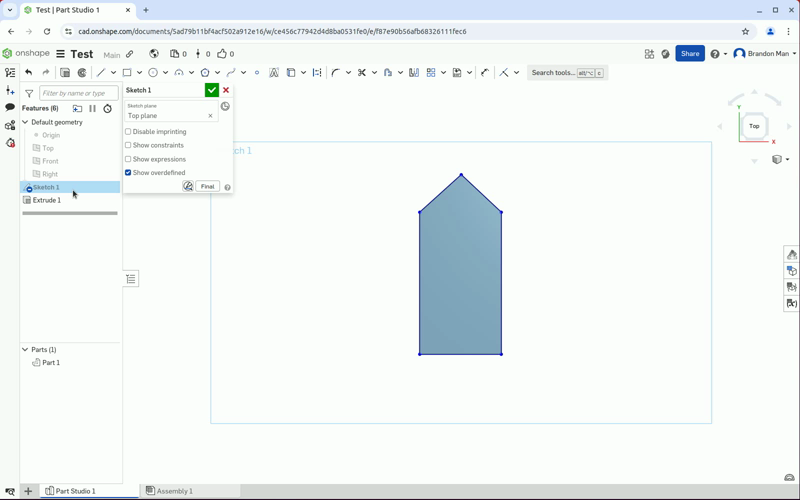
mouse_move(229, 92)
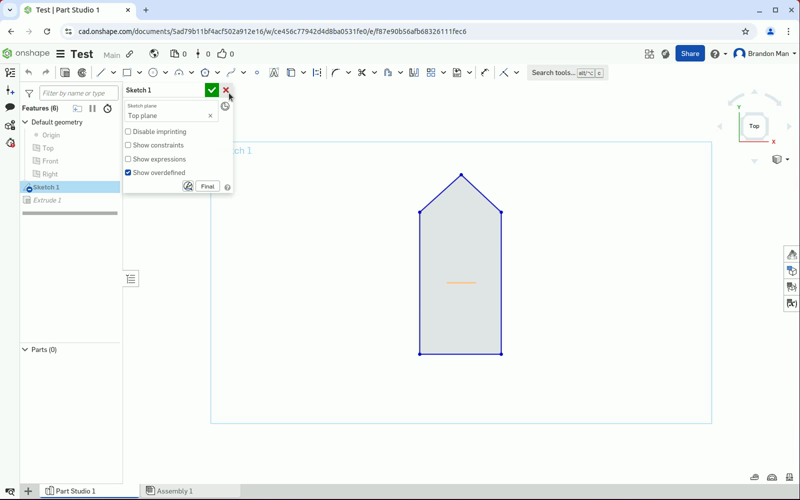
click(229, 92)
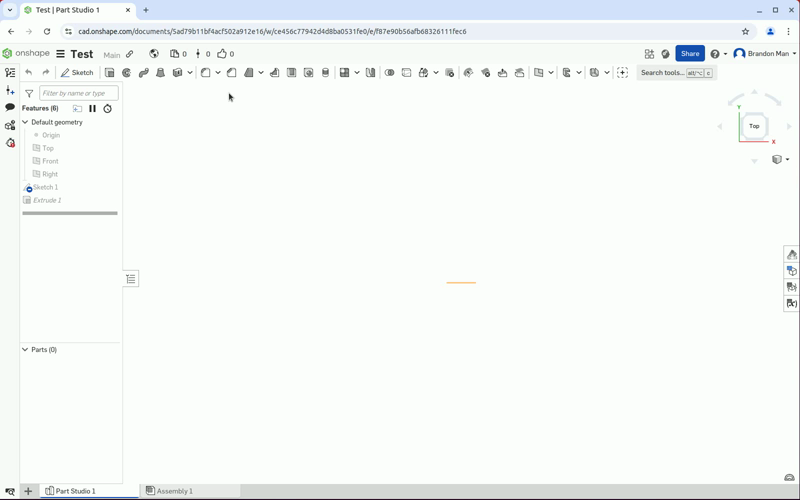
mouse_move(541, 75)
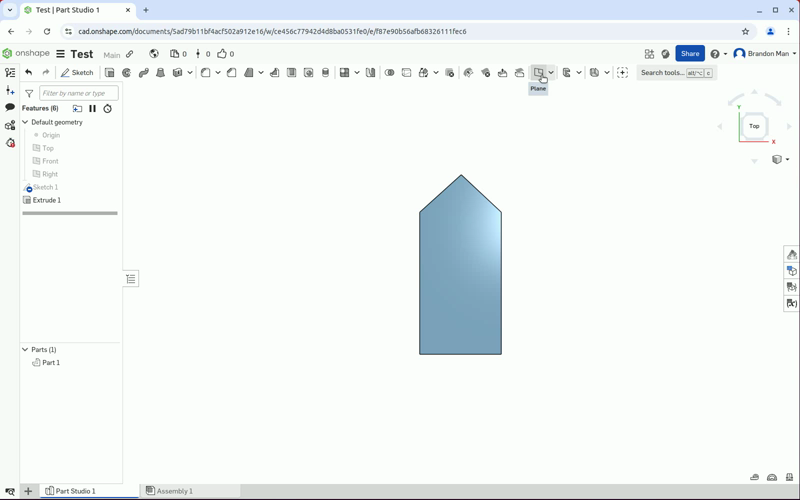
click(541, 75)
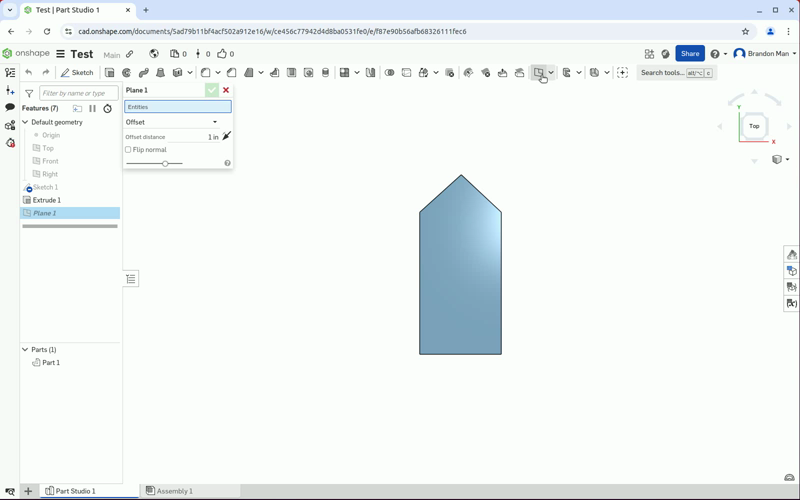
mouse_move(73, 150)
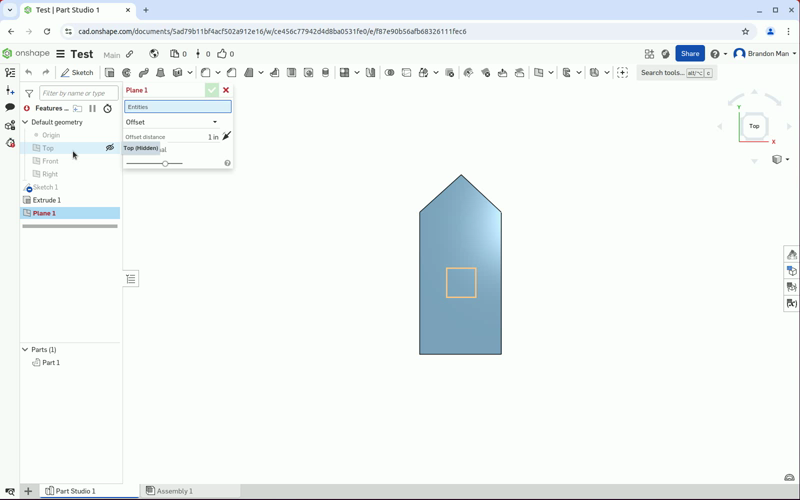
click(73, 150)
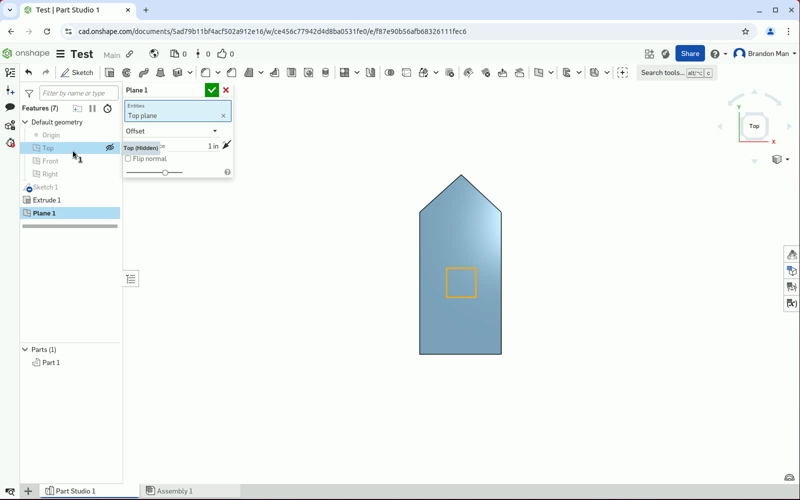
key(tab, 2)
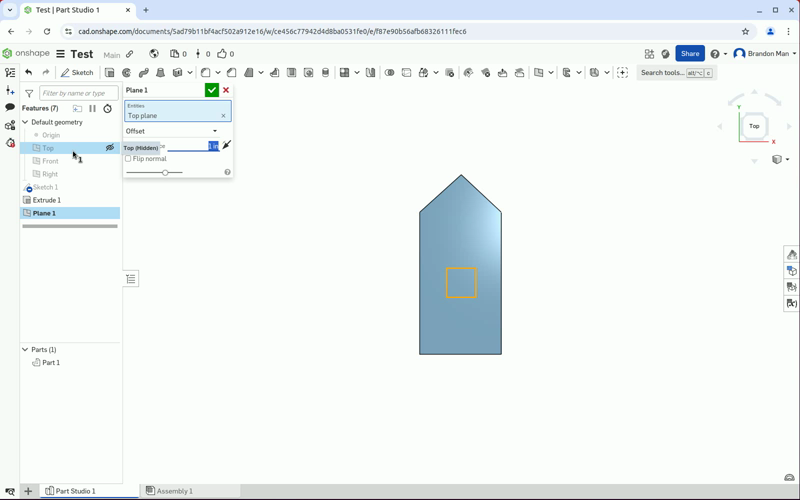
text(4.098)
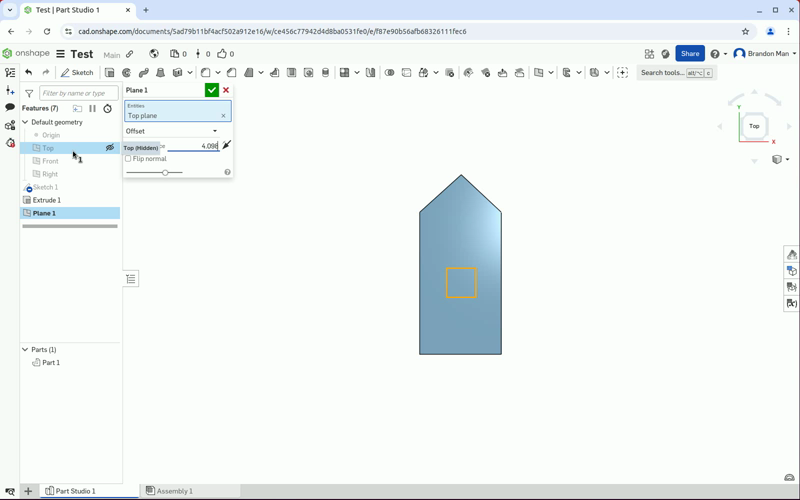
key(enter, 2)
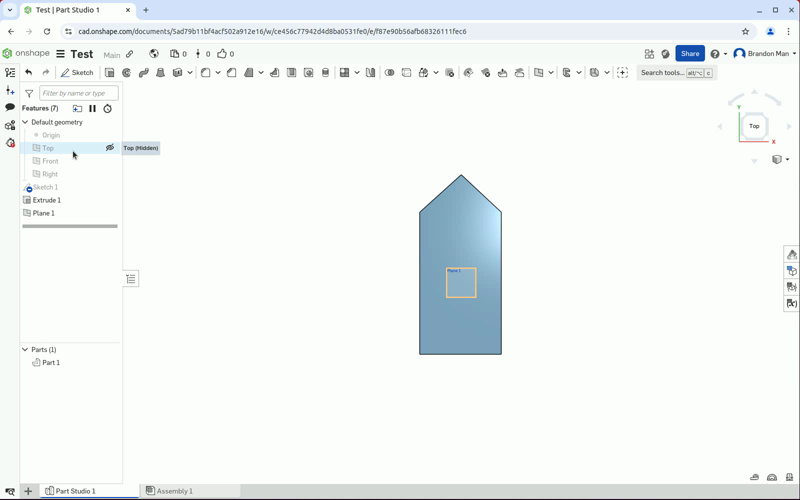
key(shift+s)
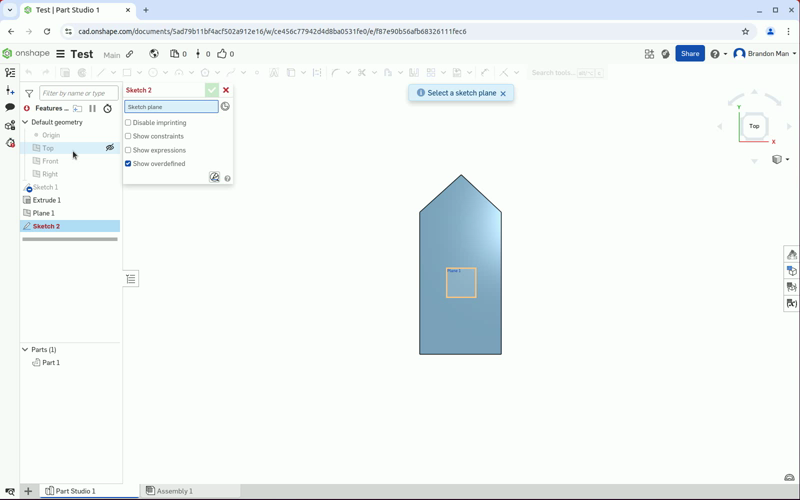
mouse_move(73, 215)
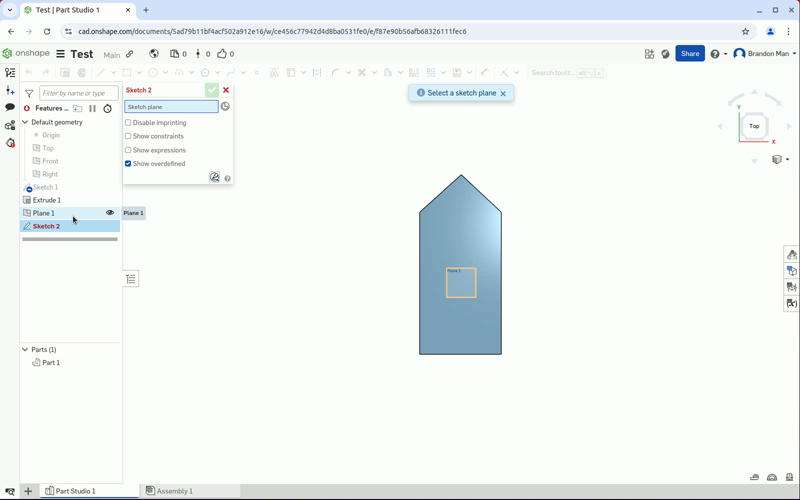
click(73, 215)
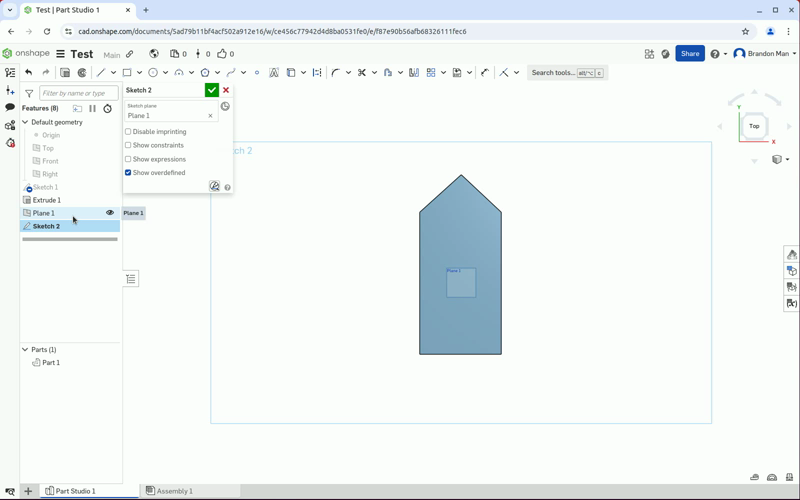
mouse_move(73, 352)
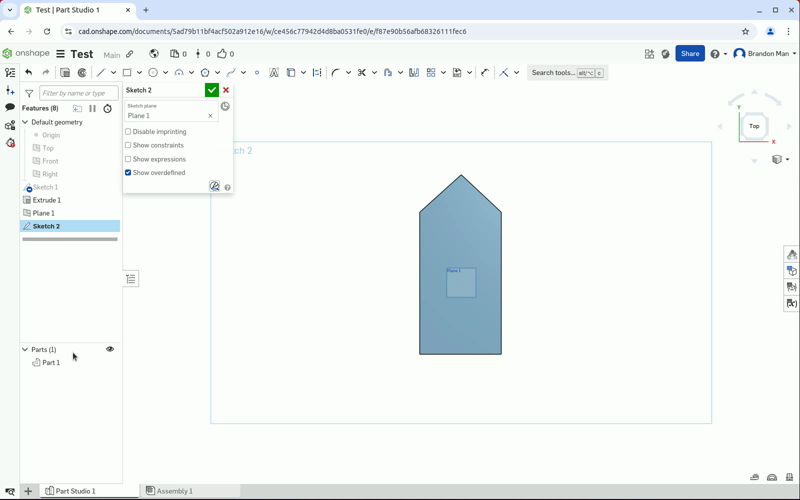
key(y)
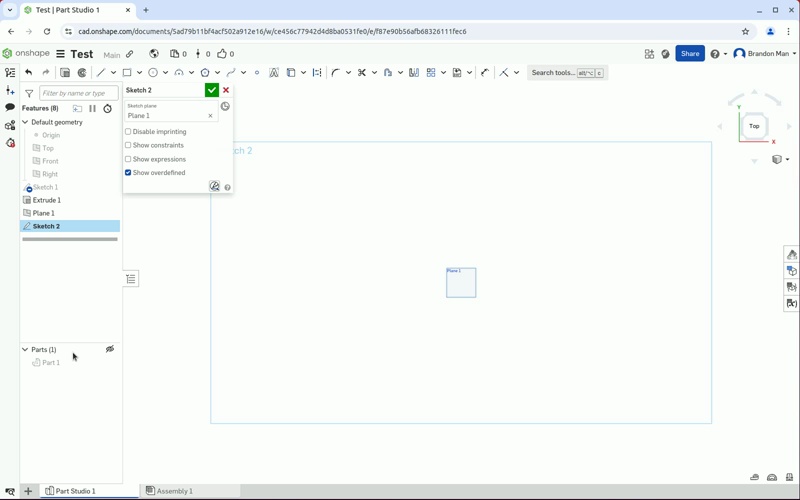
key(l)
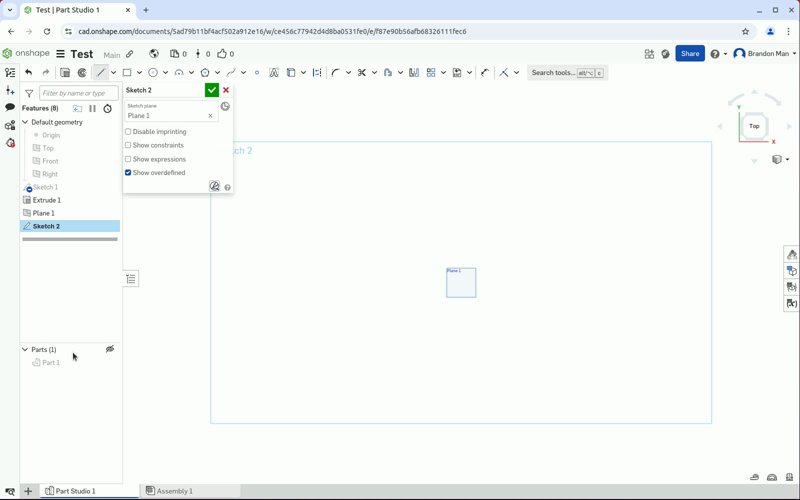
key_down(shift)
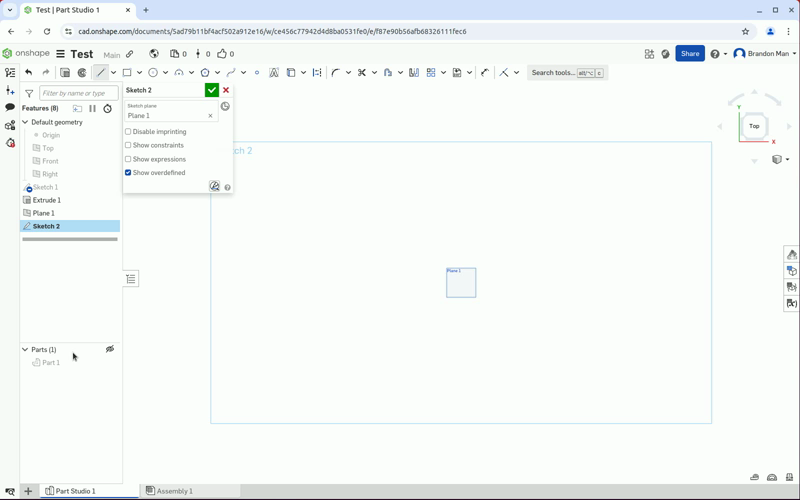
mouse_move(436, 343)
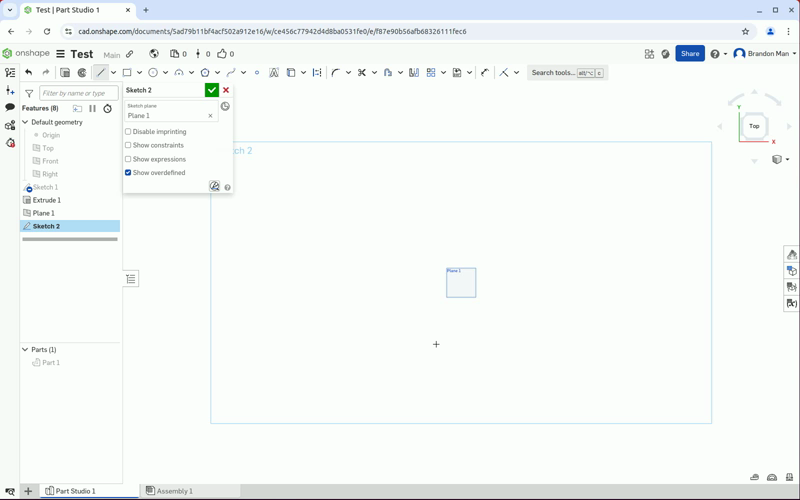
click(436, 343)
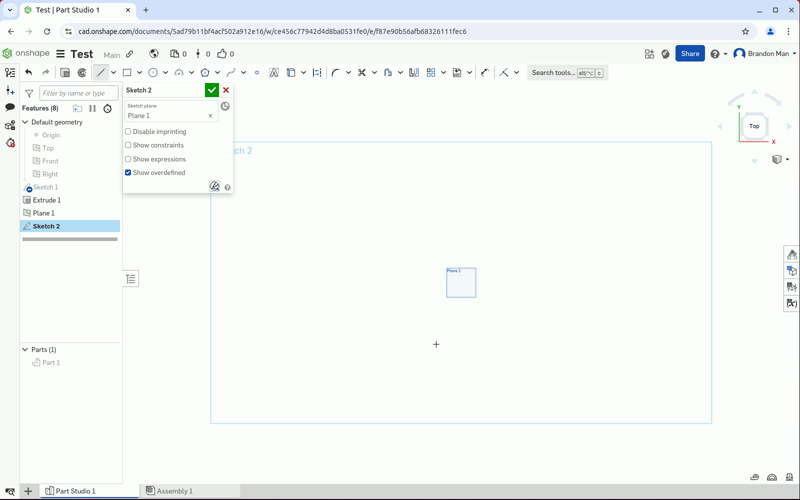
key_up(shift)
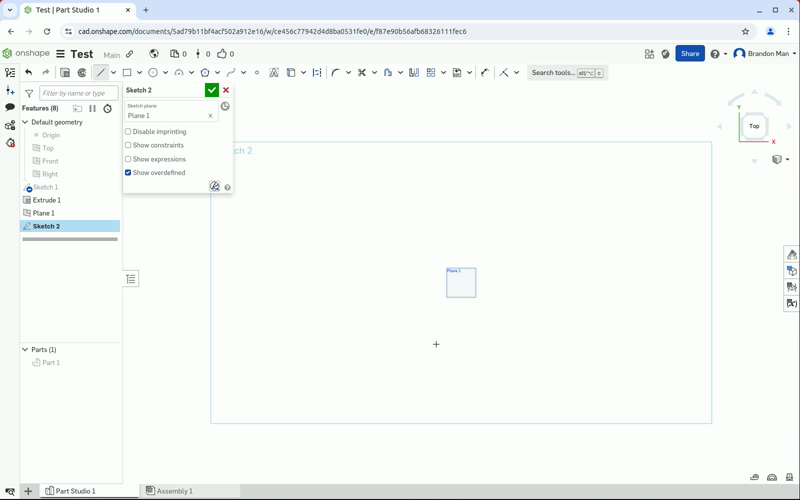
key_down(shift)
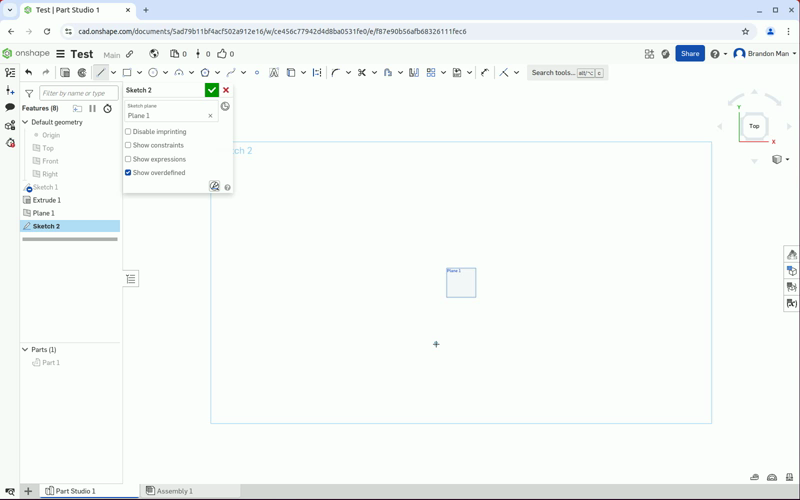
mouse_move(466, 343)
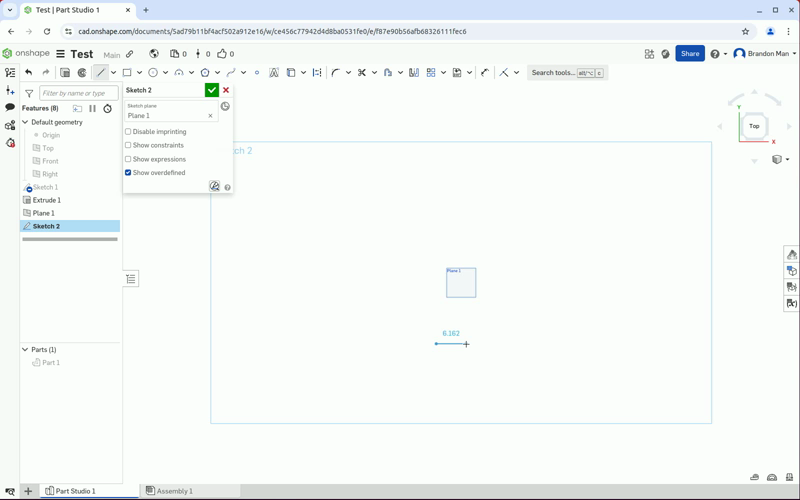
mouse_move(485, 343)
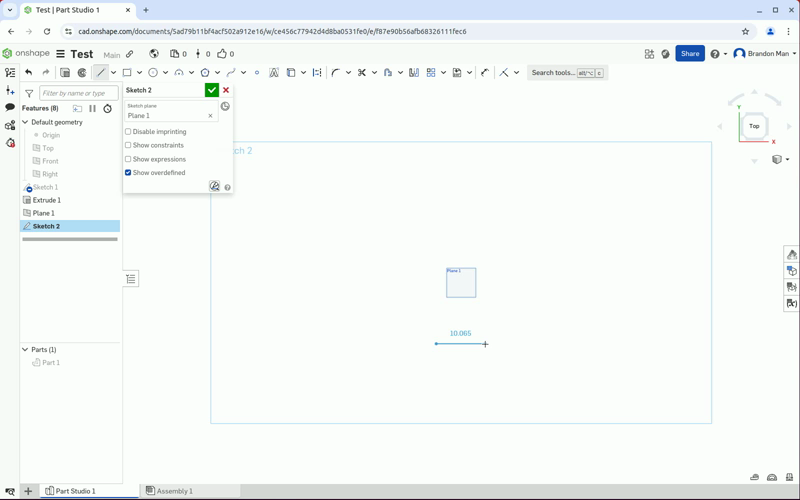
click(485, 343)
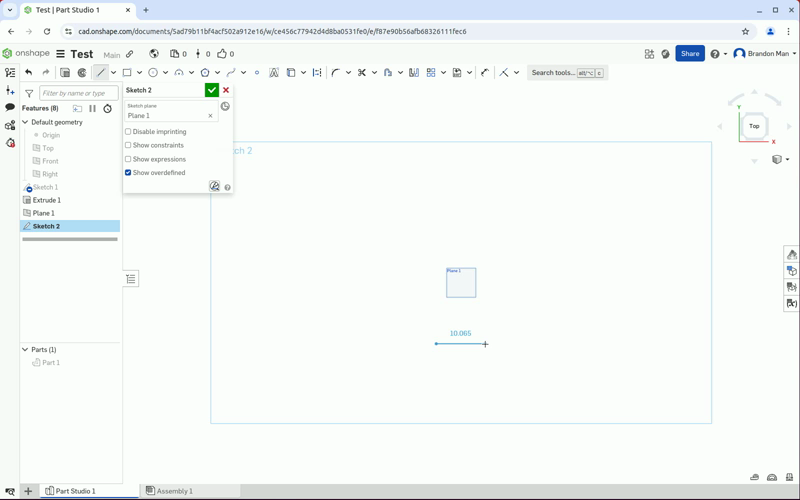
key_up(shift)
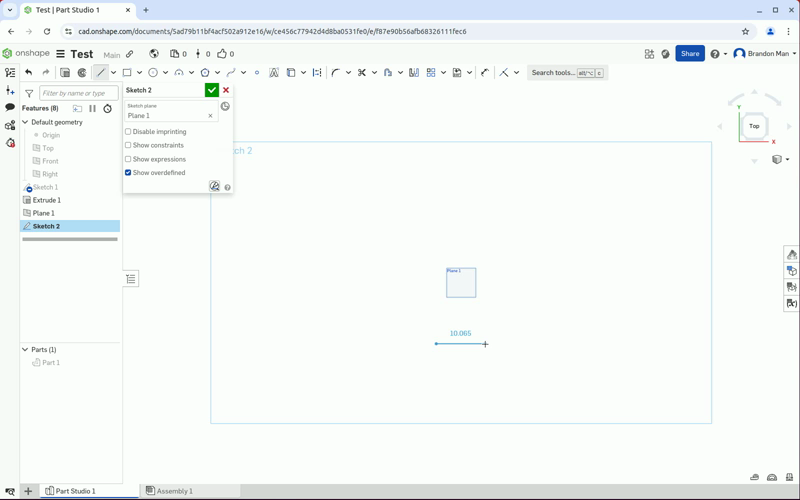
key_down(shift)
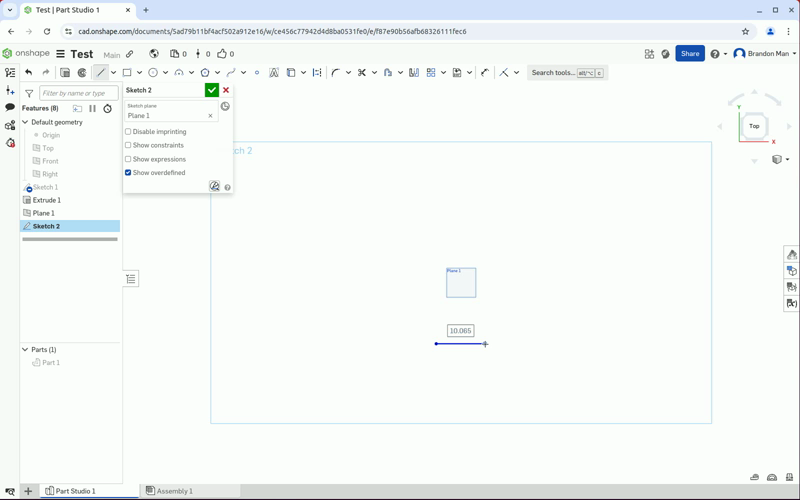
mouse_move(485, 220)
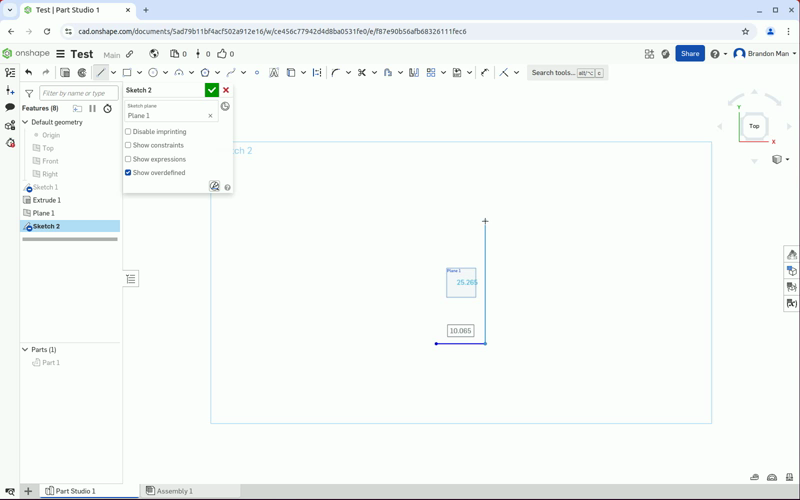
click(485, 220)
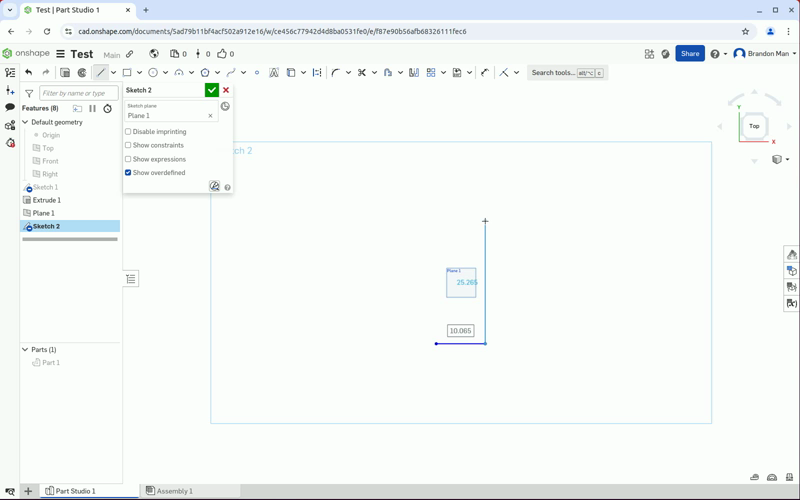
key_up(shift)
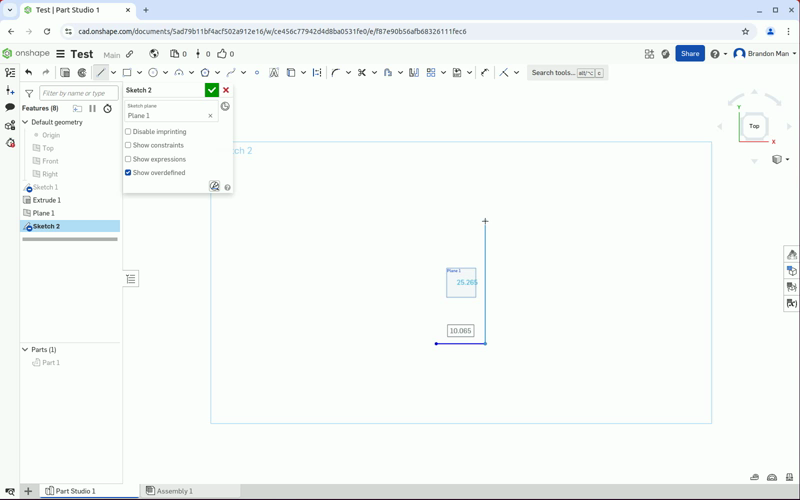
key_down(shift)
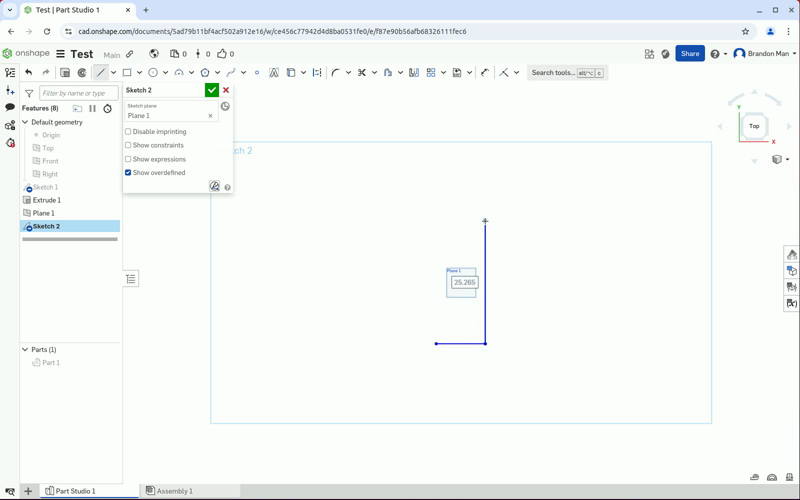
mouse_move(515, 220)
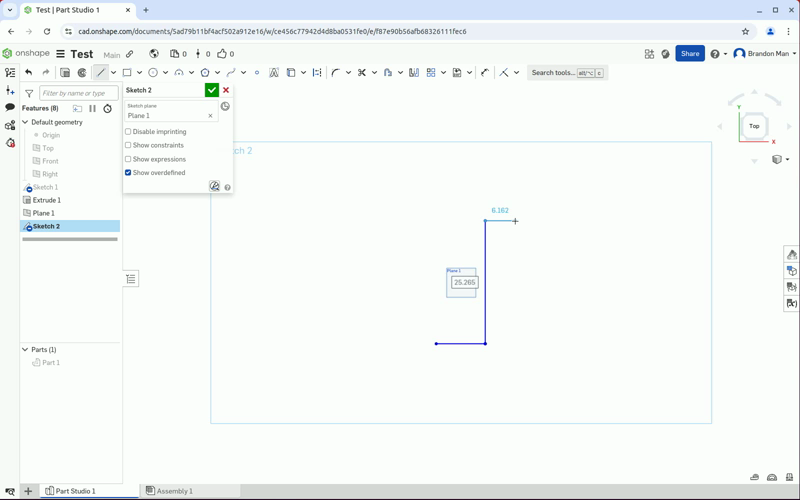
mouse_move(436, 220)
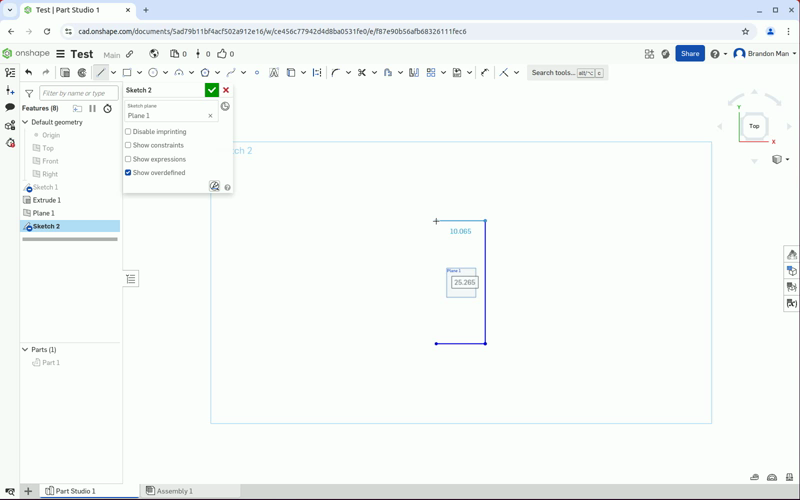
click(436, 220)
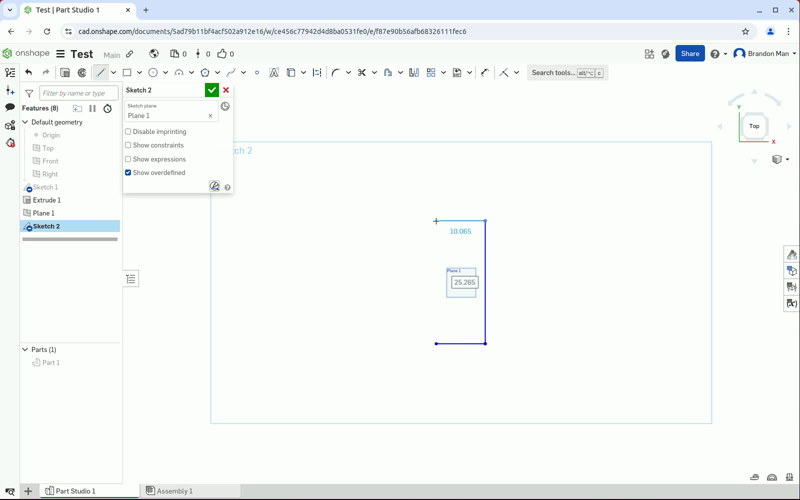
key_up(shift)
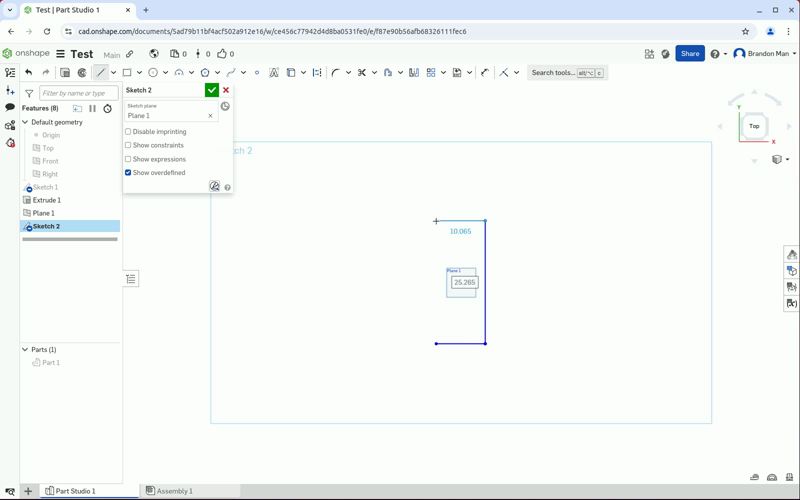
key_down(shift)
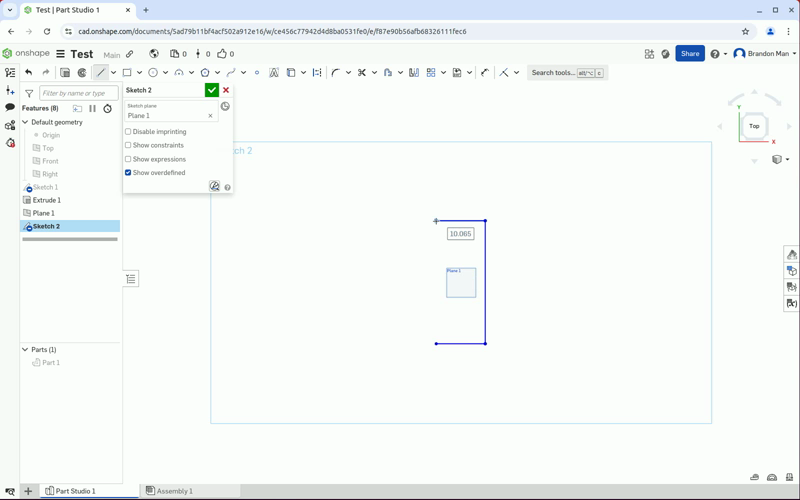
mouse_move(436, 343)
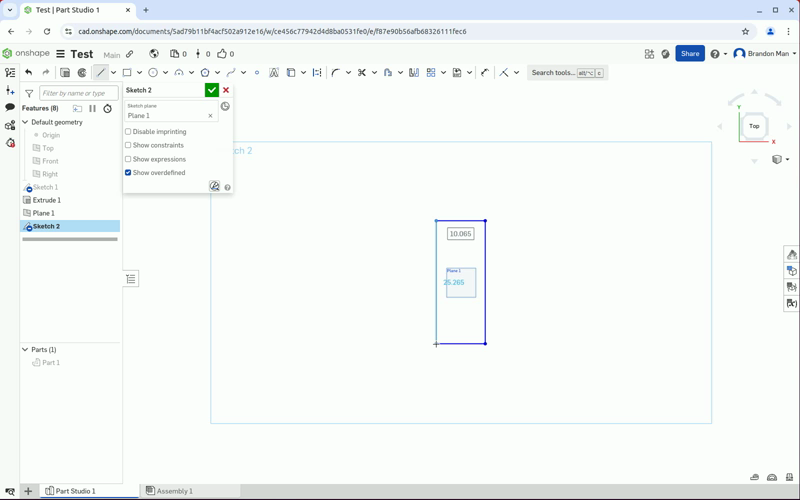
key_up(shift)
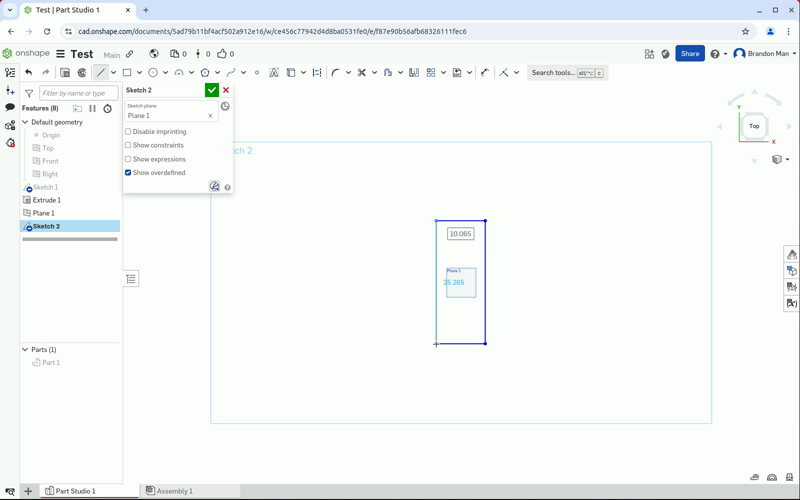
click(436, 343)
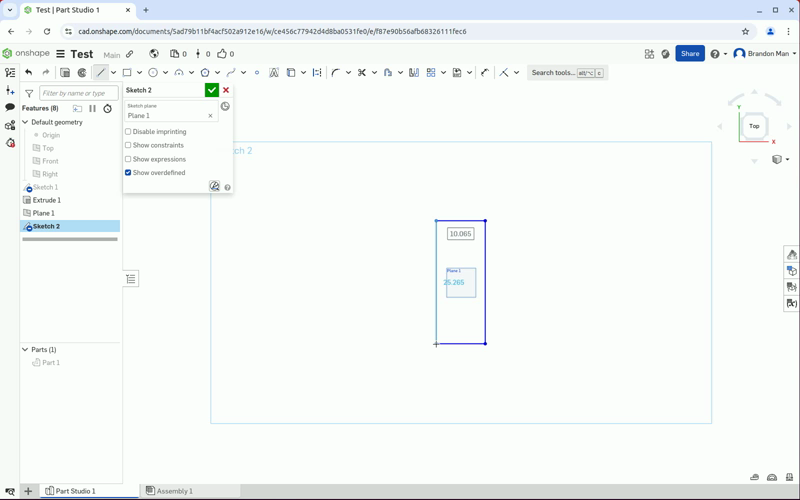
key(esc)
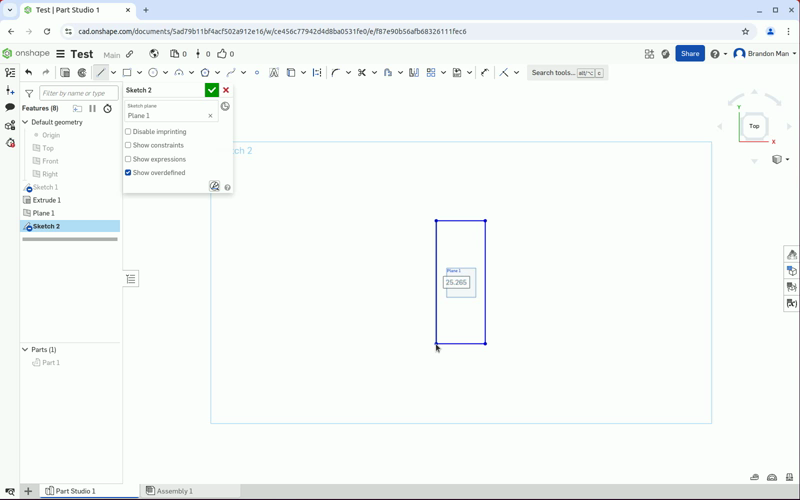
mouse_move(457, 246)
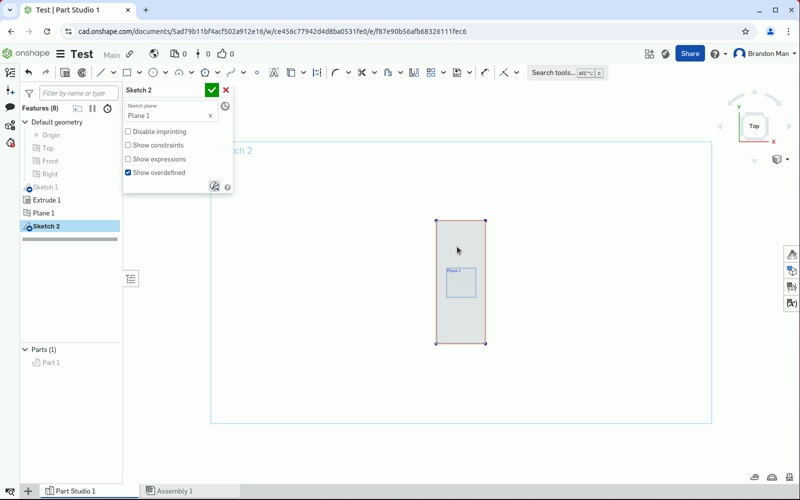
click(457, 246)
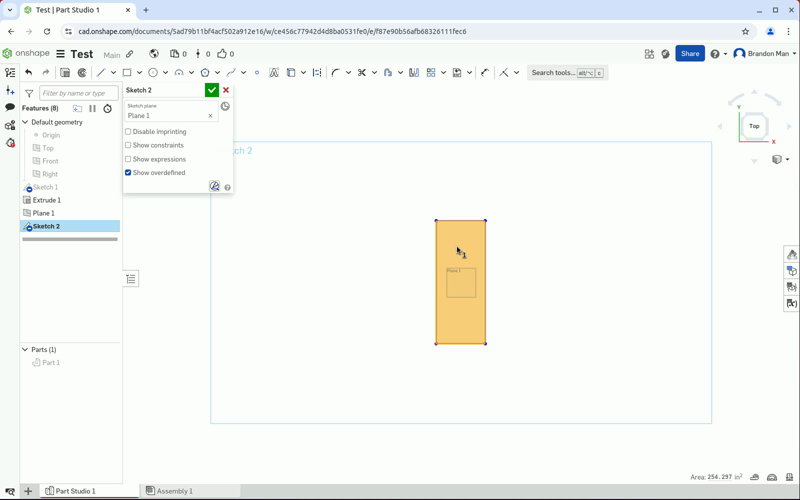
mouse_move(73, 352)
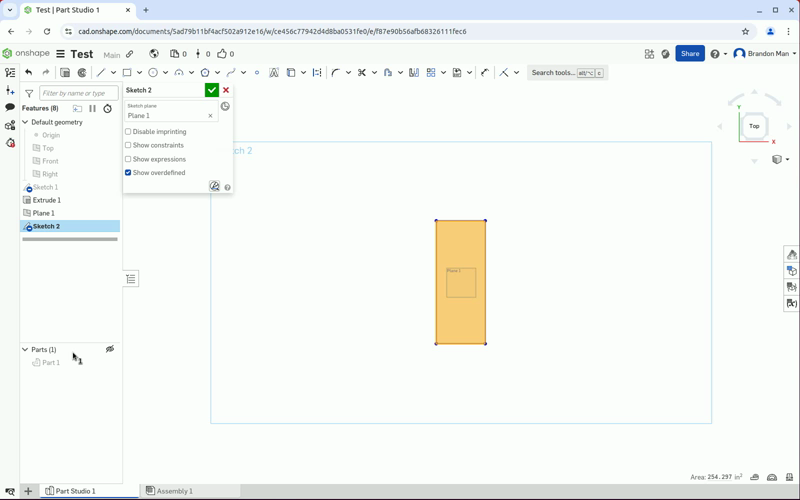
key(shift+y)
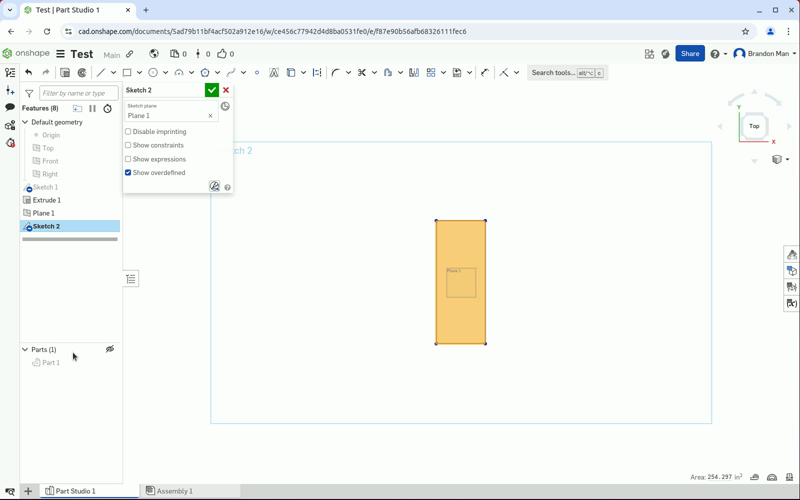
key(shift+e)
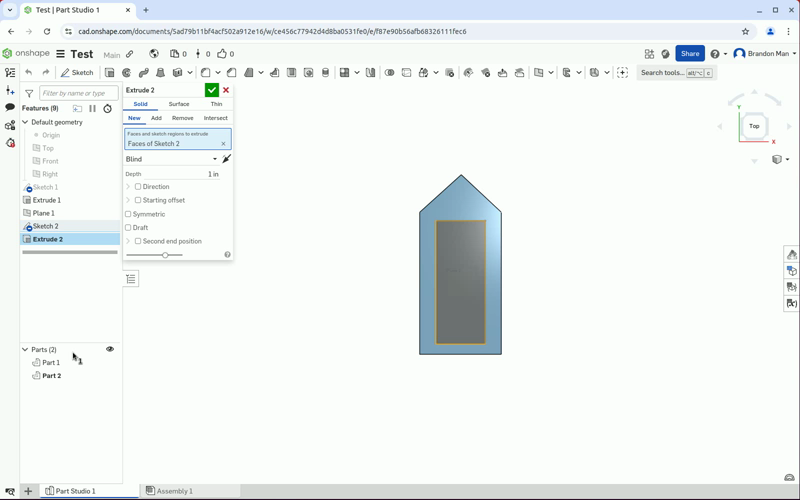
mouse_move(143, 106)
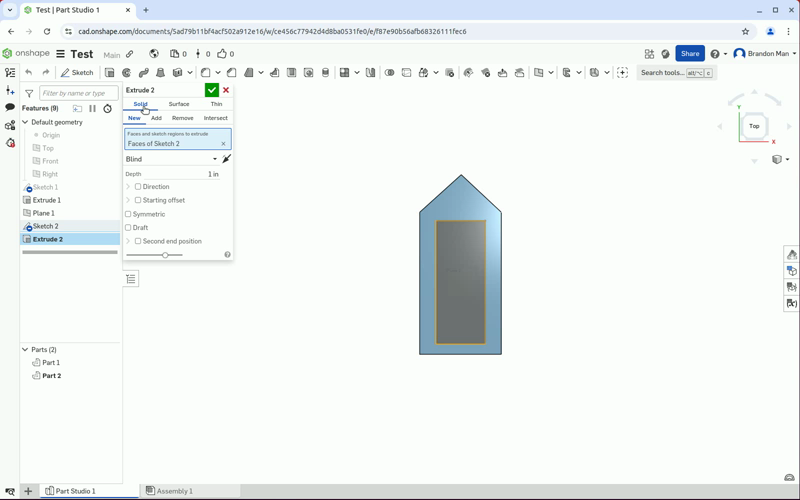
click(143, 106)
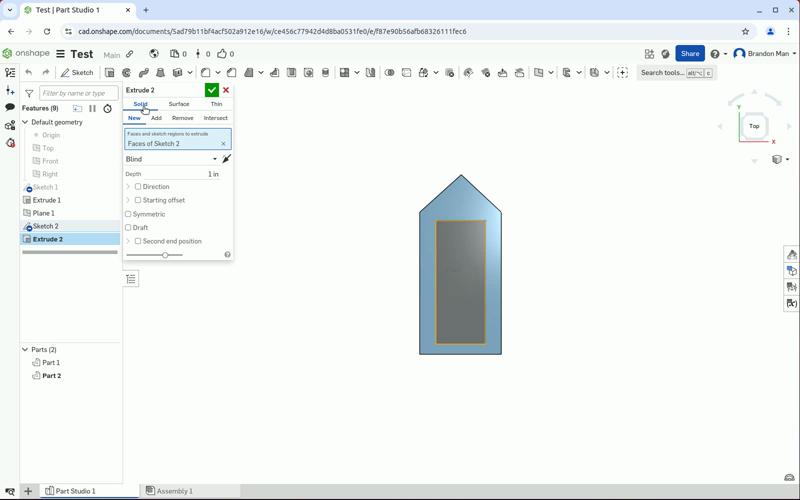
mouse_move(137, 120)
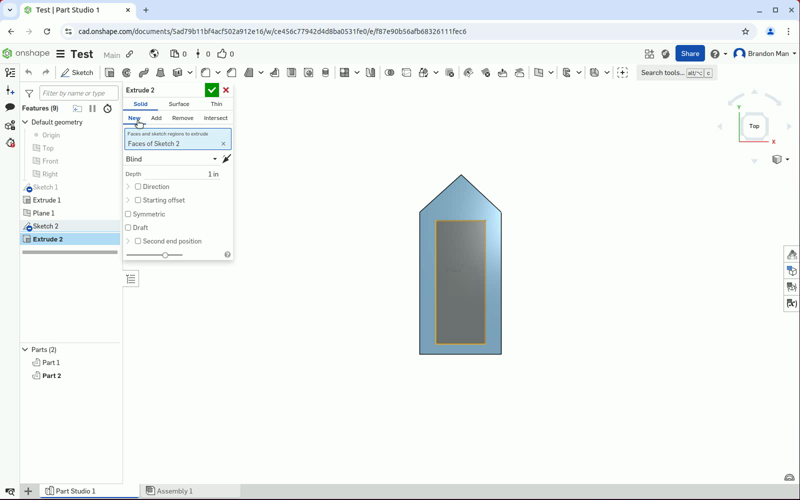
click(137, 120)
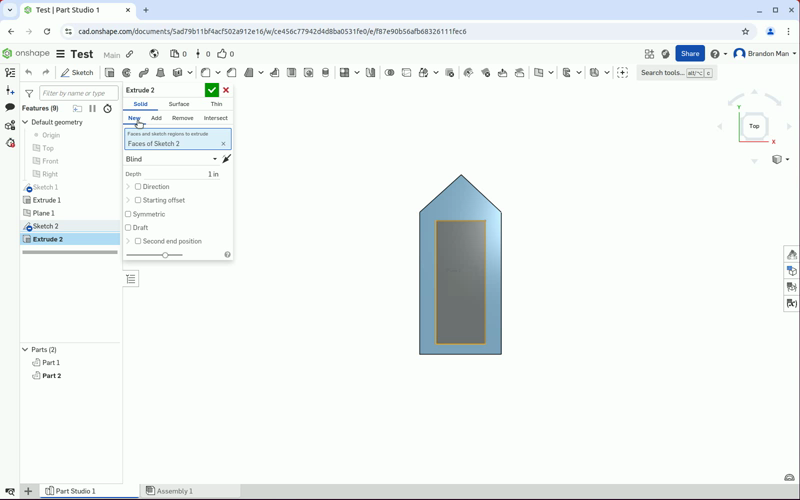
key(tab, 4)
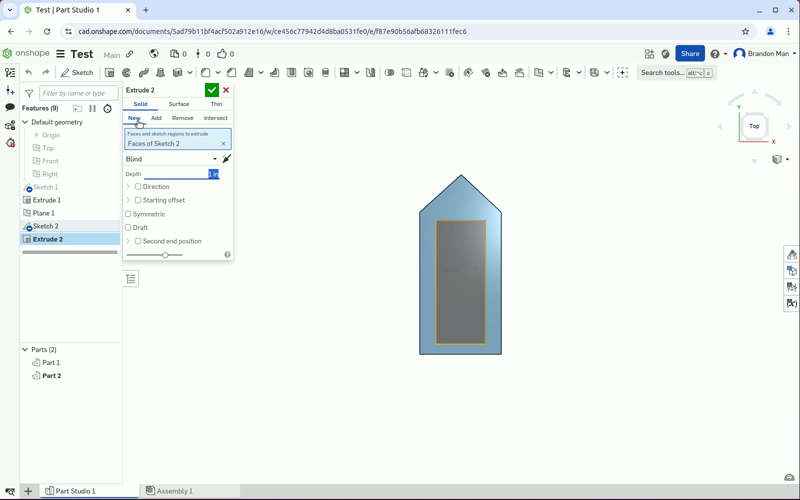
text(10.591)
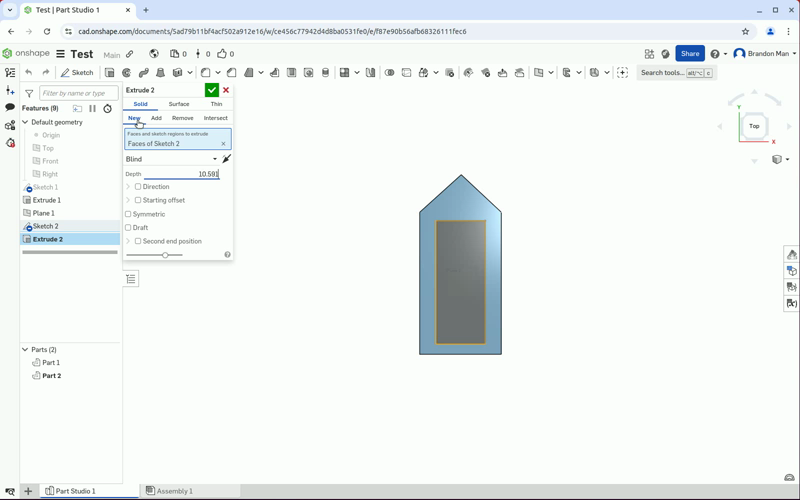
key(enter)
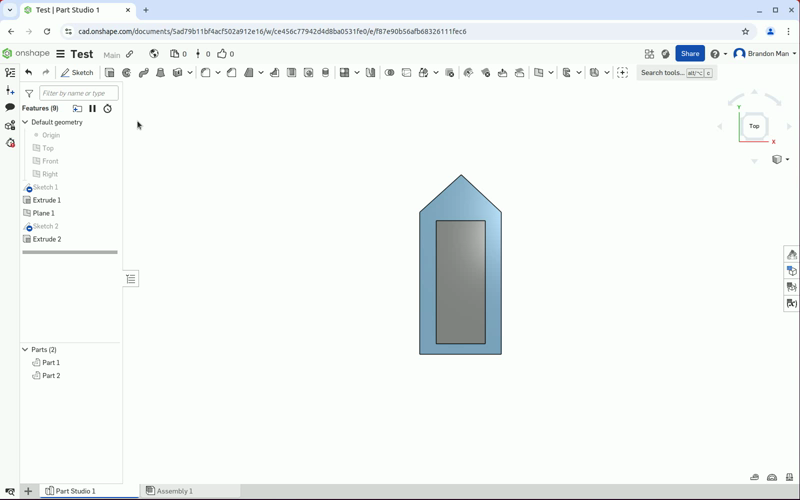
key(shift+h)
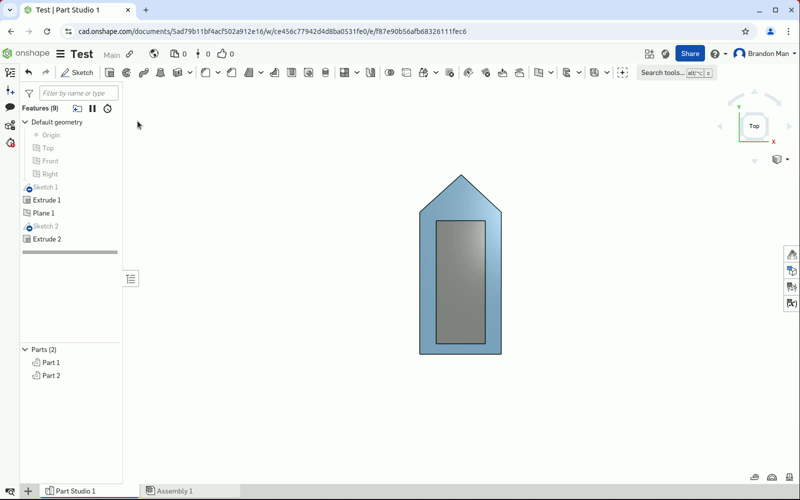
key(shift+h)
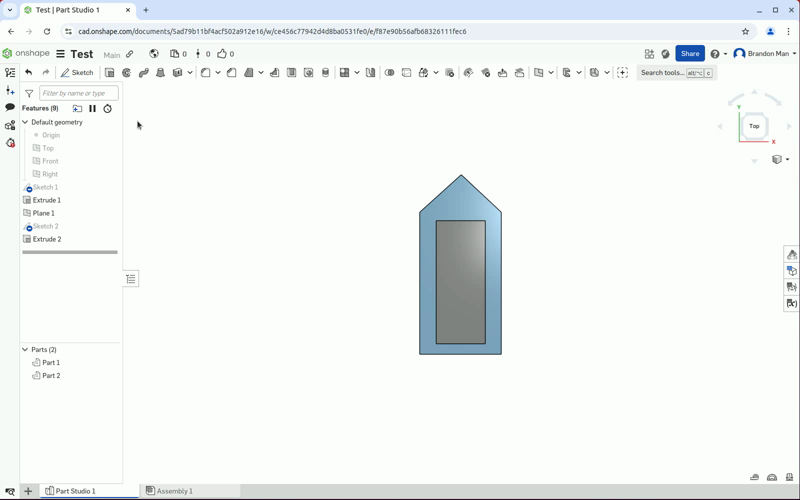
mouse_move(73, 189)
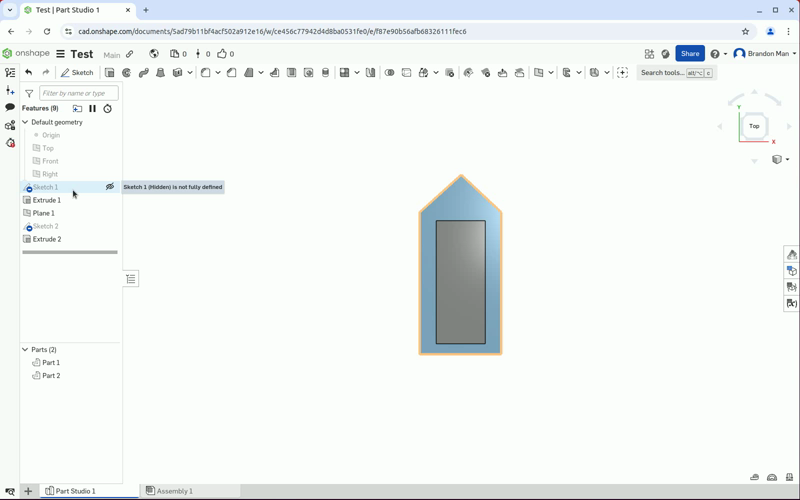
click(73, 189)
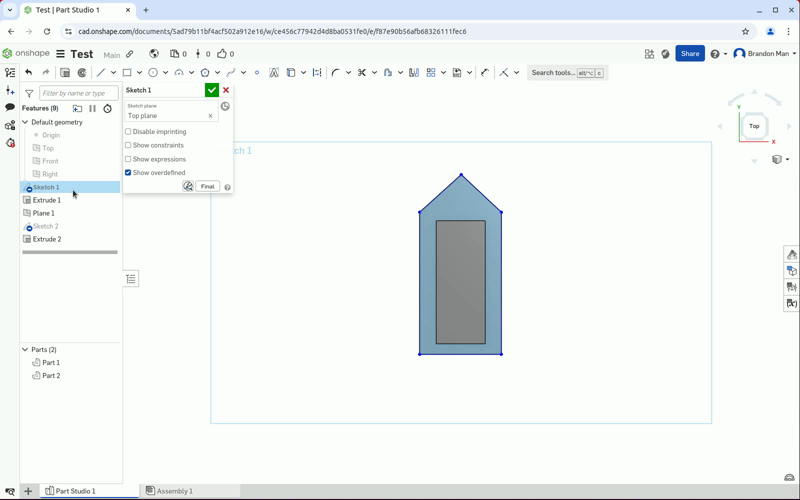
mouse_move(229, 92)
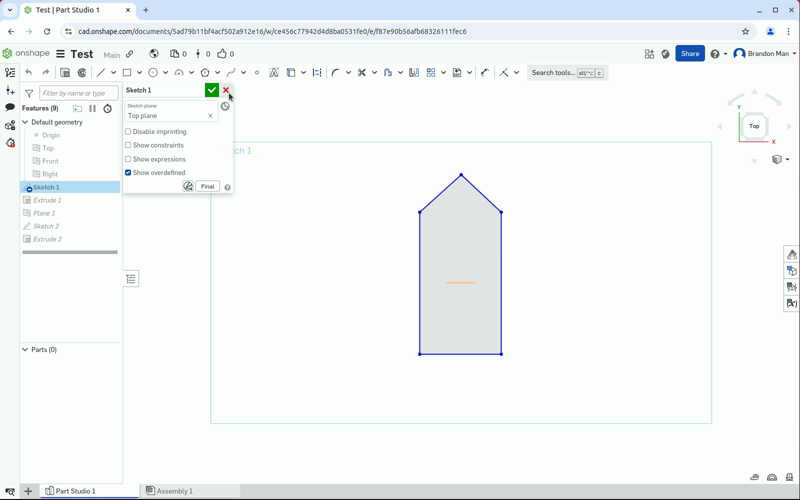
click(229, 92)
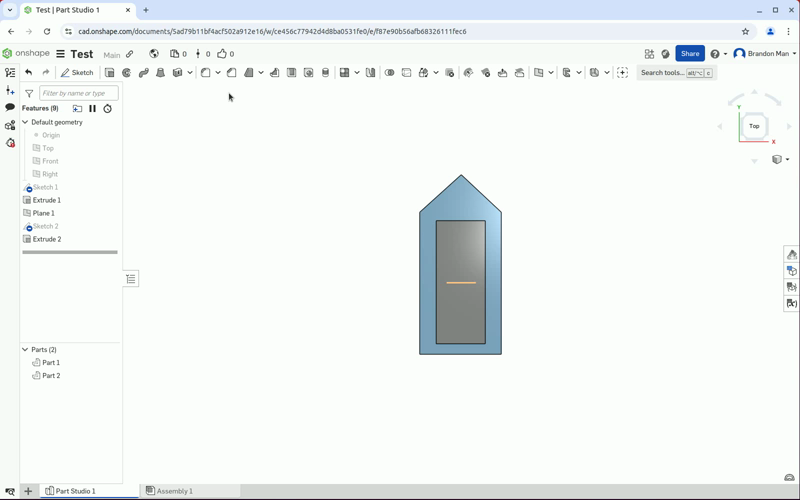
mouse_move(541, 75)
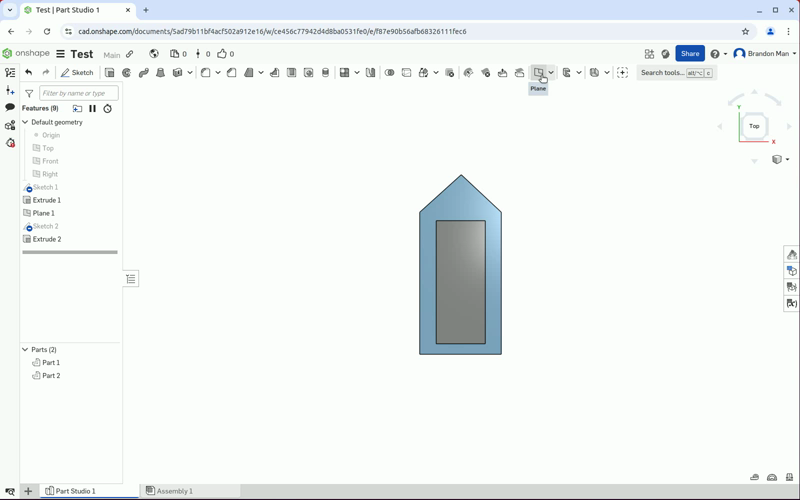
click(541, 75)
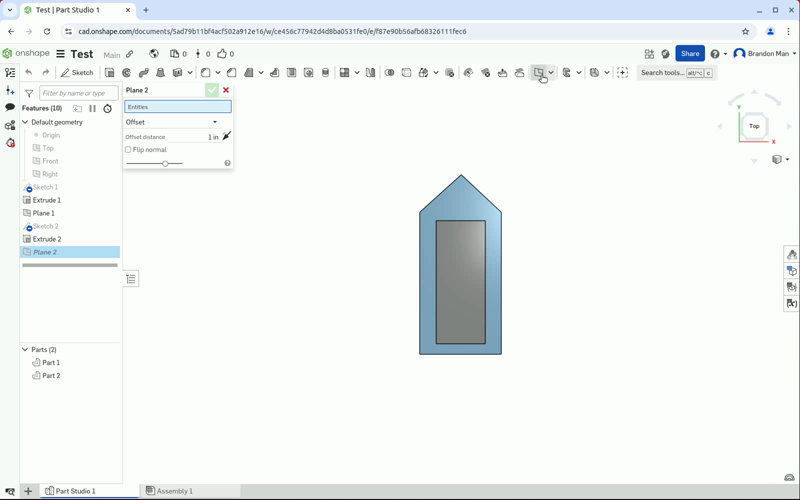
mouse_move(73, 150)
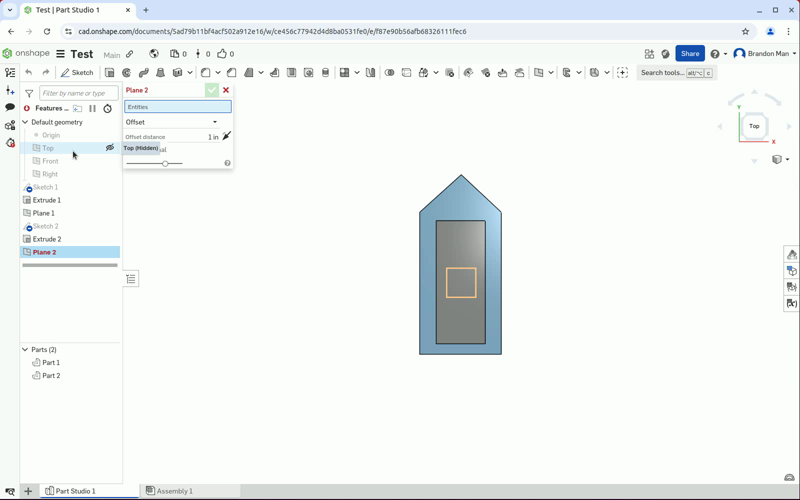
click(73, 150)
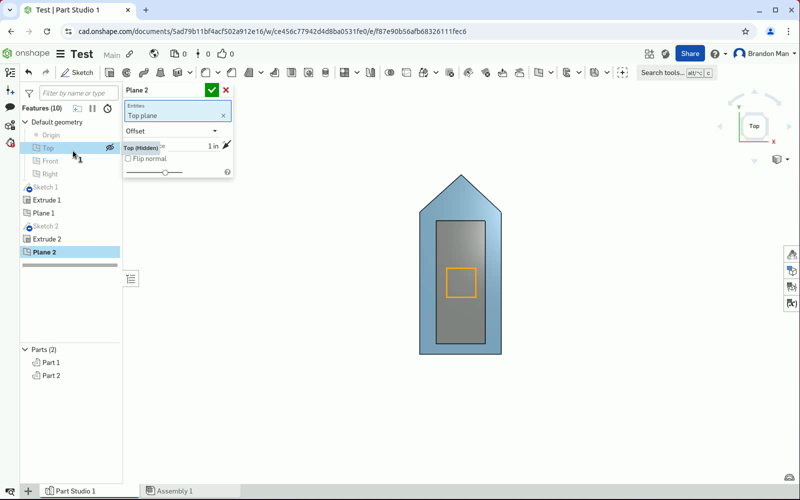
key(tab, 2)
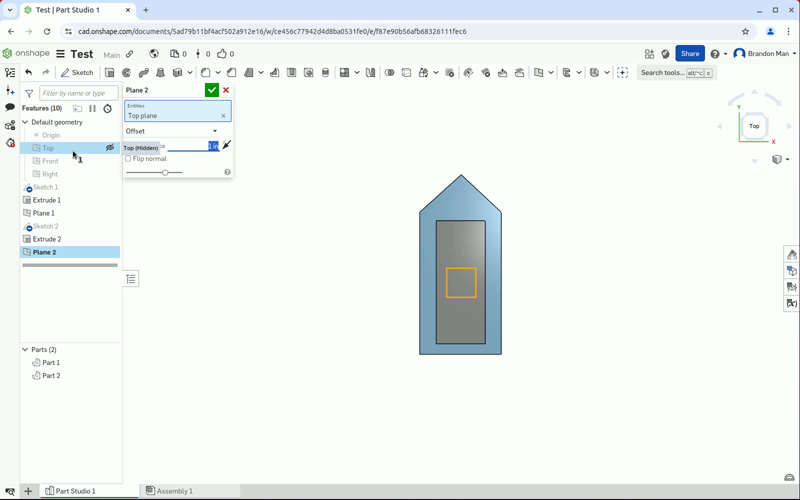
text(14.697)
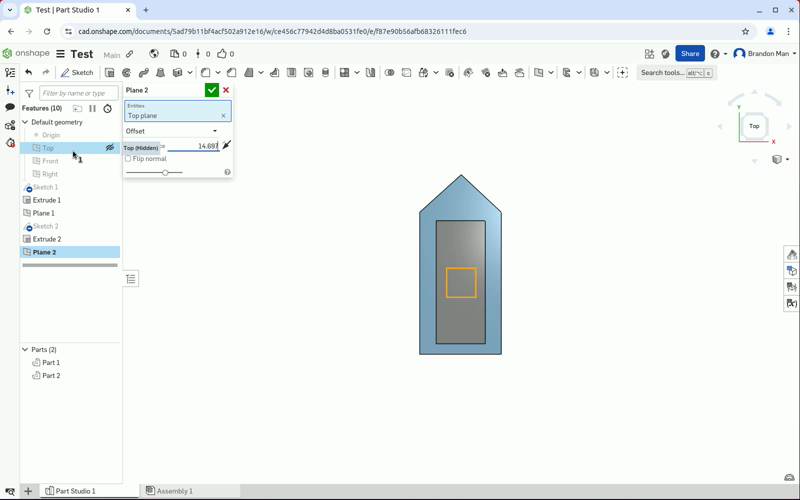
key(enter, 2)
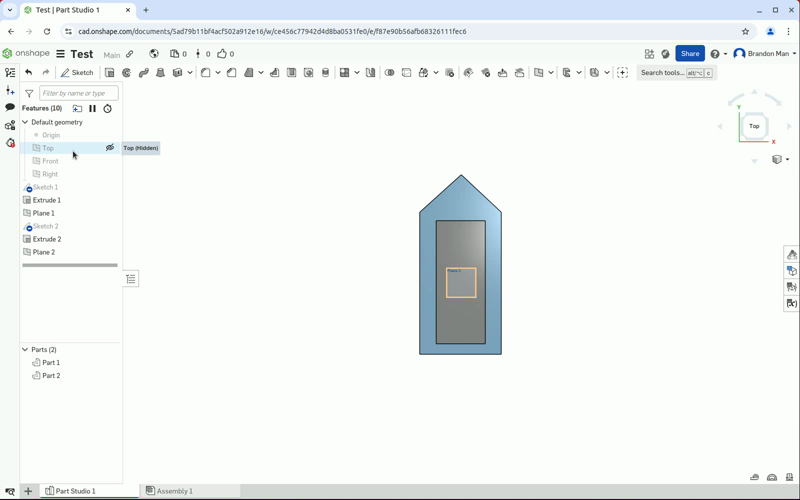
key(shift+s)
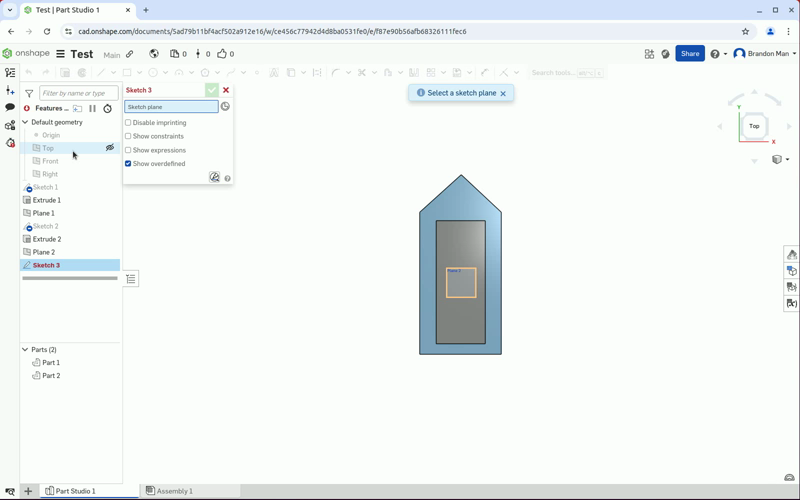
mouse_move(73, 254)
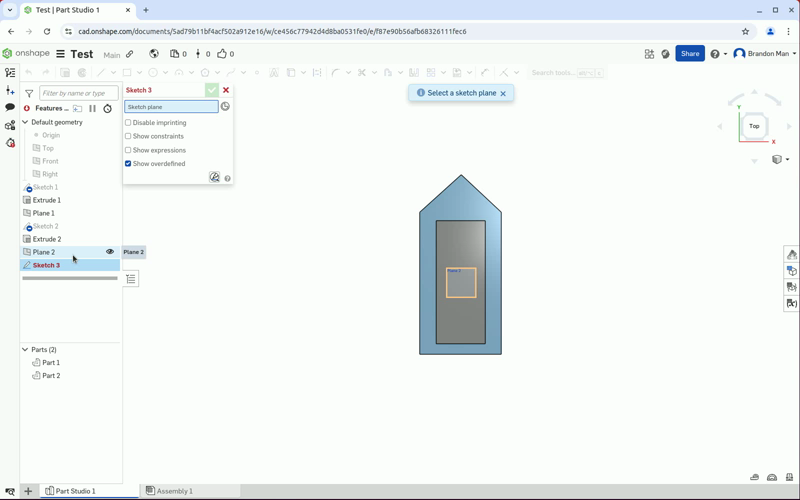
click(73, 254)
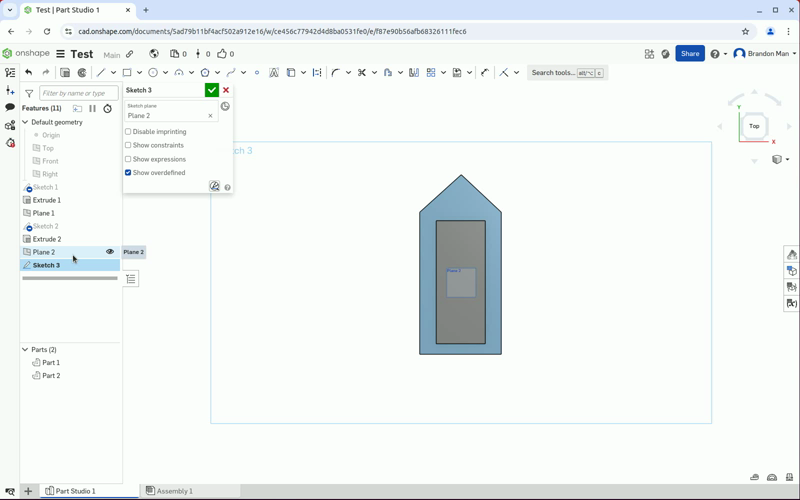
mouse_move(73, 352)
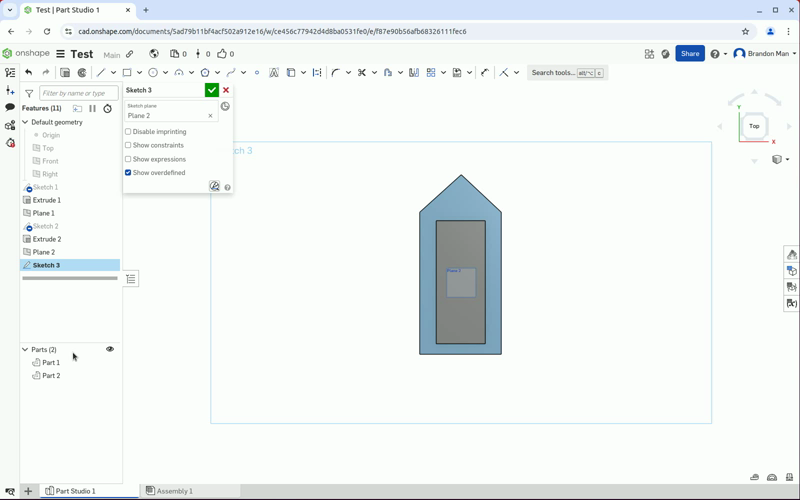
key(y)
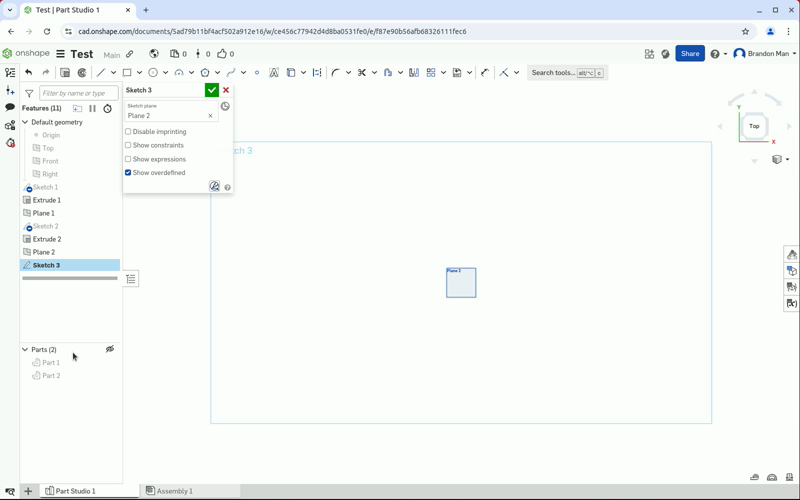
key(c)
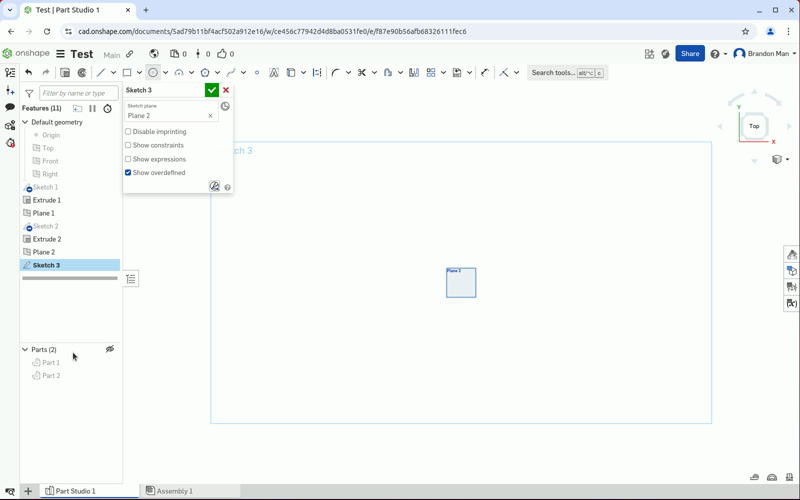
key_down(shift)
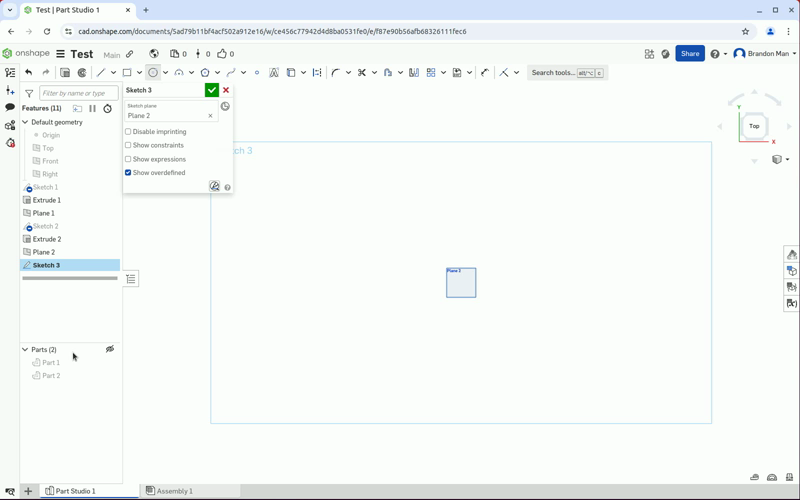
mouse_move(461, 282)
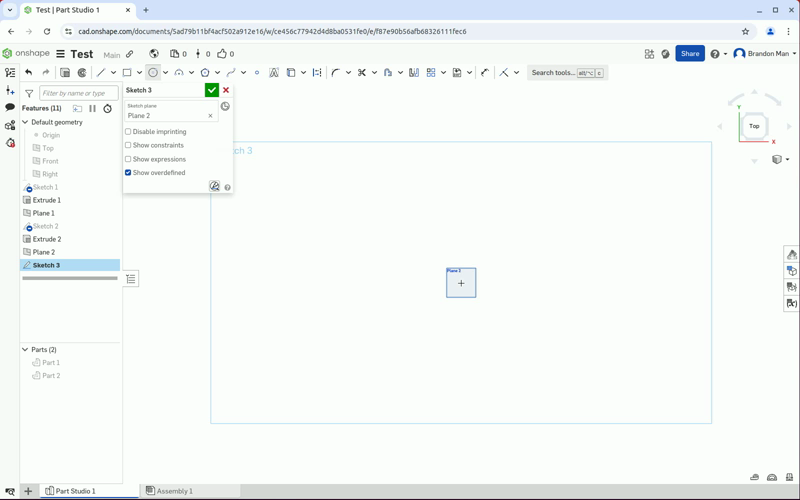
click(461, 282)
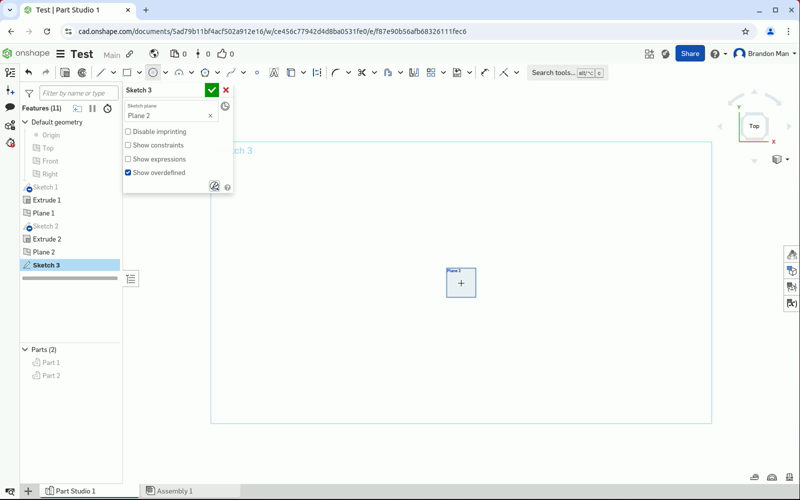
key_up(shift)
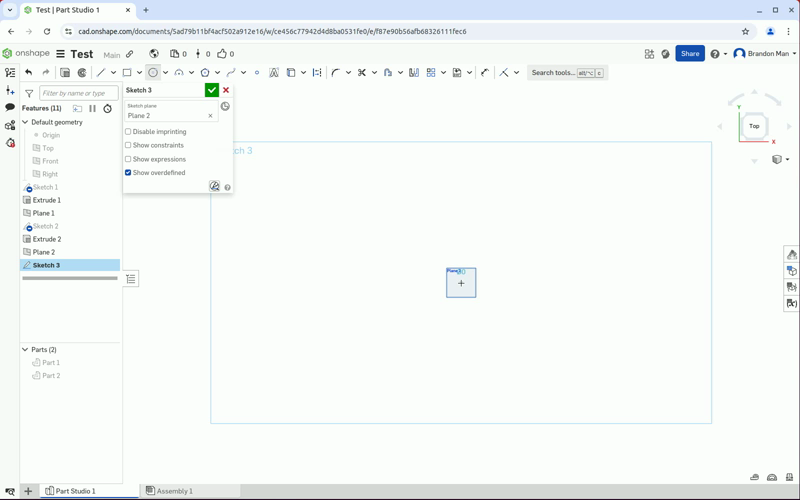
mouse_move(471, 282)
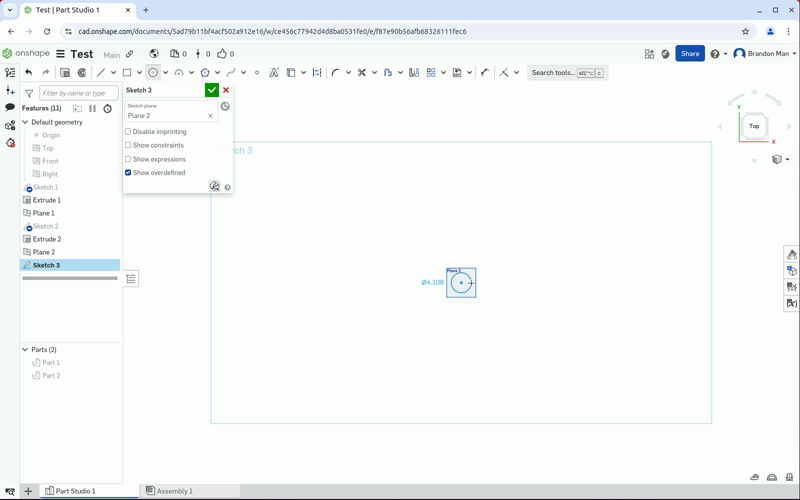
click(471, 282)
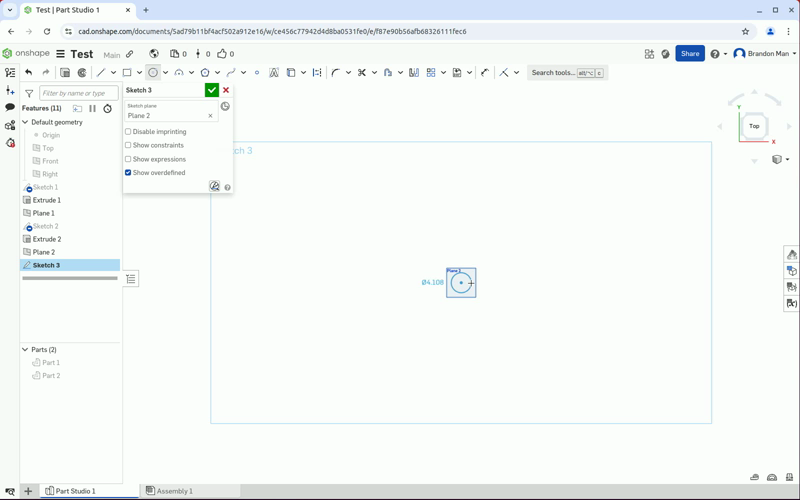
key(esc)
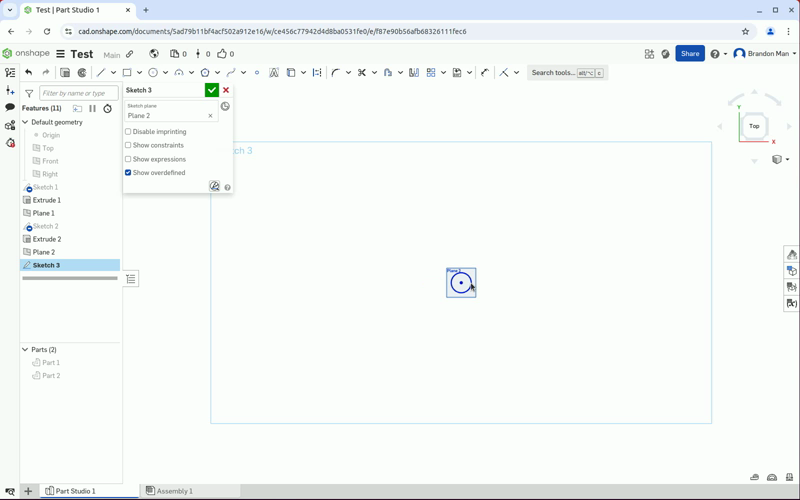
mouse_move(452, 280)
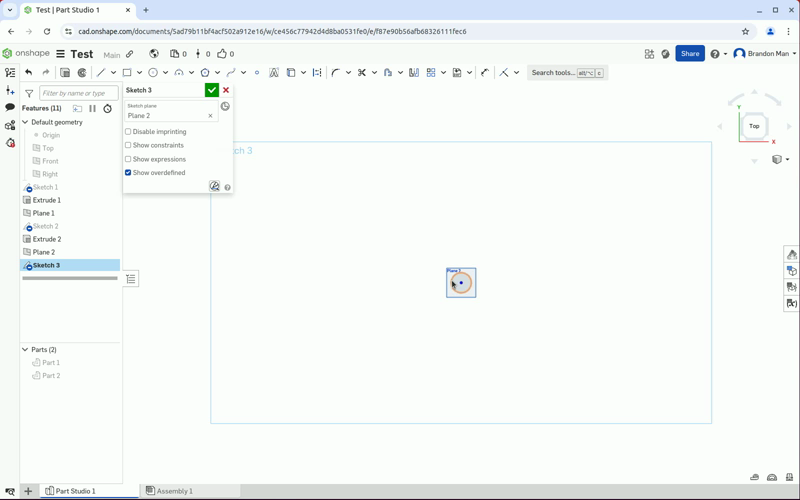
scroll(6)
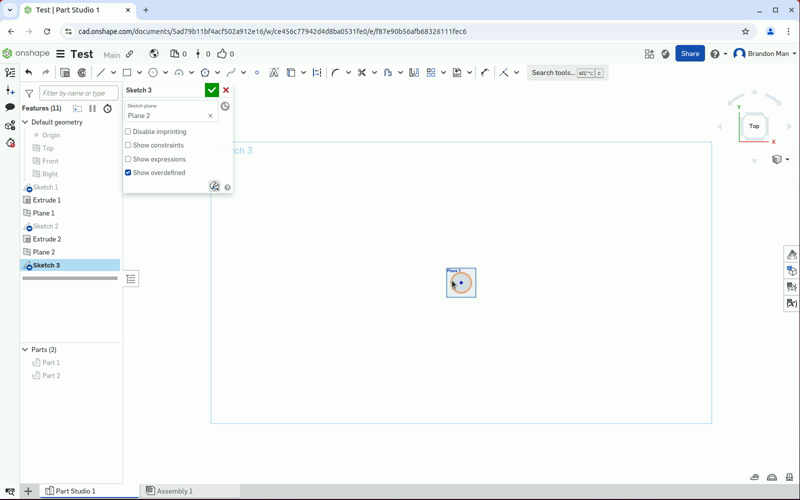
scroll(6)
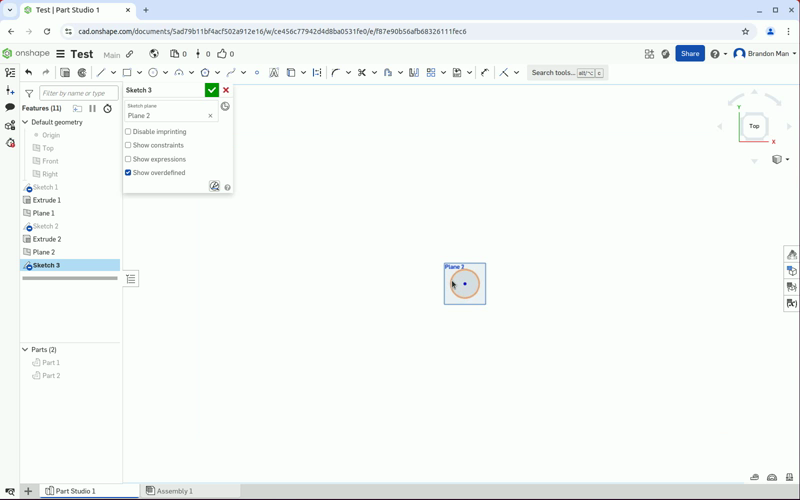
scroll(6)
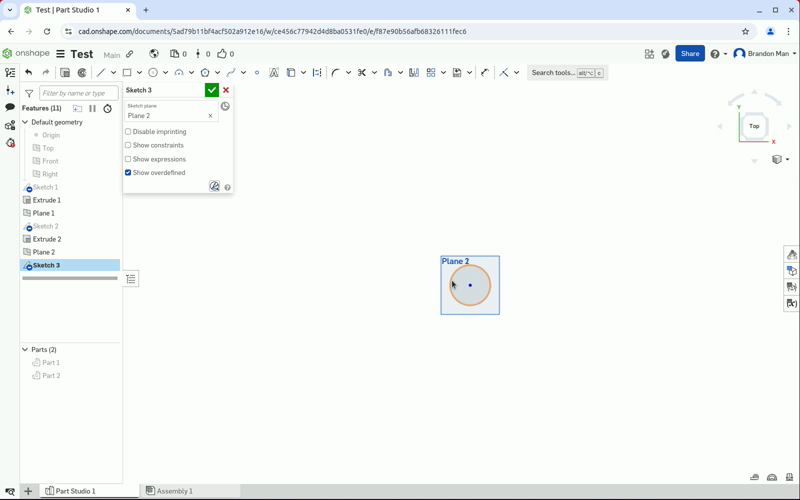
scroll(6)
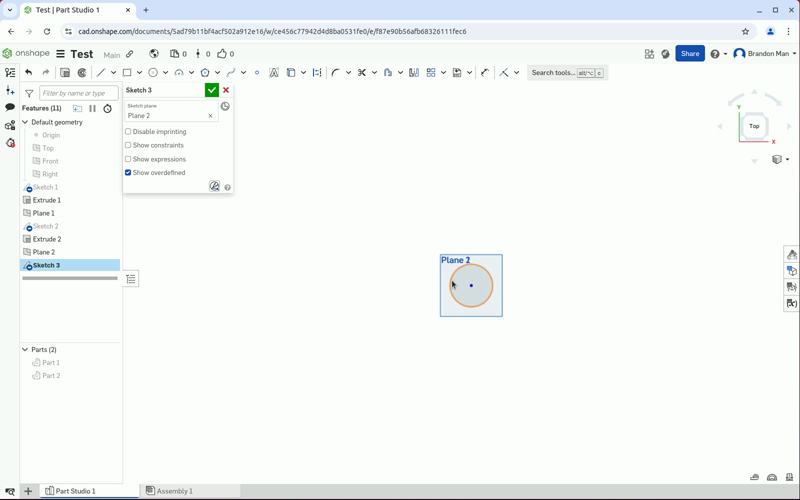
scroll(6)
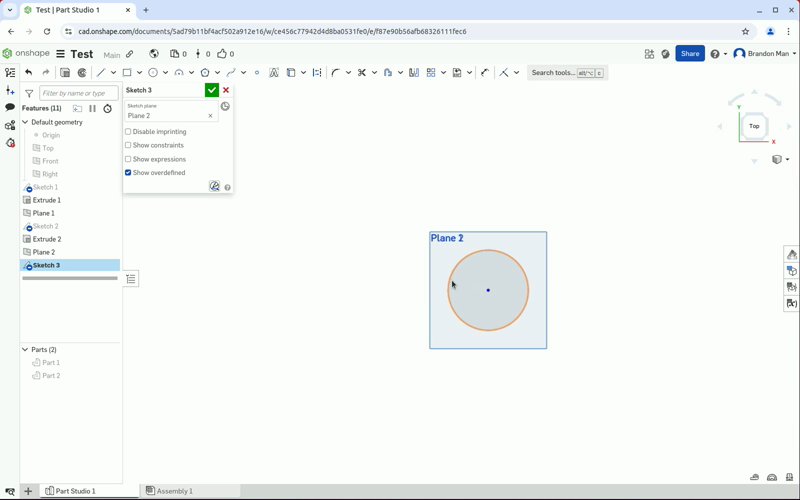
scroll(6)
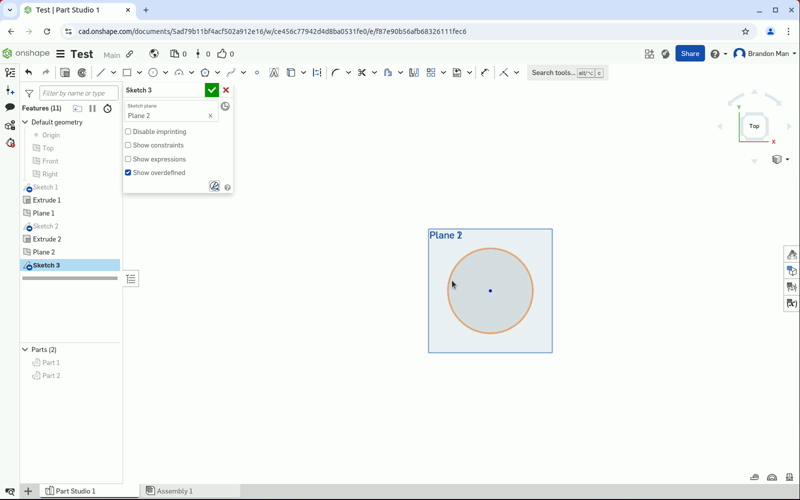
scroll(6)
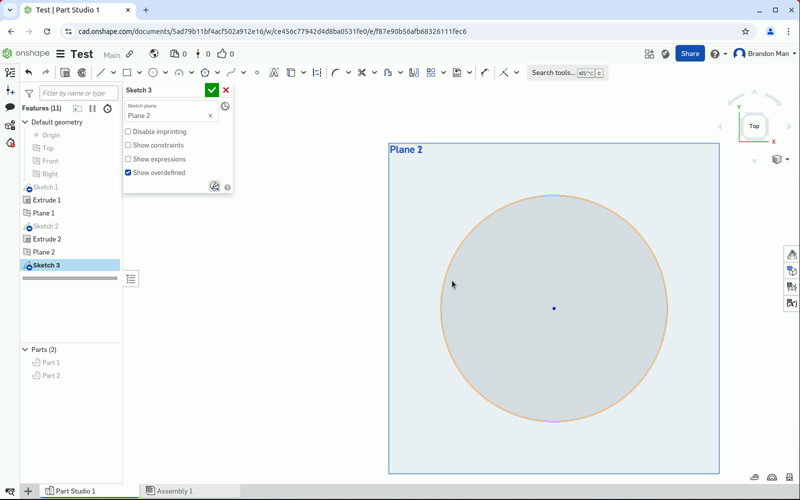
click(452, 280)
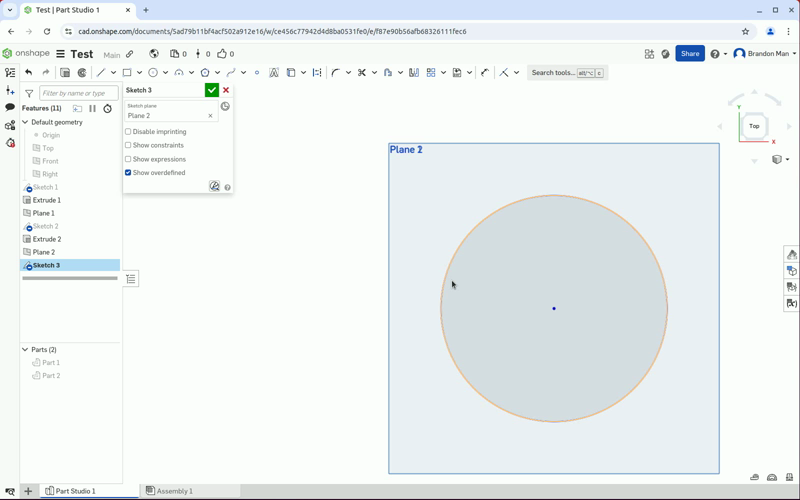
scroll(-6)
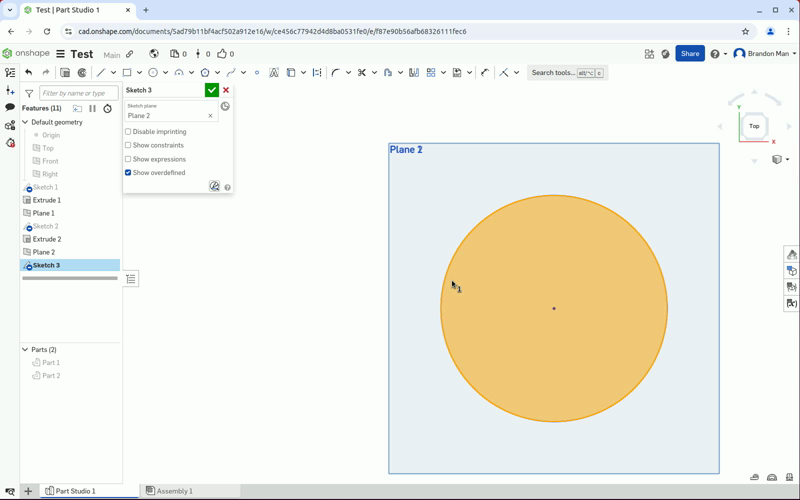
scroll(-6)
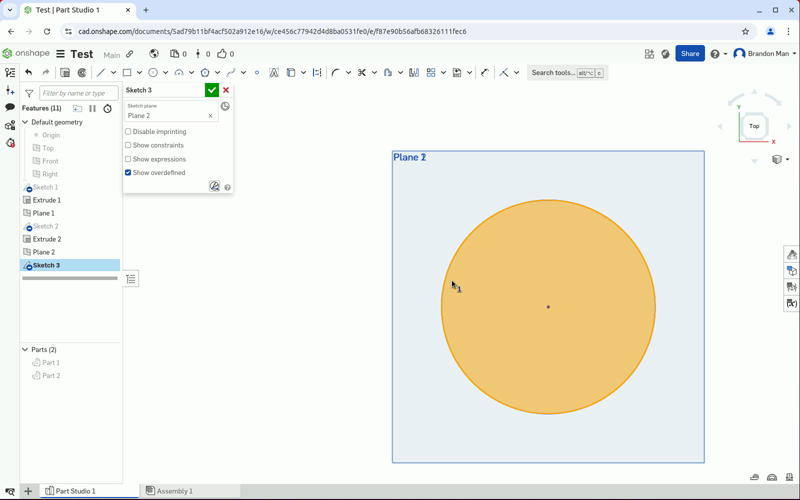
scroll(-6)
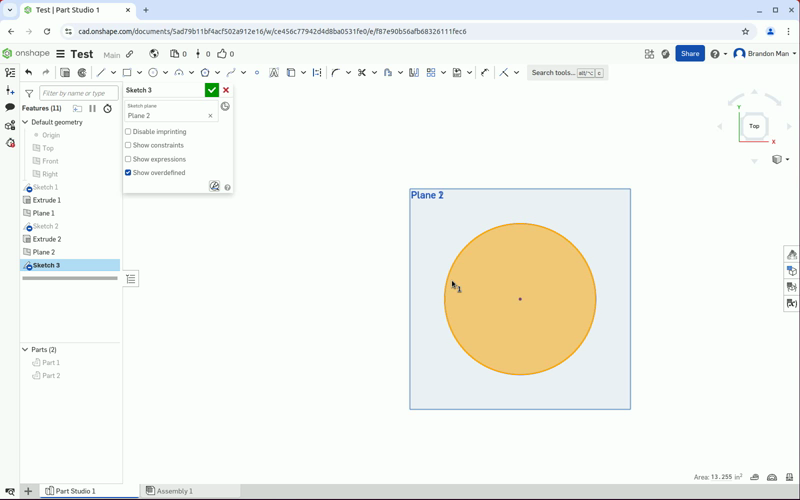
scroll(-6)
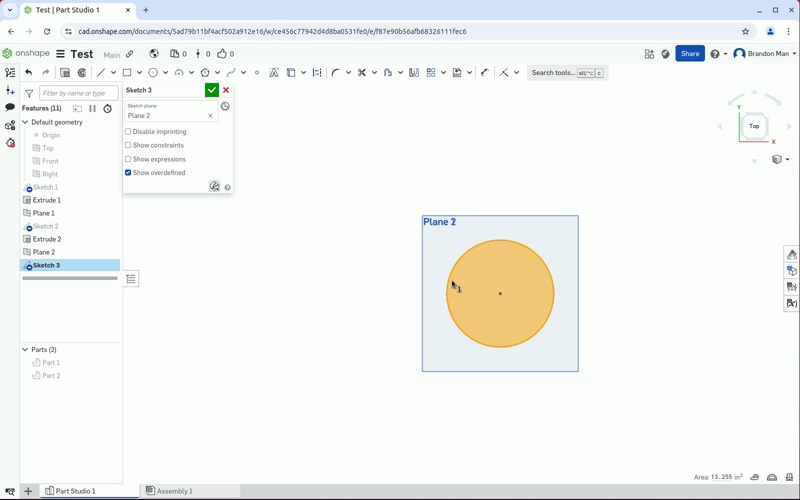
scroll(-6)
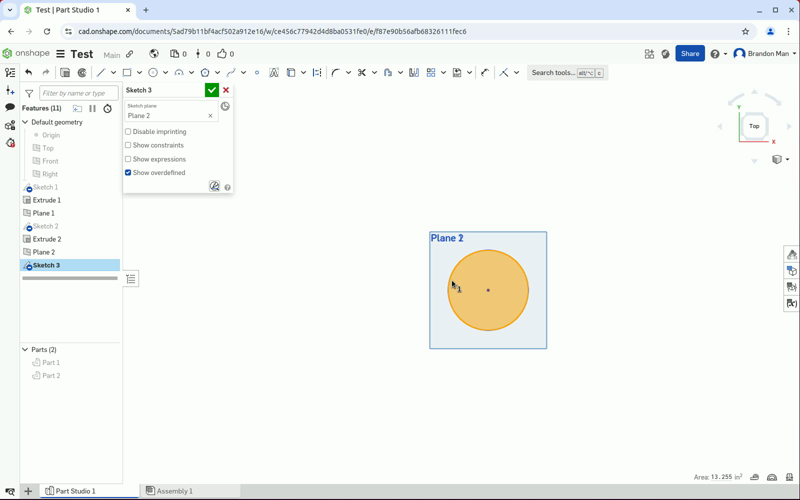
scroll(-6)
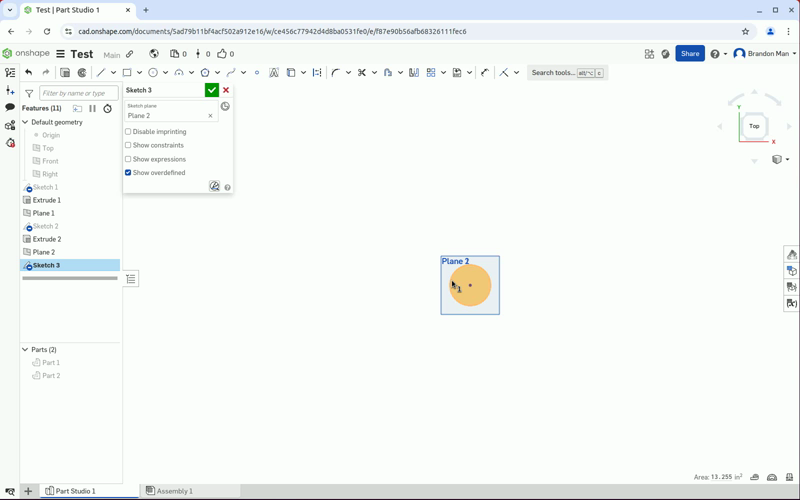
scroll(-6)
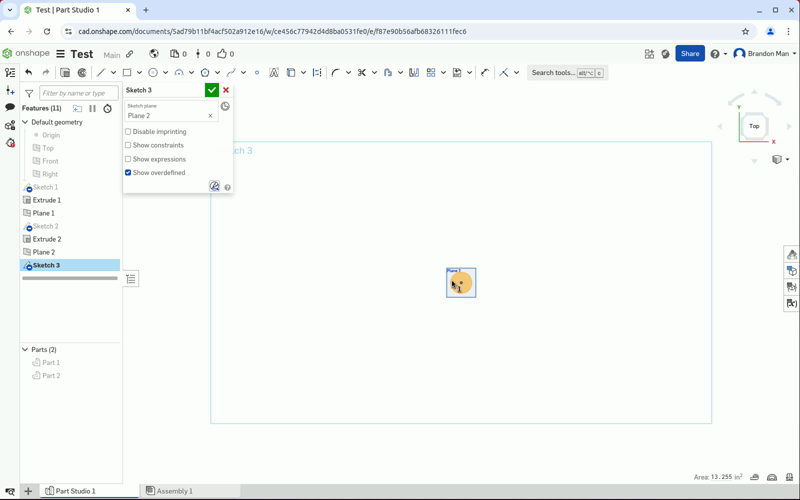
mouse_move(73, 352)
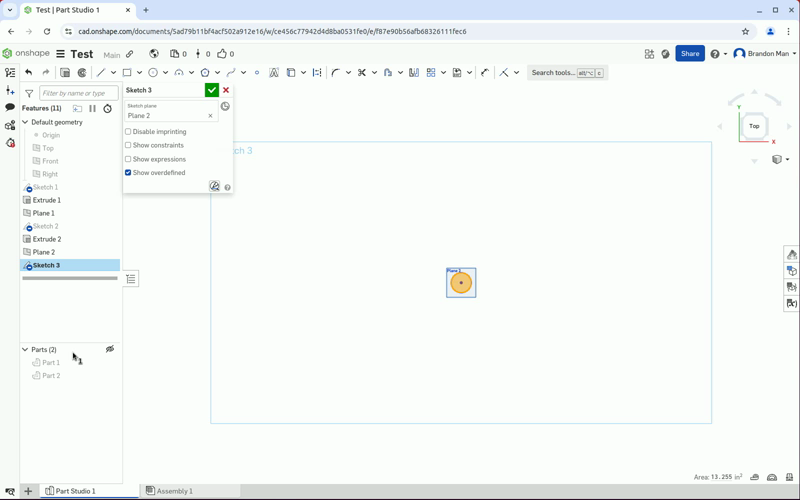
key(shift+y)
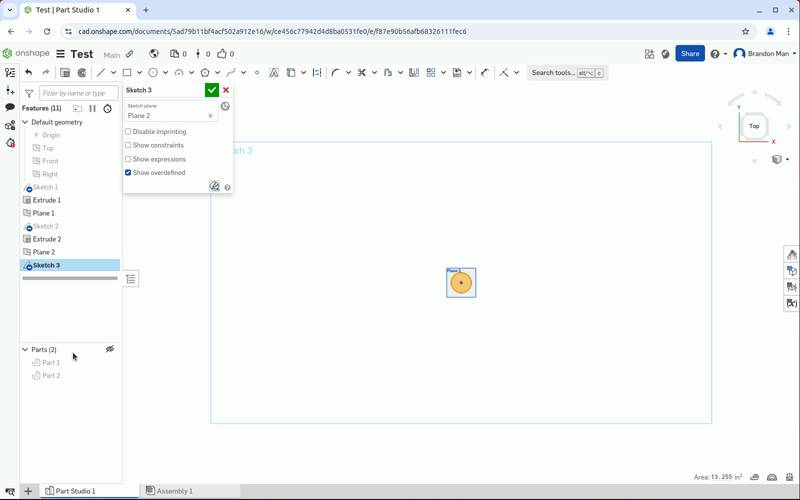
key(shift+e)
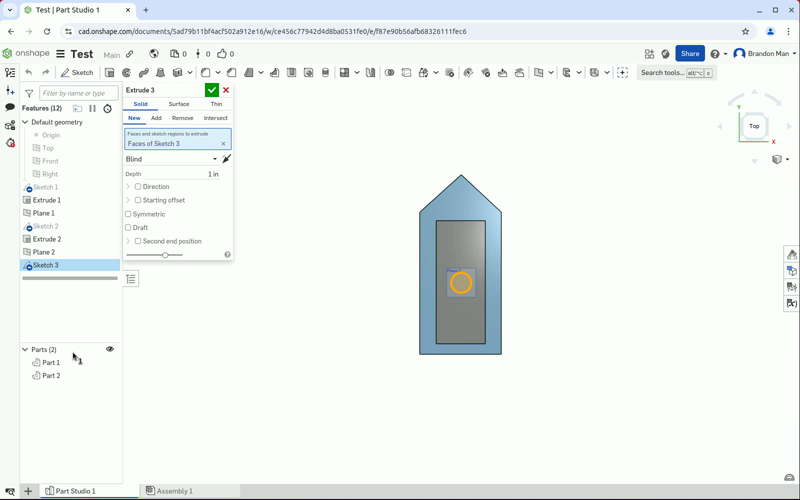
mouse_move(143, 106)
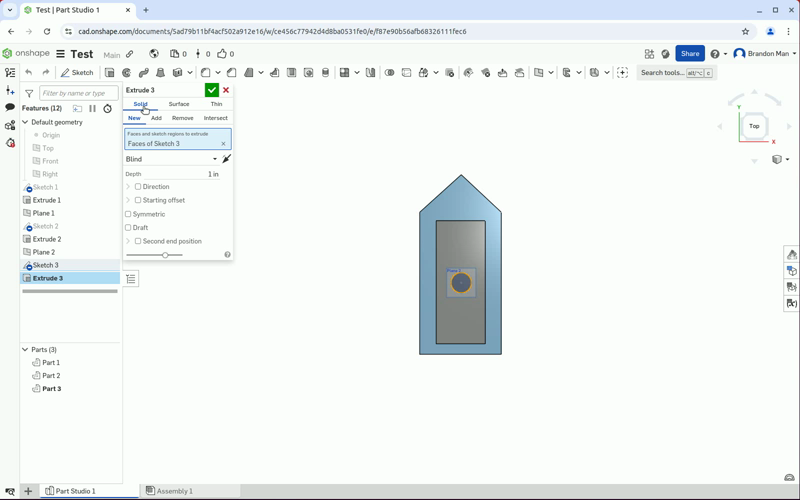
click(143, 106)
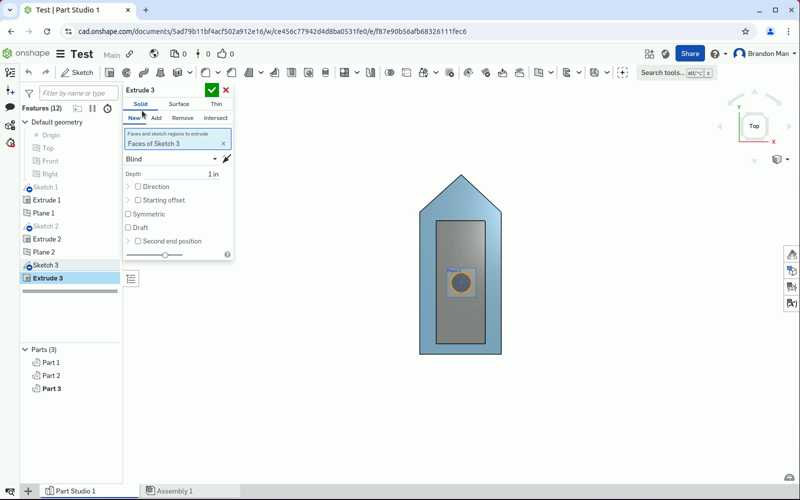
mouse_move(137, 120)
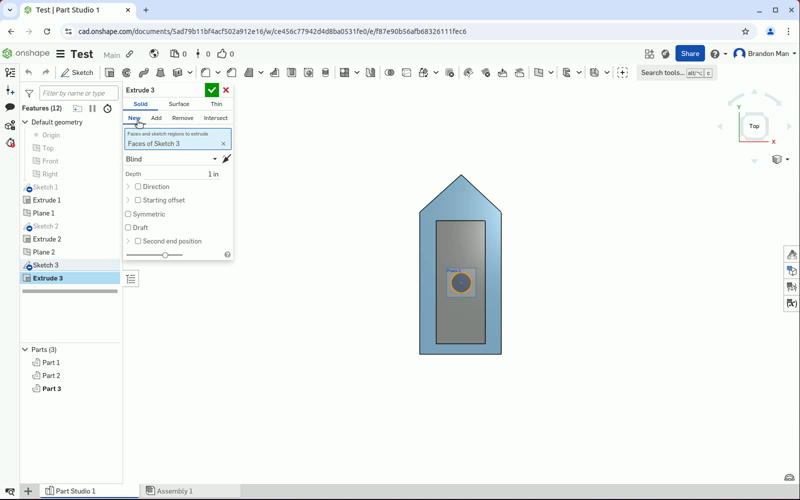
click(137, 120)
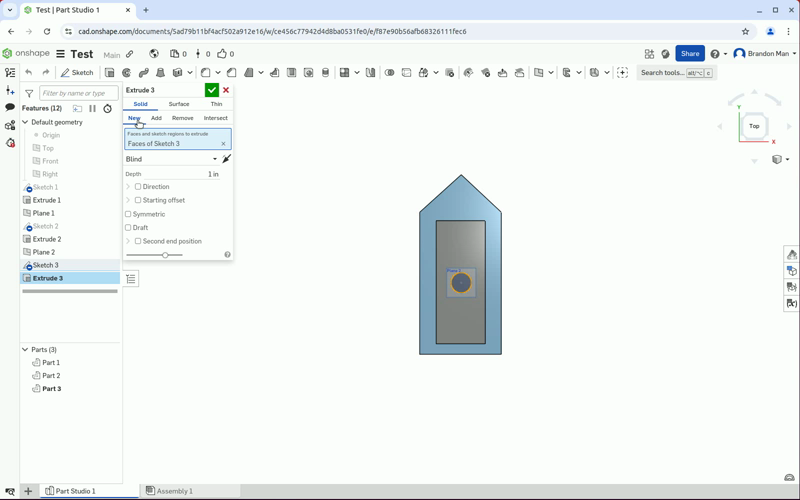
key(tab, 4)
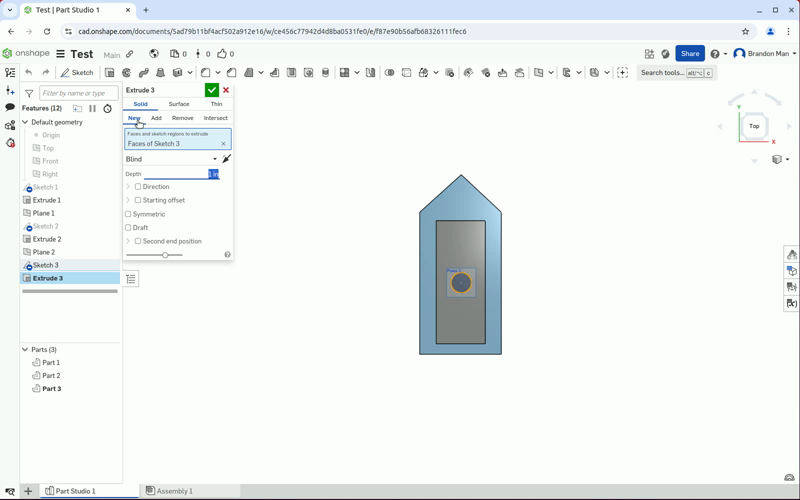
text(8.425)
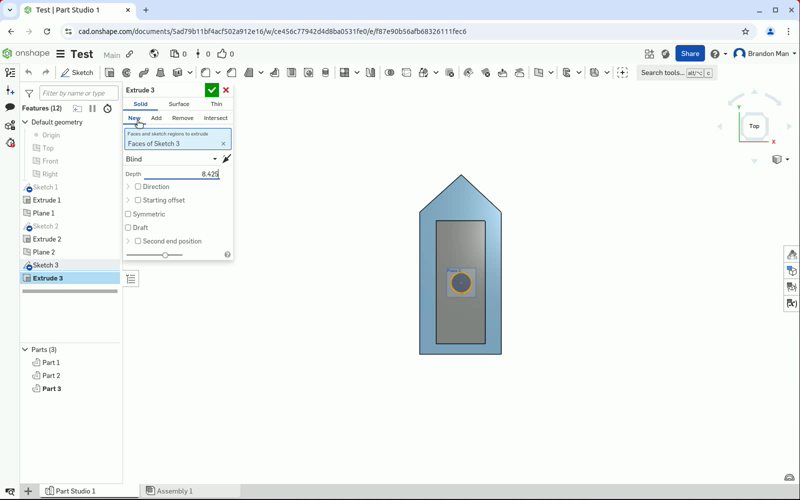
key(enter)
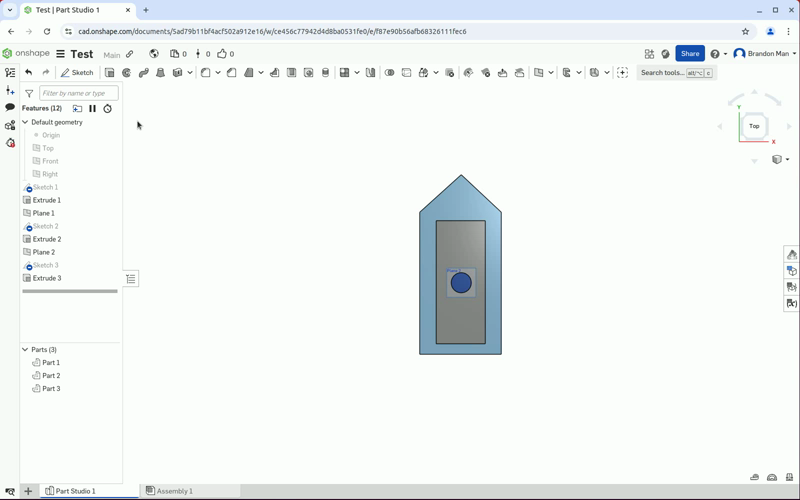
key(shift+h)
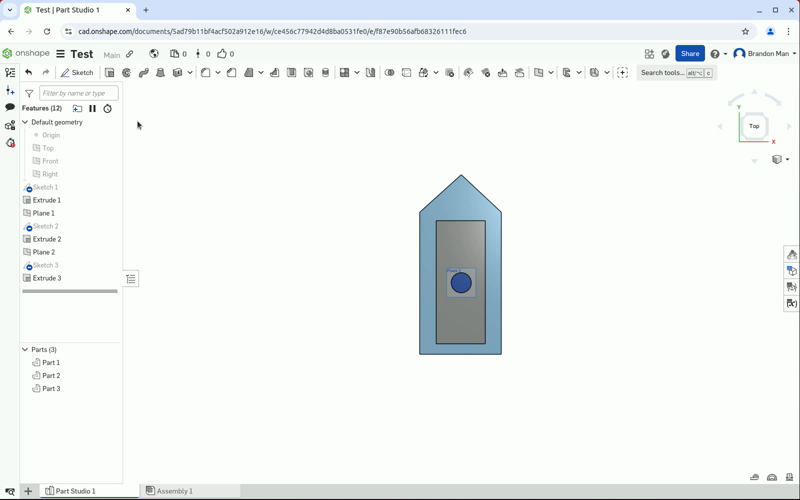
key(shift+h)
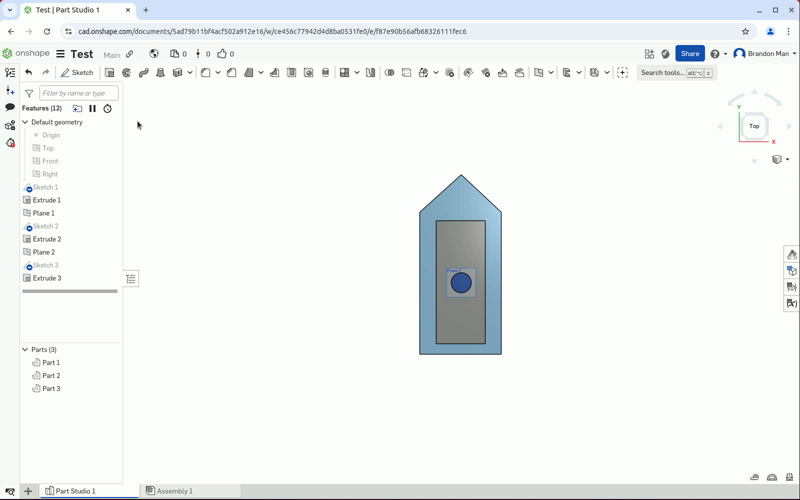
mouse_move(73, 189)
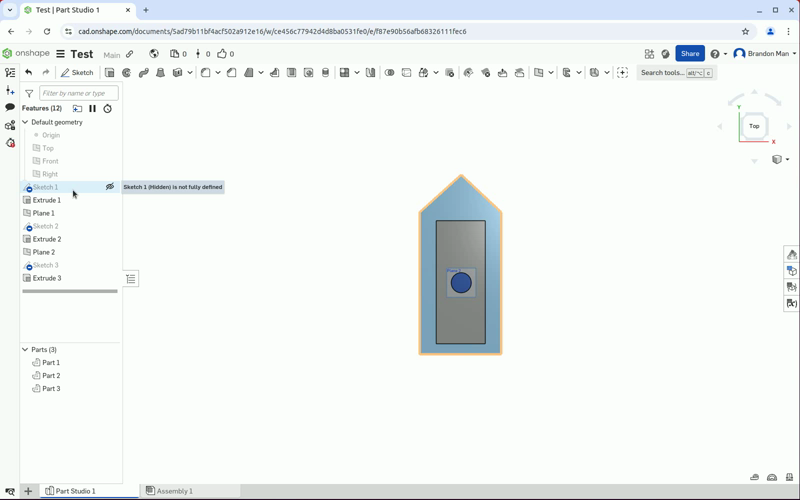
click(73, 189)
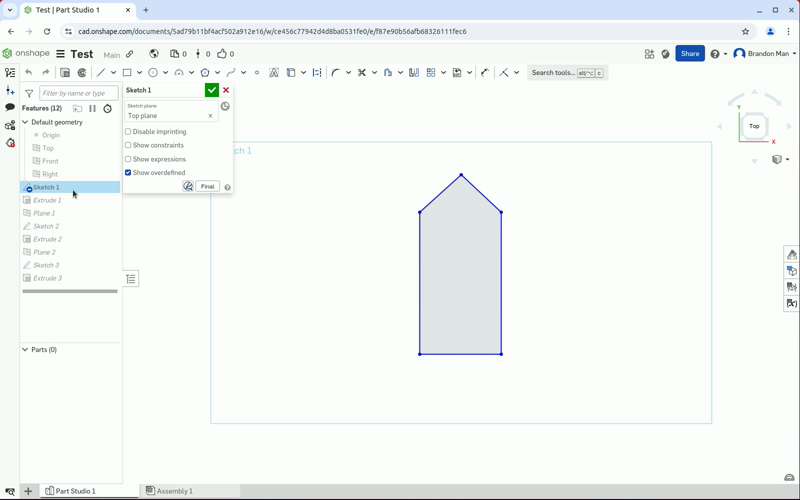
mouse_move(229, 92)
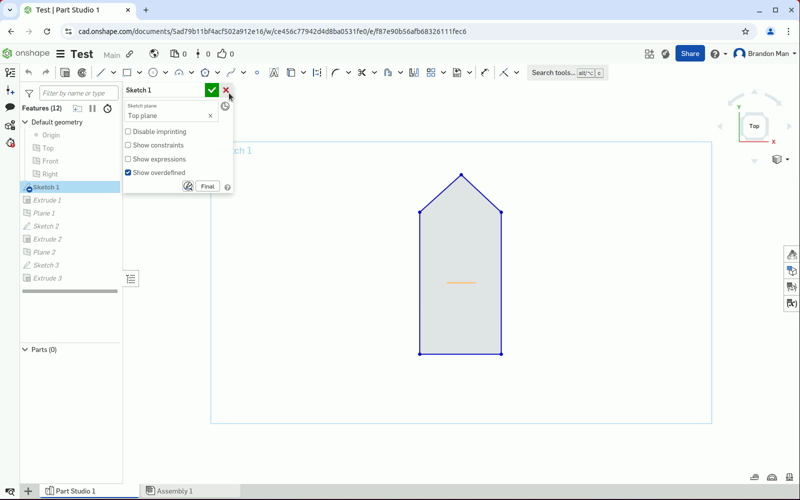
click(229, 92)
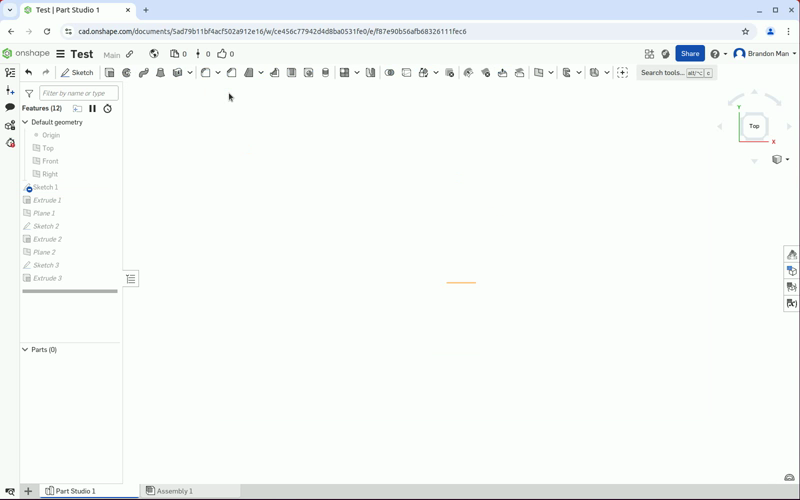
key(shift+s)
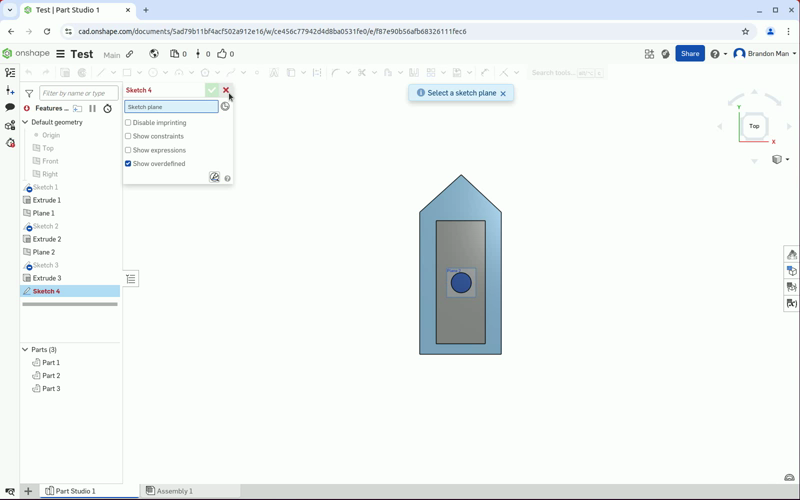
mouse_move(73, 254)
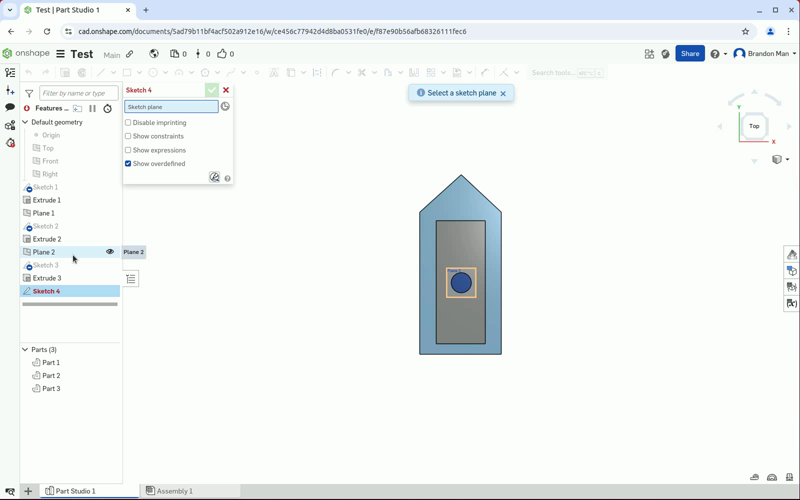
click(73, 254)
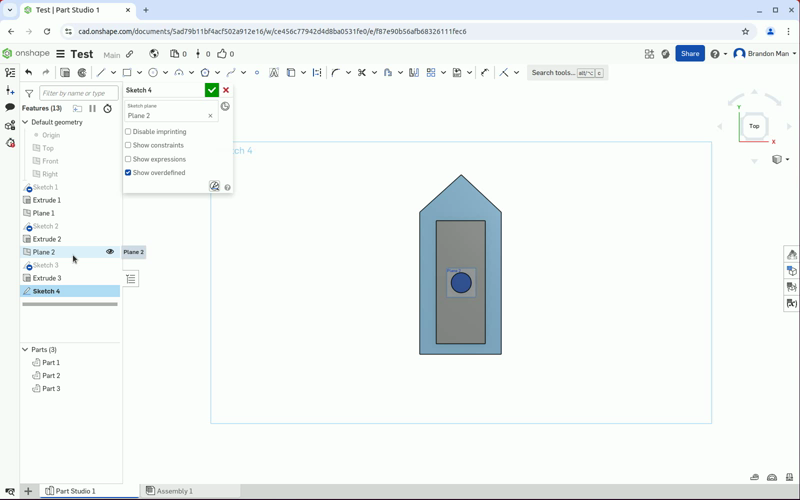
mouse_move(73, 352)
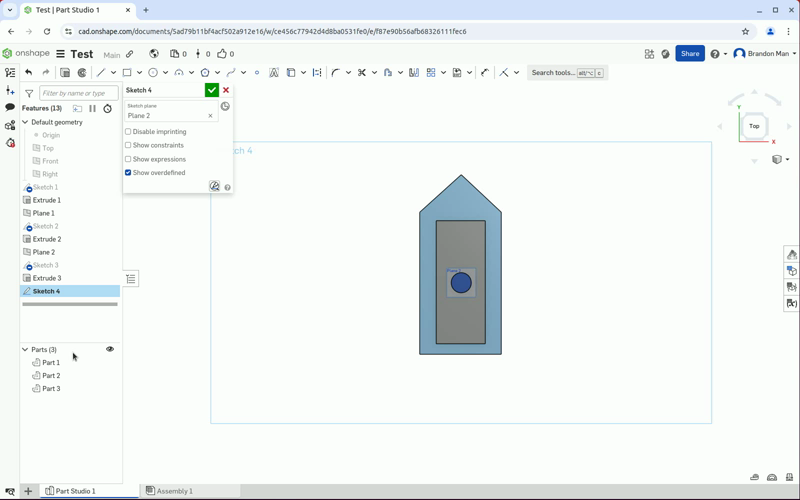
key(y)
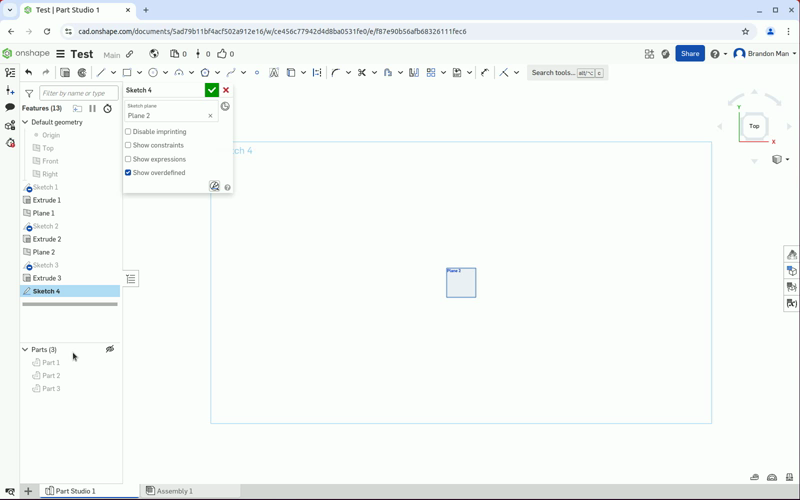
key(c)
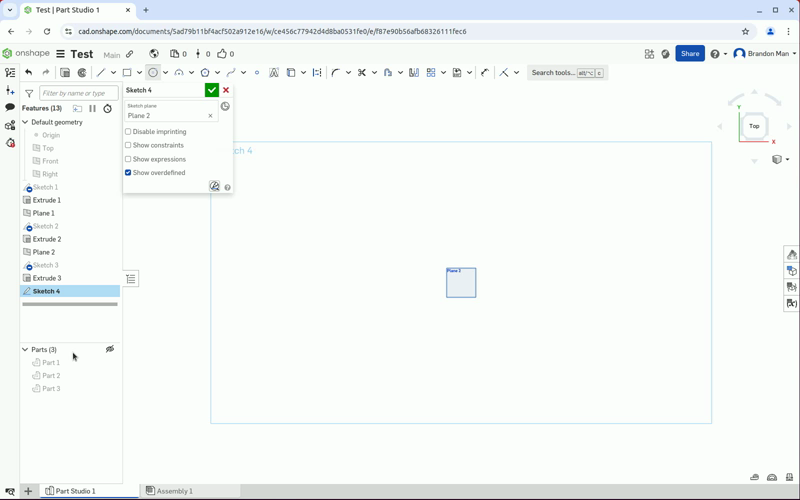
key_down(shift)
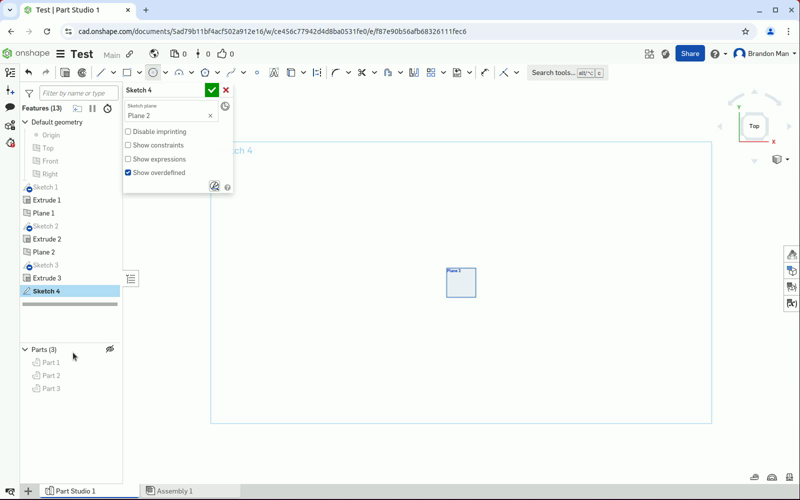
mouse_move(461, 241)
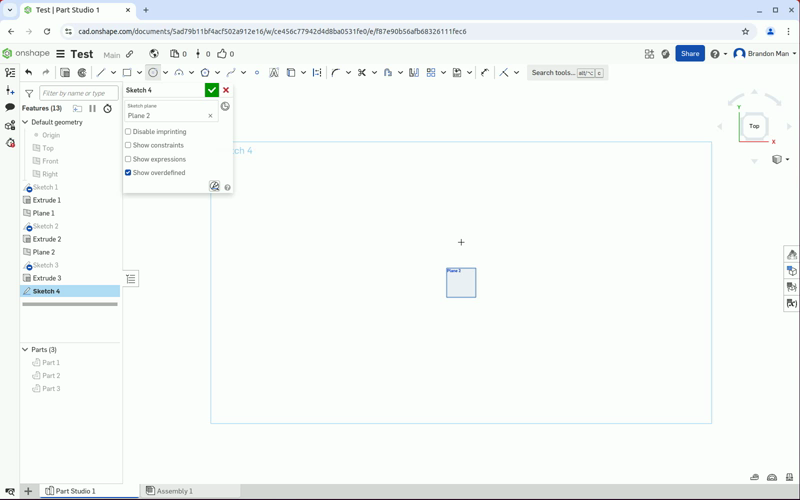
click(461, 241)
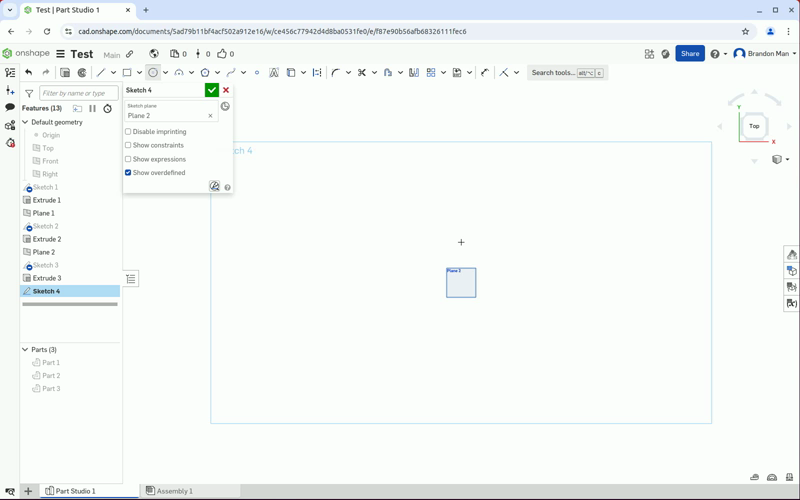
key_up(shift)
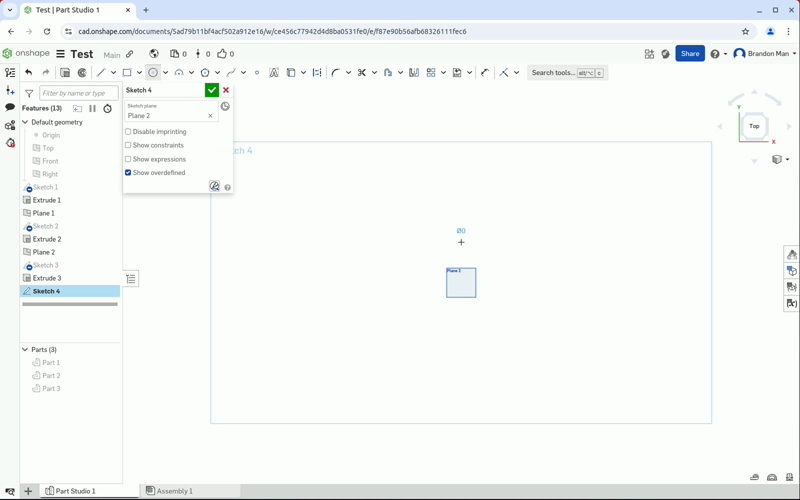
mouse_move(471, 241)
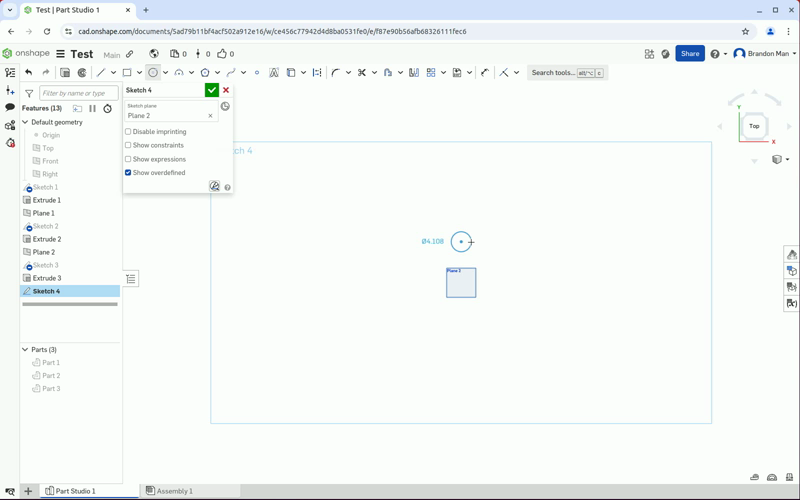
click(471, 241)
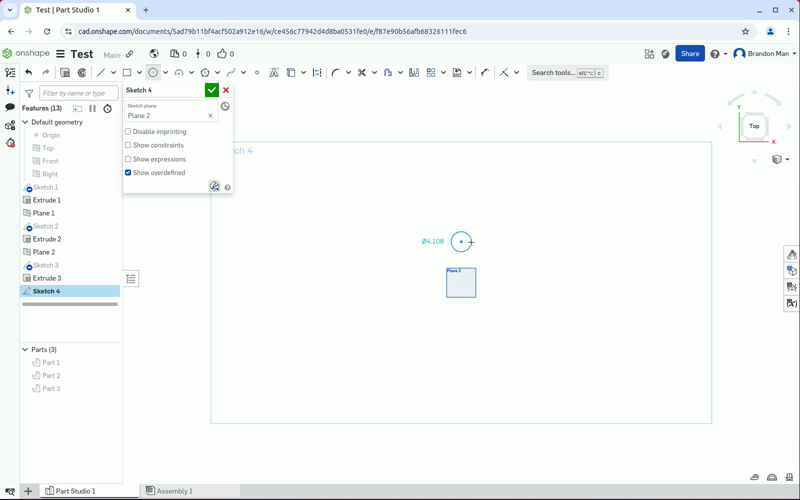
key(esc)
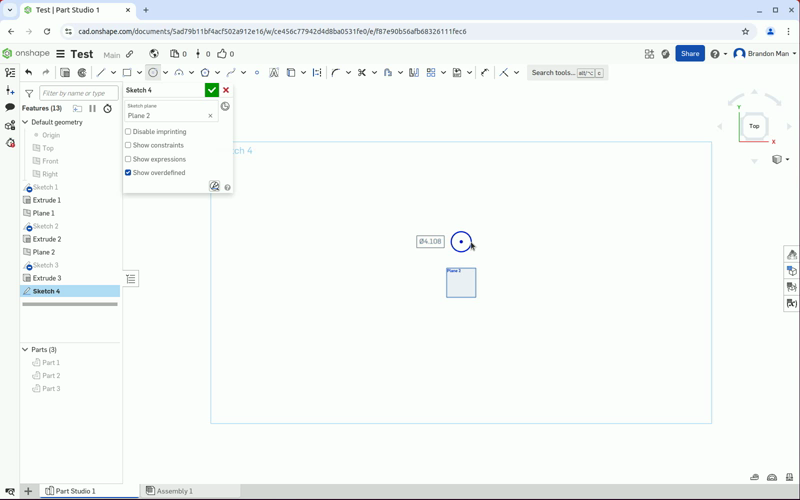
mouse_move(462, 244)
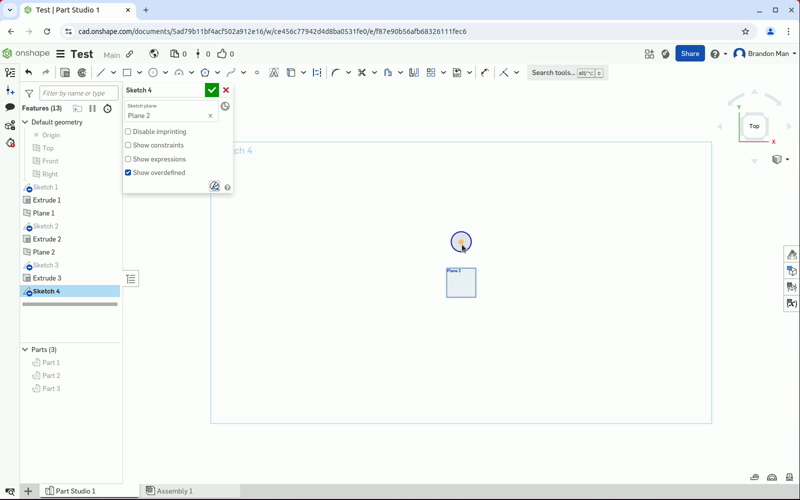
scroll(6)
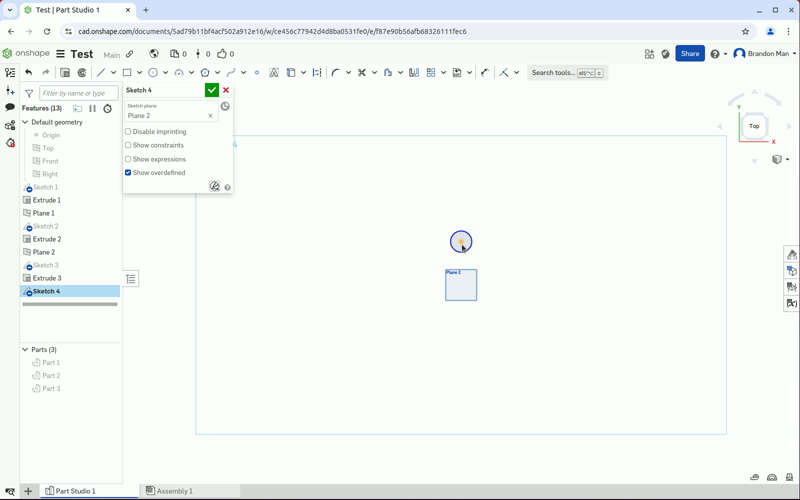
scroll(6)
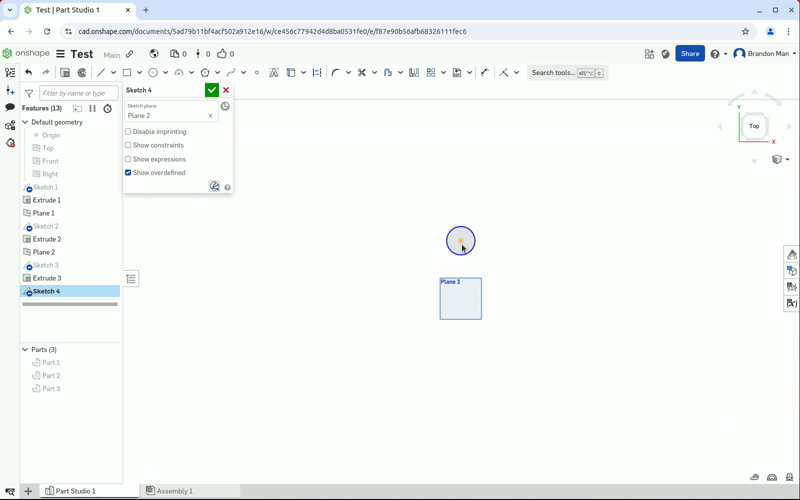
scroll(6)
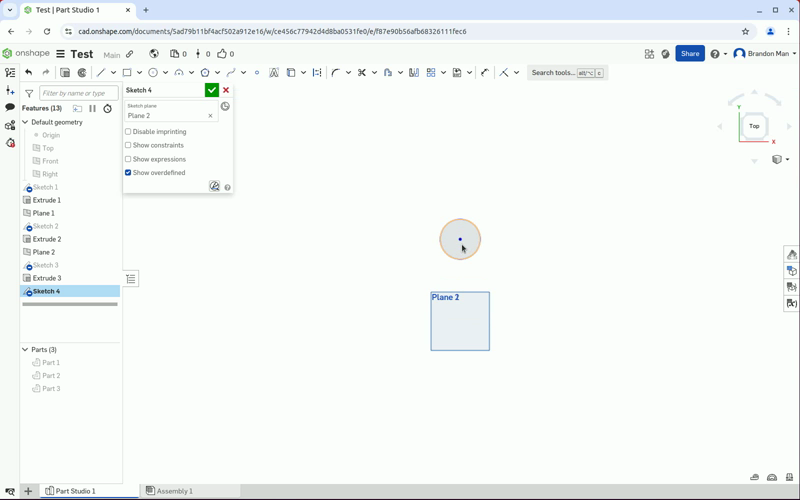
scroll(6)
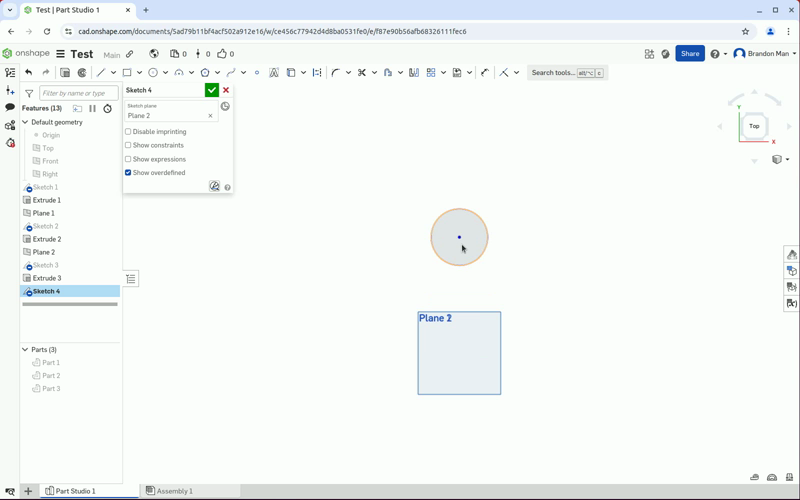
scroll(6)
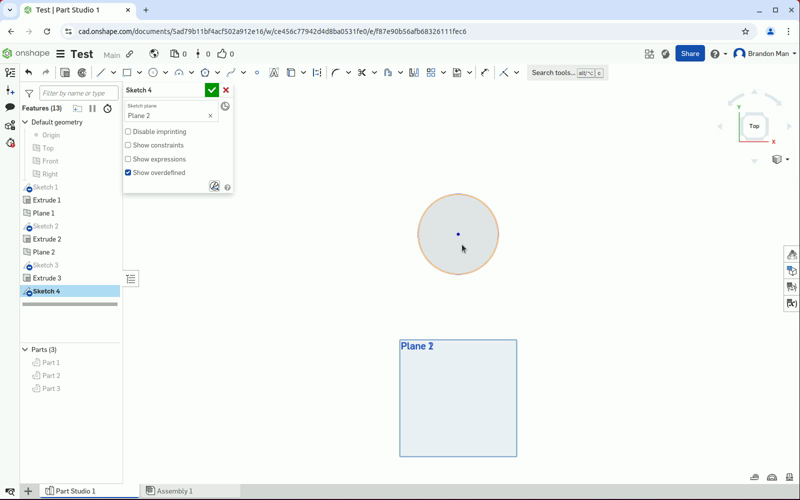
scroll(6)
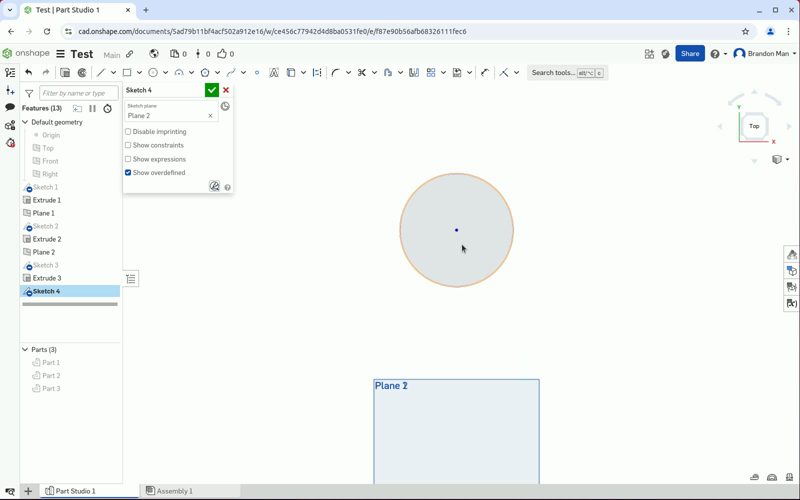
scroll(6)
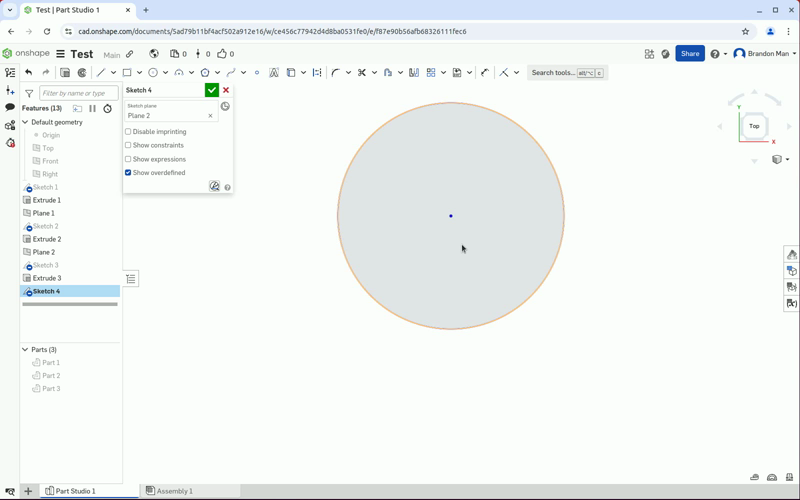
click(462, 244)
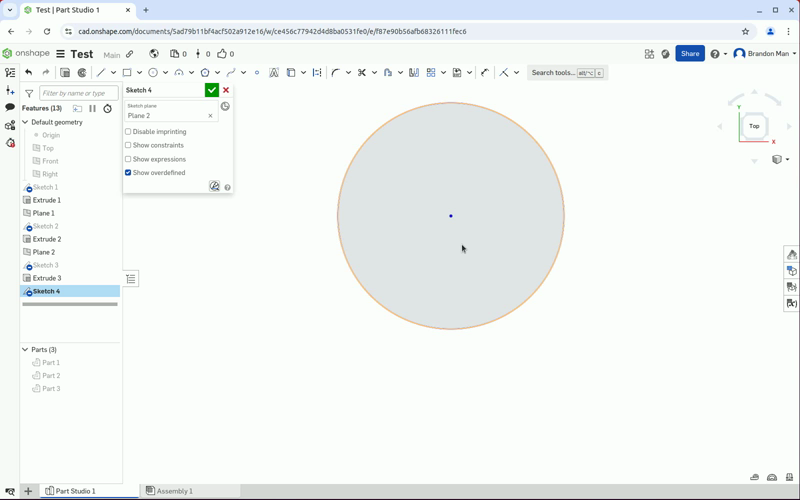
scroll(-6)
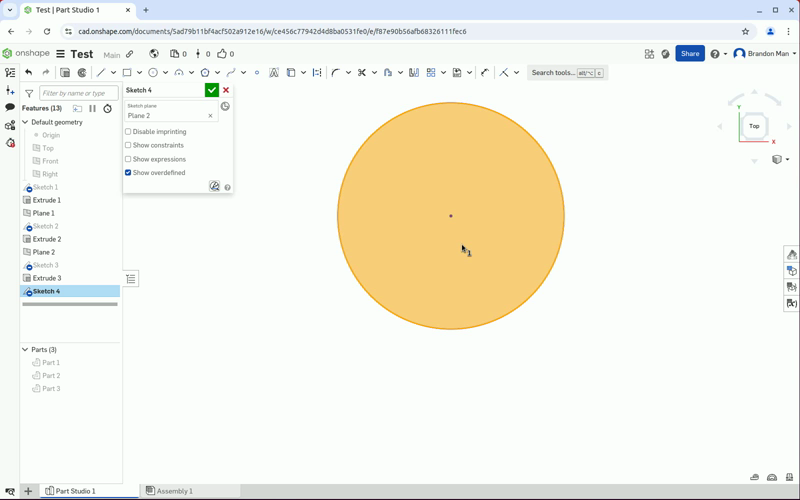
scroll(-6)
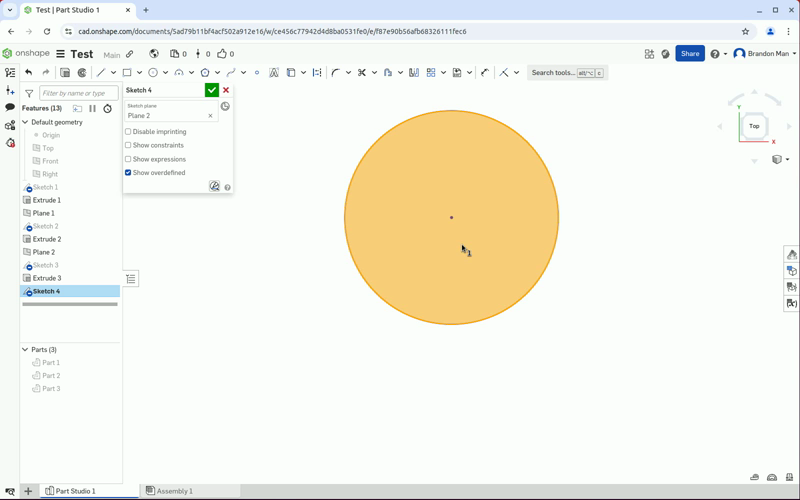
scroll(-6)
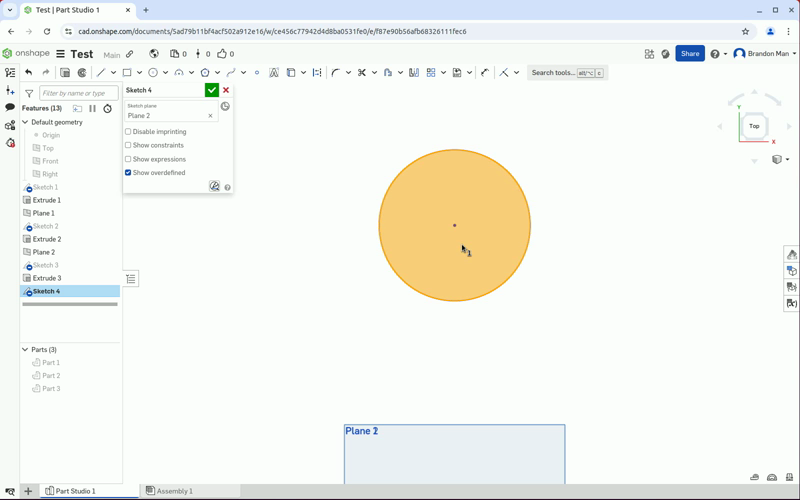
scroll(-6)
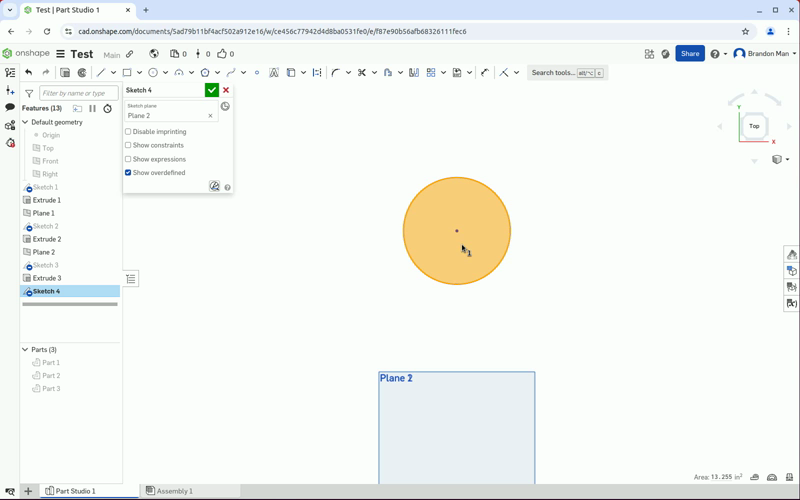
scroll(-6)
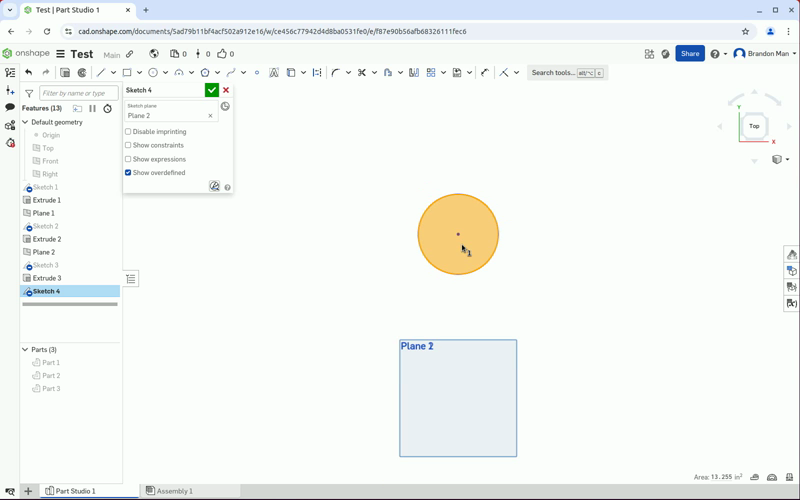
scroll(-6)
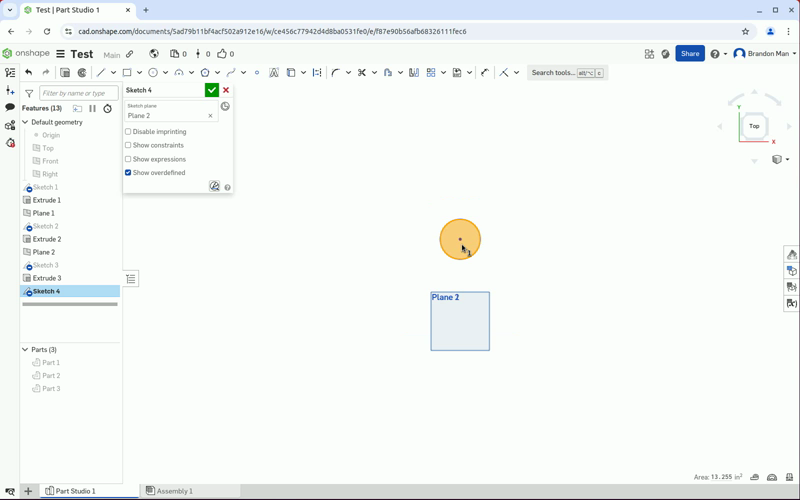
scroll(-6)
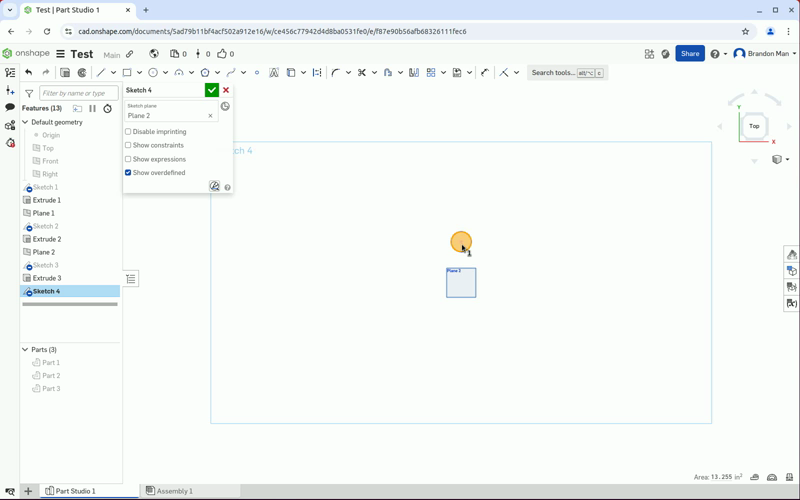
mouse_move(73, 352)
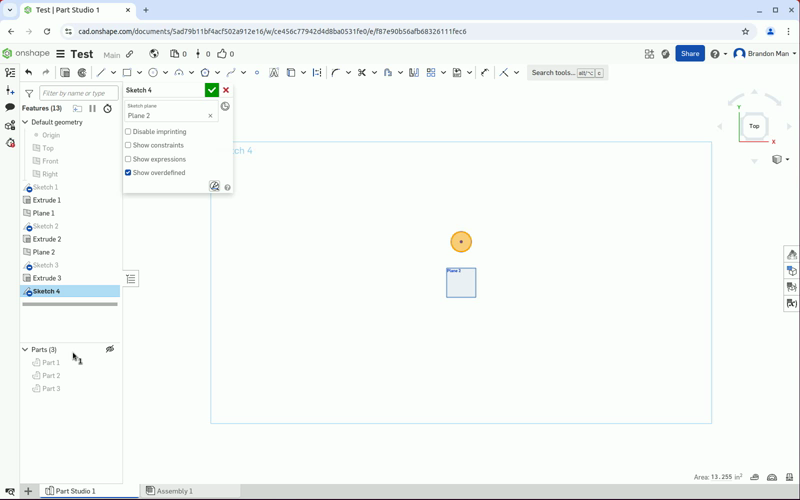
key(shift+y)
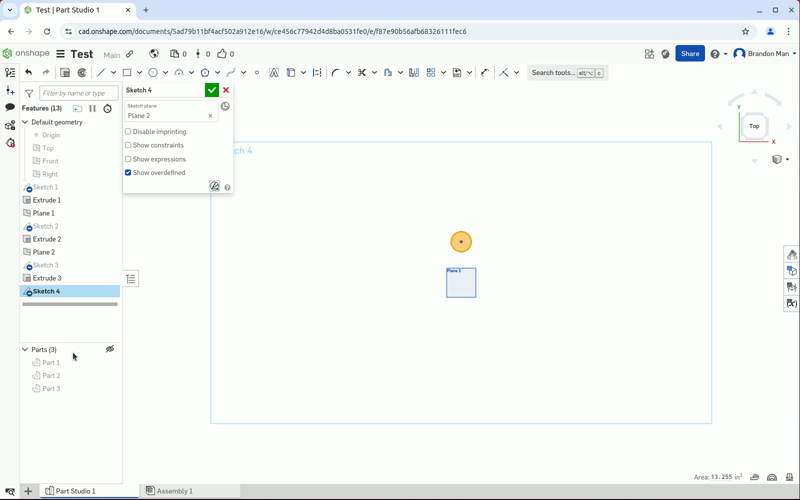
key(shift+e)
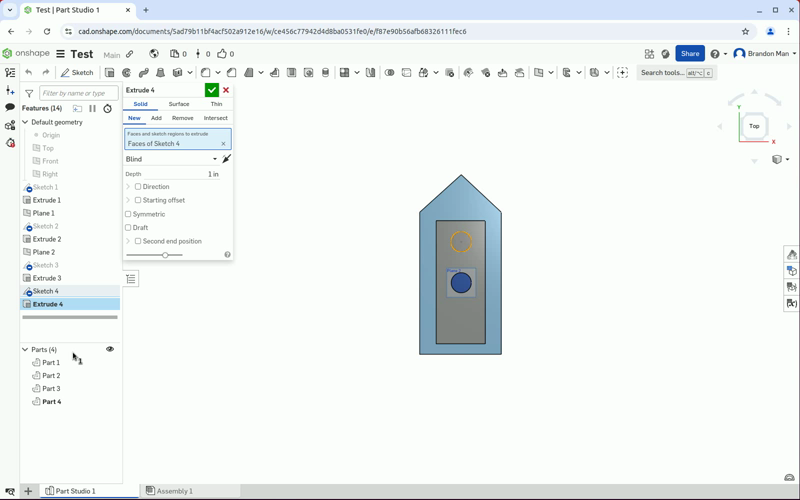
mouse_move(143, 106)
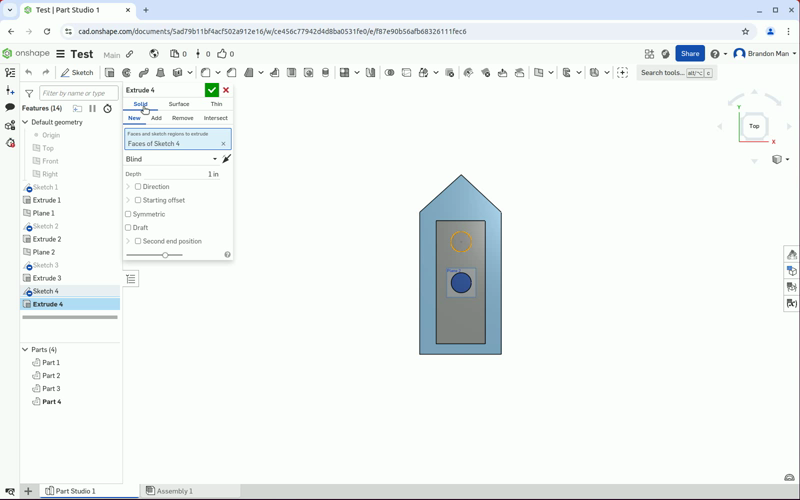
click(143, 106)
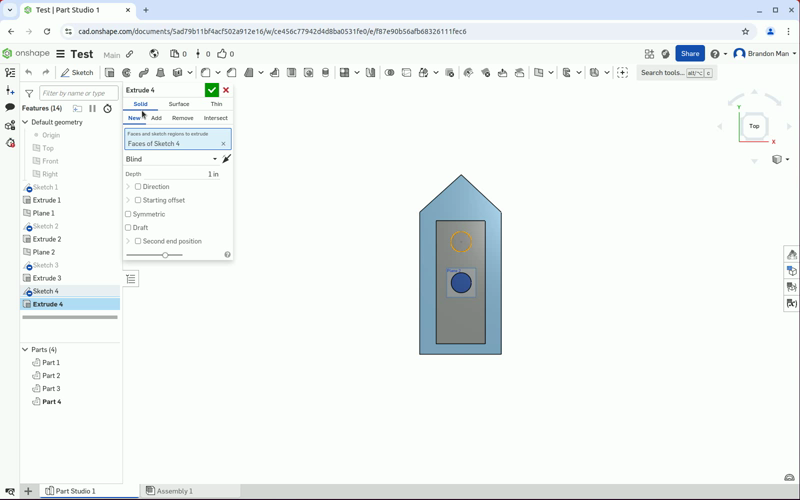
mouse_move(137, 120)
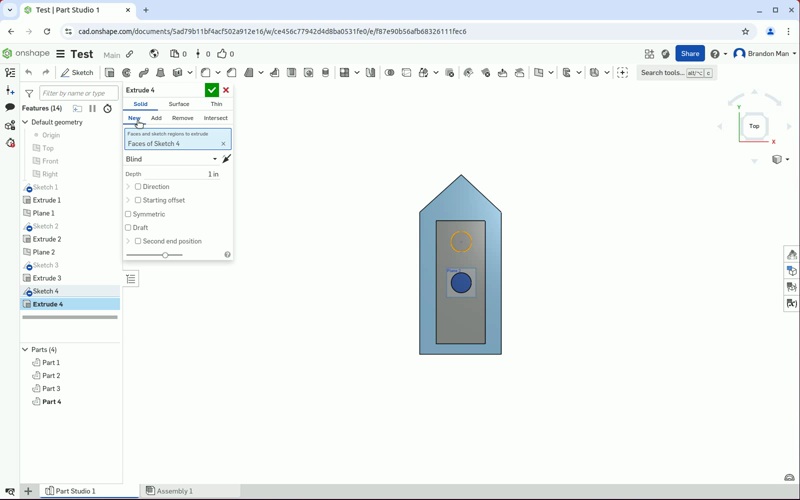
click(137, 120)
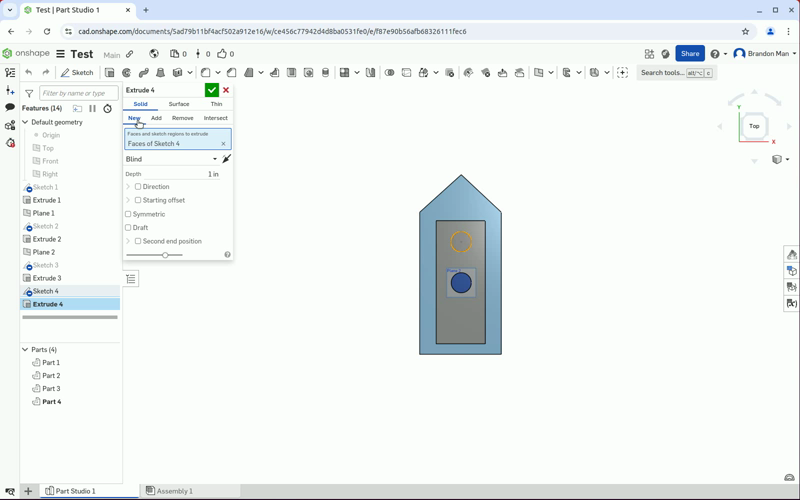
key(tab, 4)
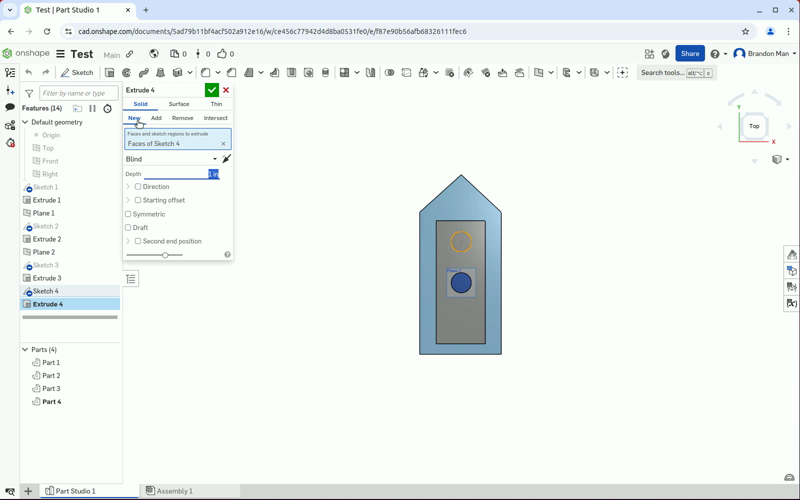
text(8.425)
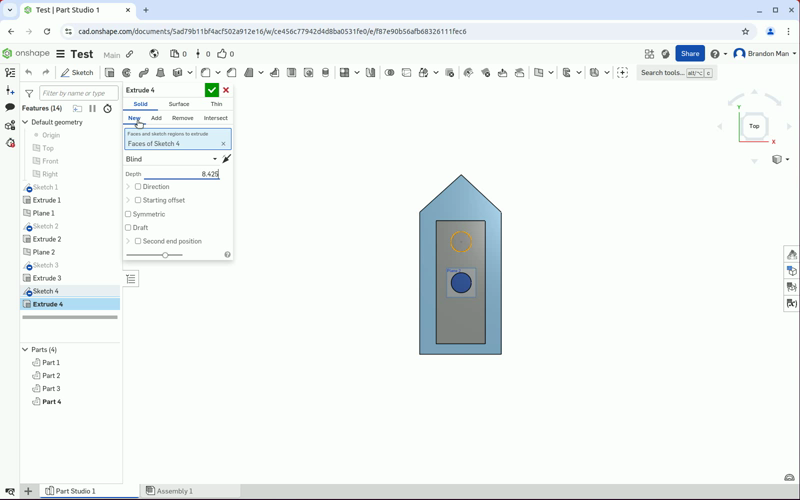
key(enter)
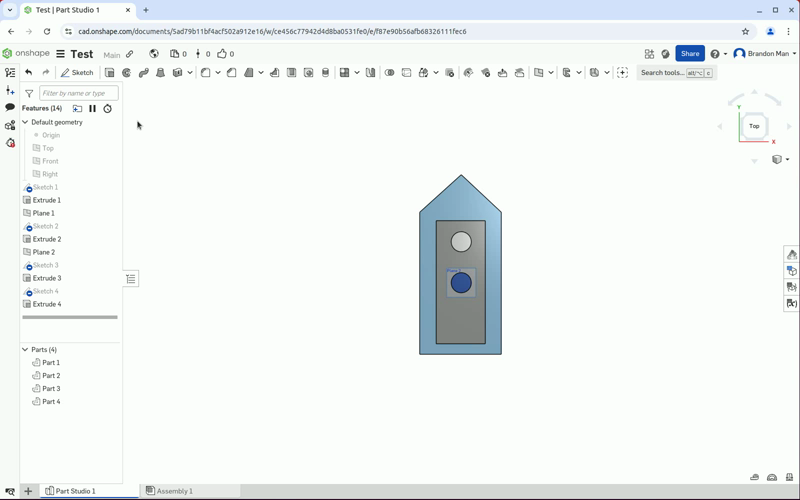
key(shift+h)
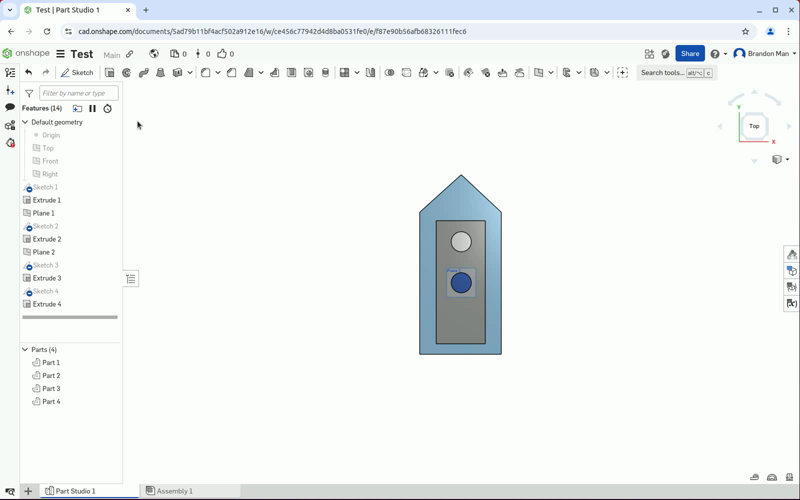
key(shift+h)
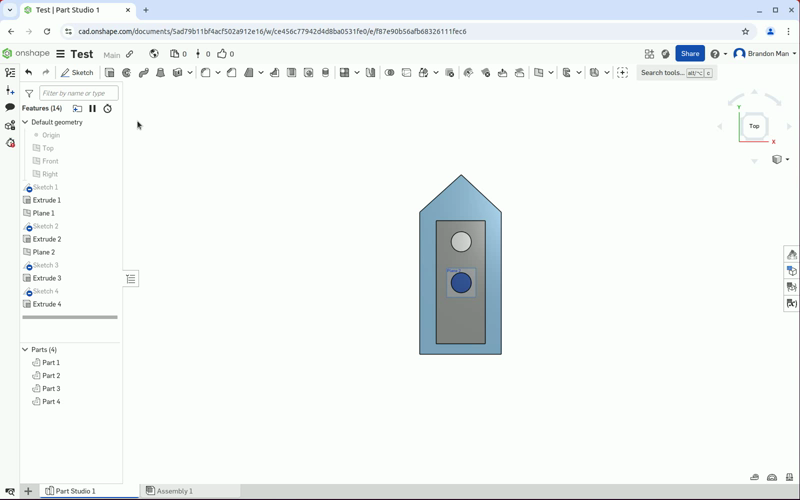
mouse_move(73, 189)
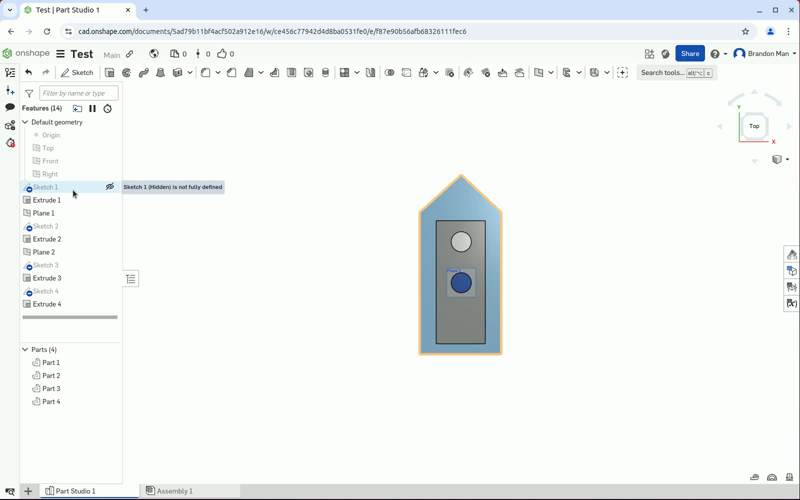
click(73, 189)
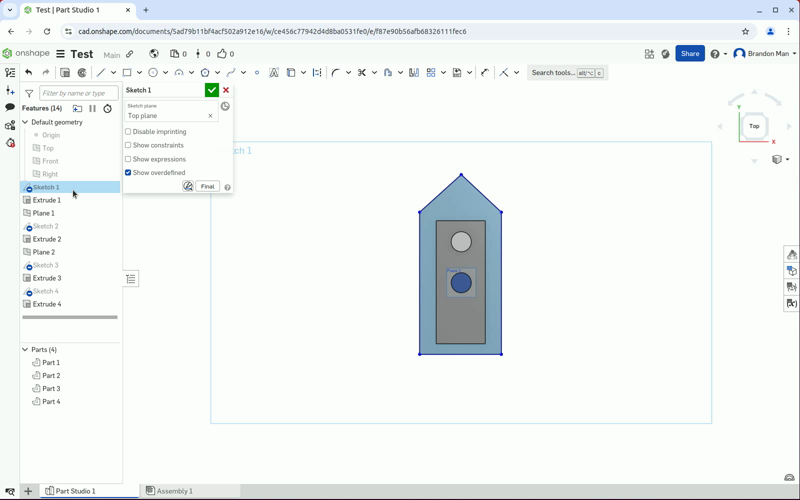
mouse_move(229, 92)
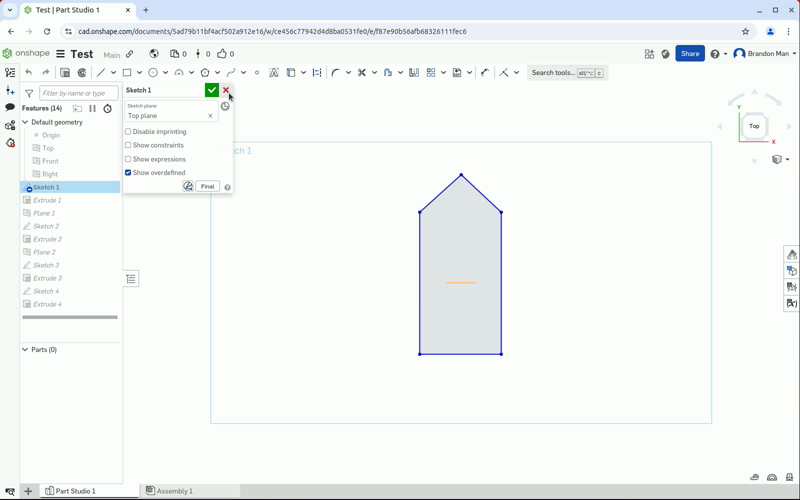
click(229, 92)
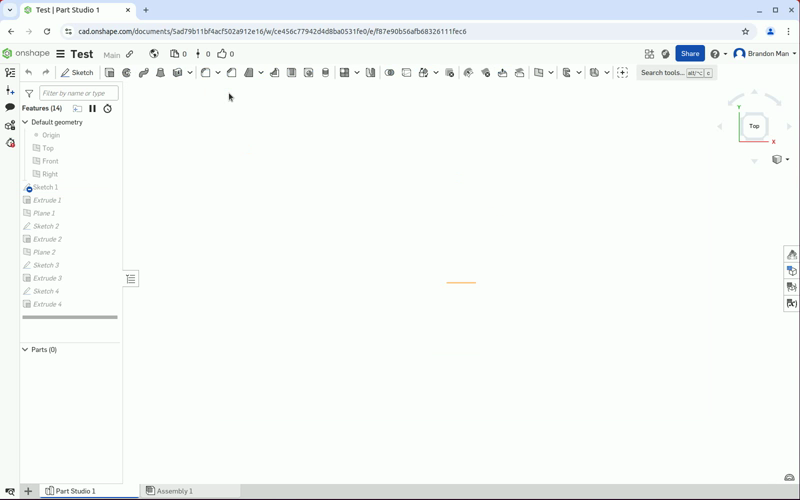
key(shift+s)
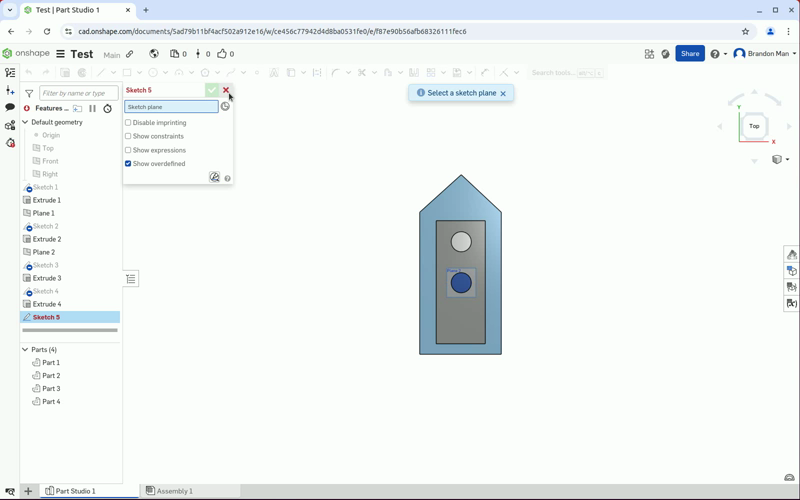
mouse_move(73, 254)
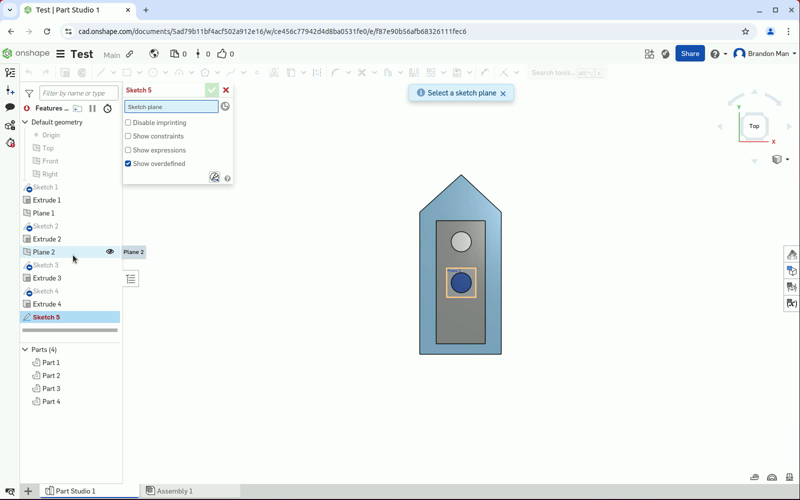
click(73, 254)
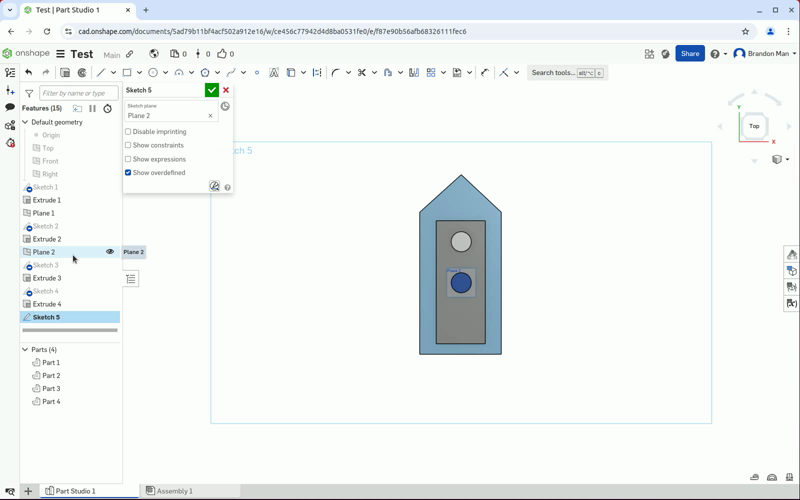
mouse_move(73, 352)
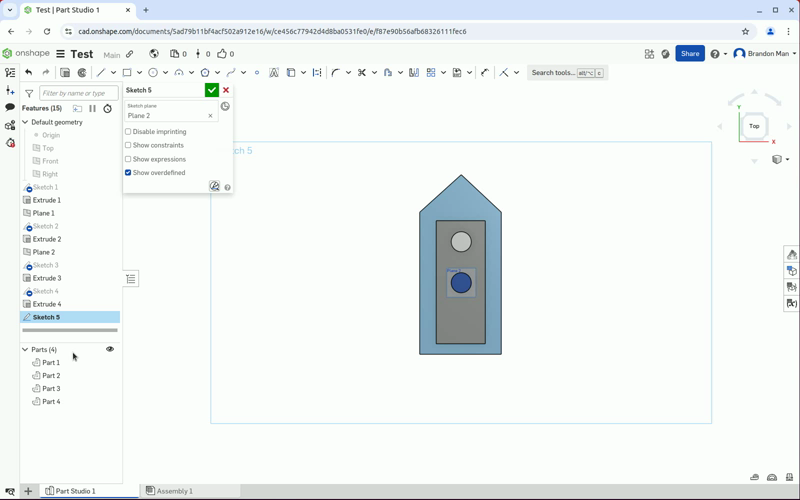
key(y)
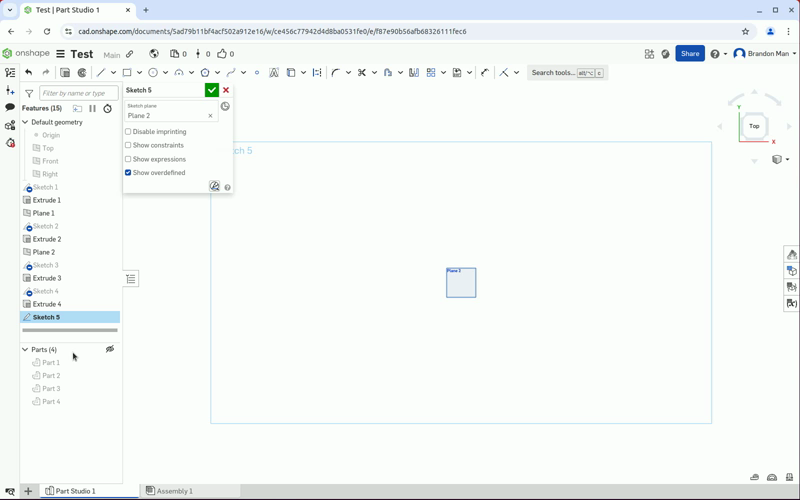
key(c)
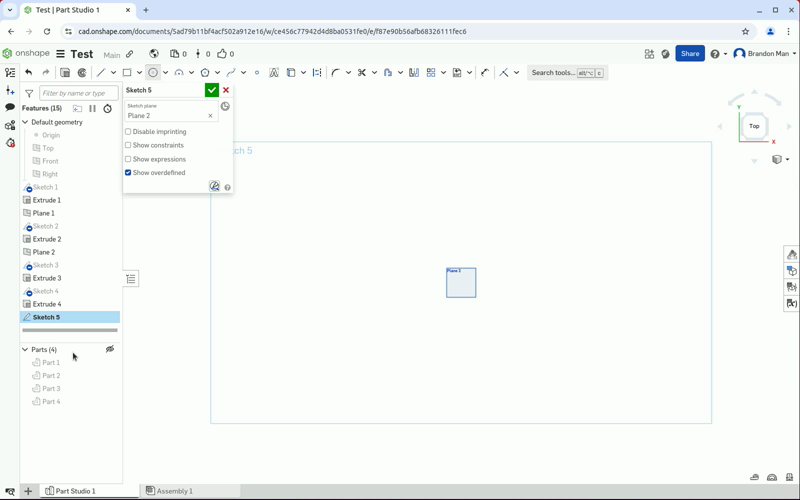
key_down(shift)
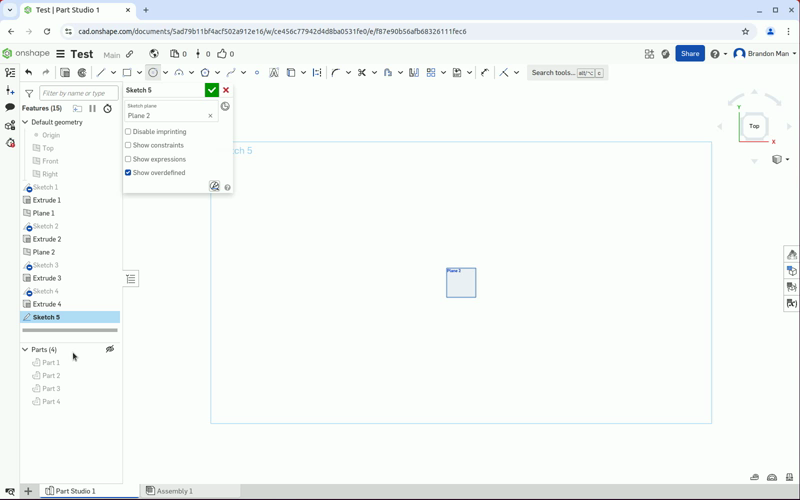
mouse_move(461, 324)
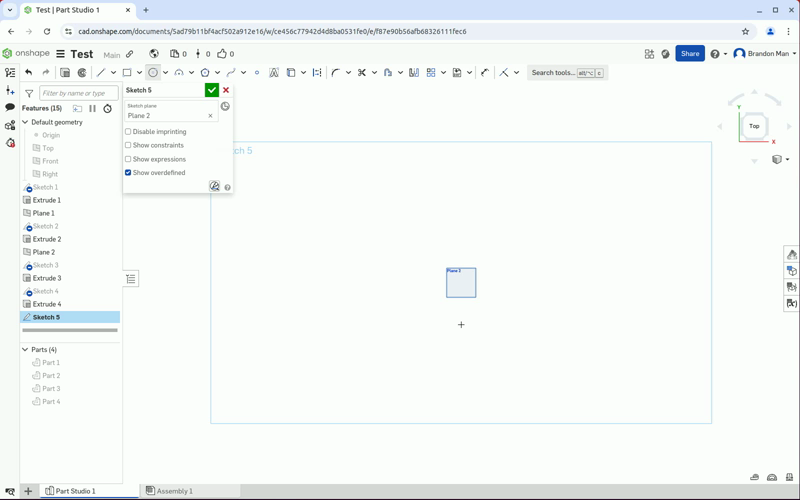
click(461, 324)
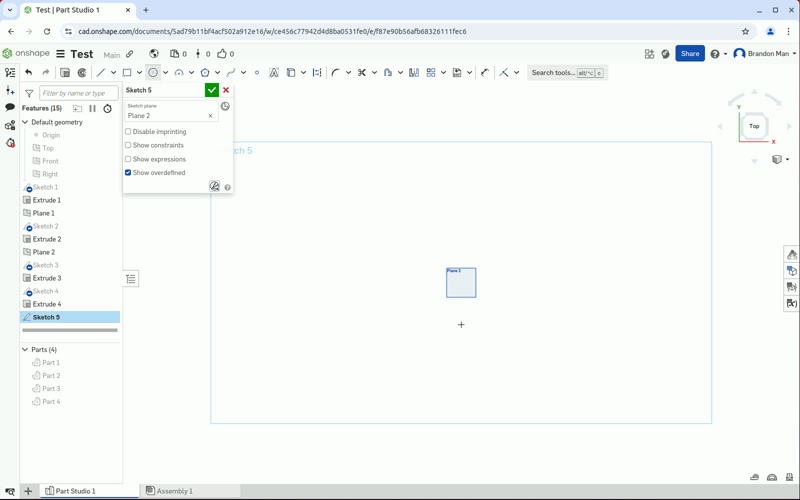
key_up(shift)
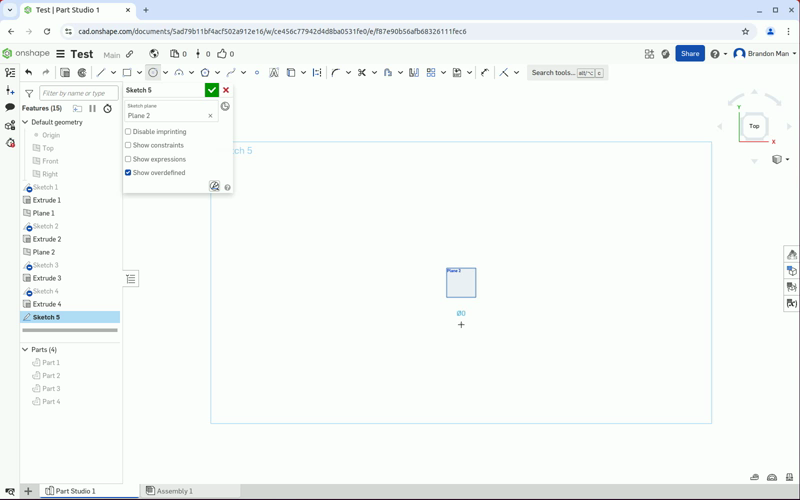
mouse_move(471, 324)
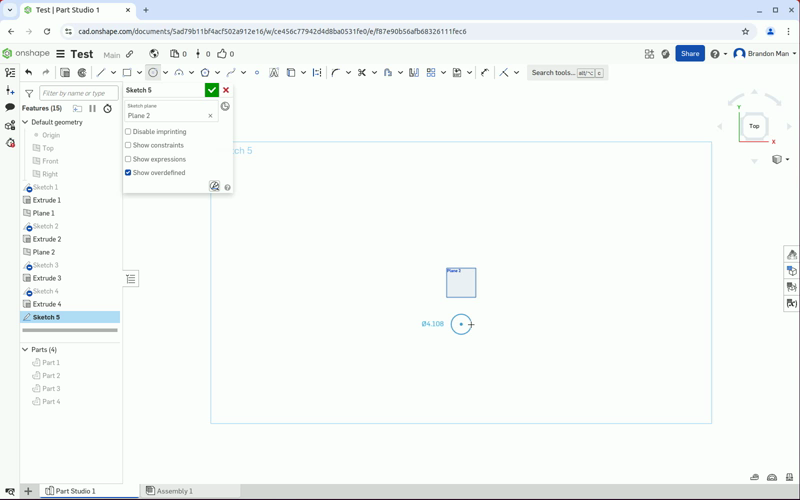
click(471, 324)
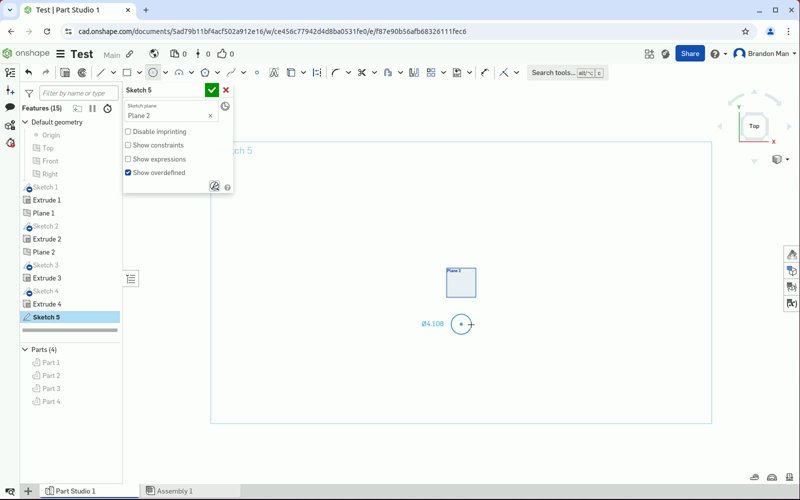
key(esc)
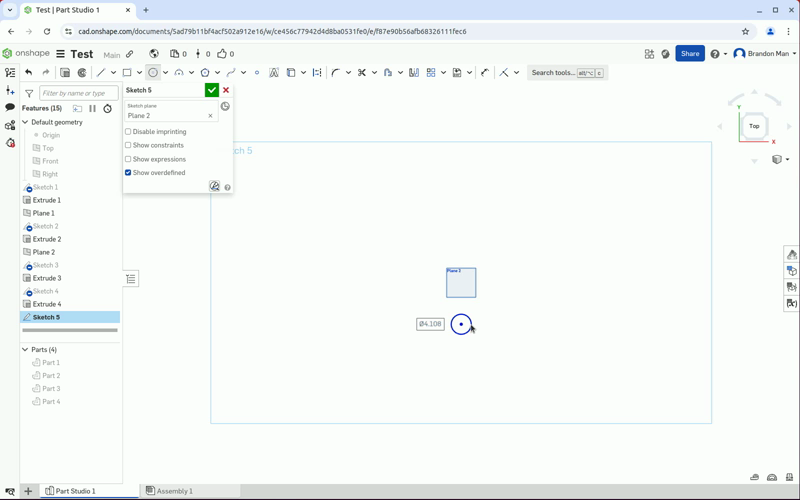
mouse_move(455, 328)
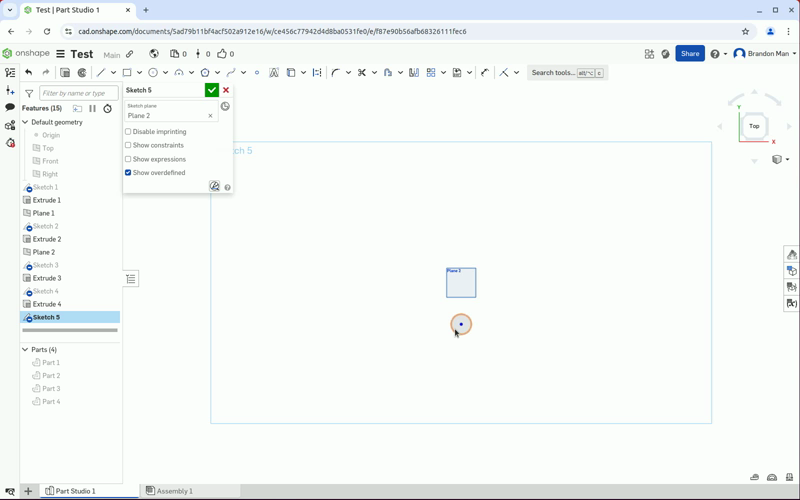
scroll(6)
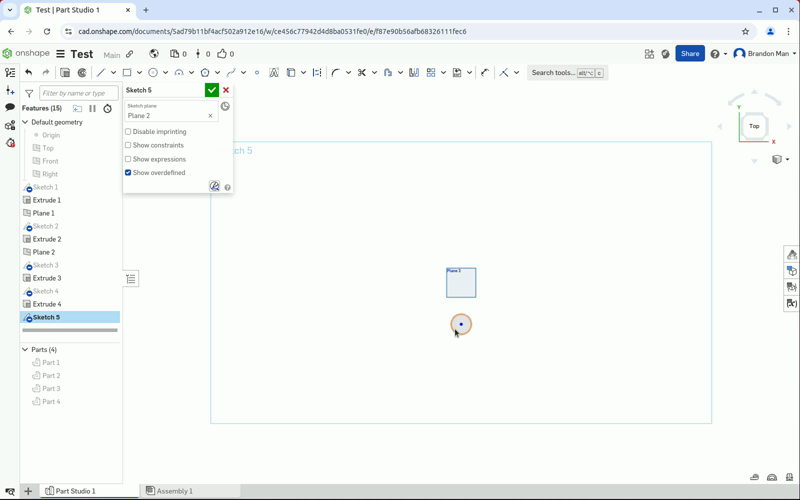
scroll(6)
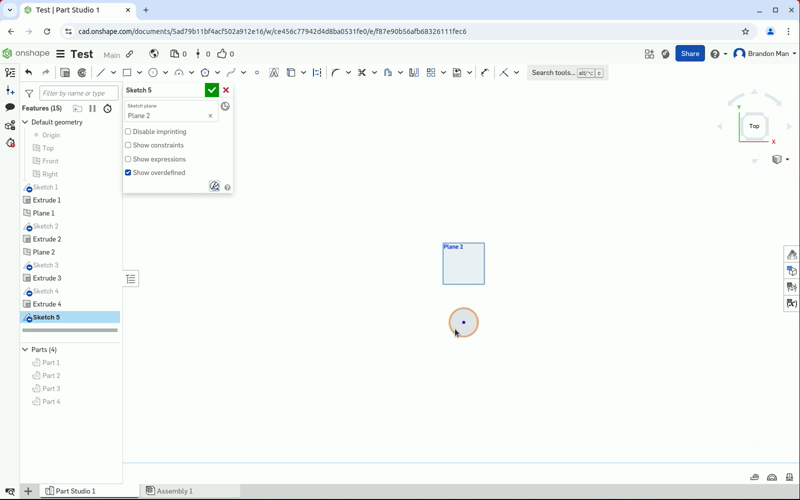
scroll(6)
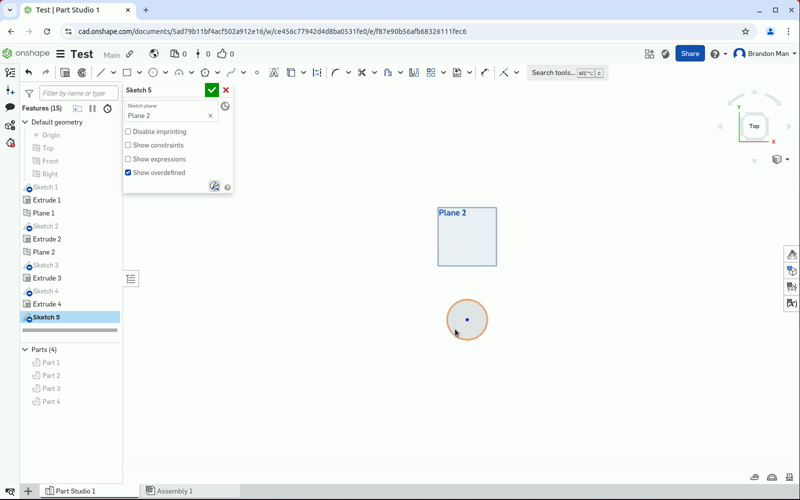
scroll(6)
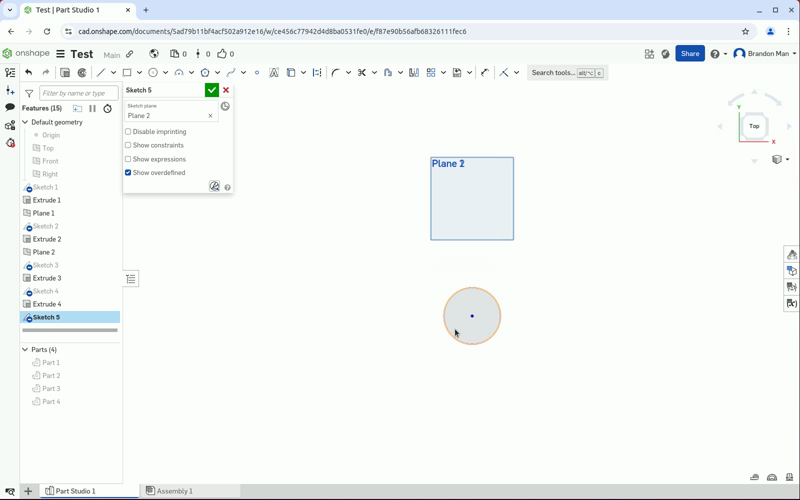
scroll(6)
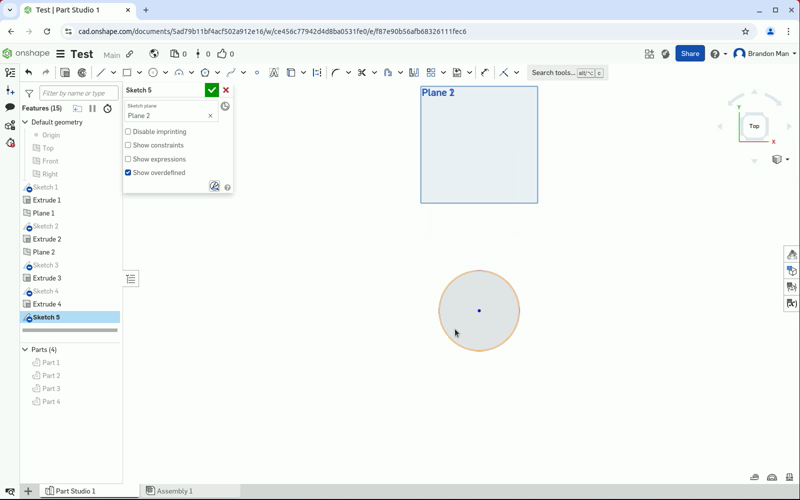
scroll(6)
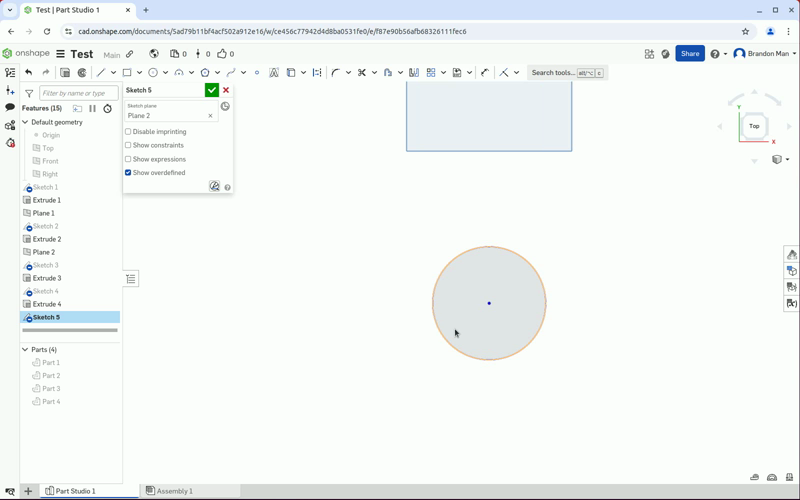
scroll(6)
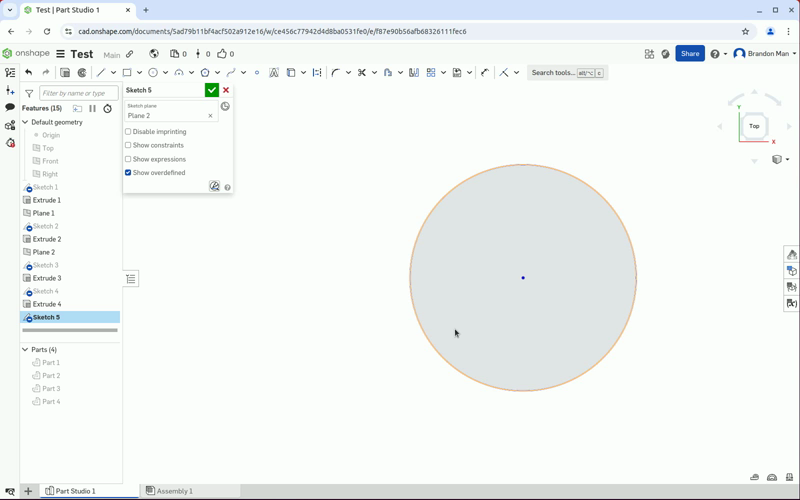
click(455, 328)
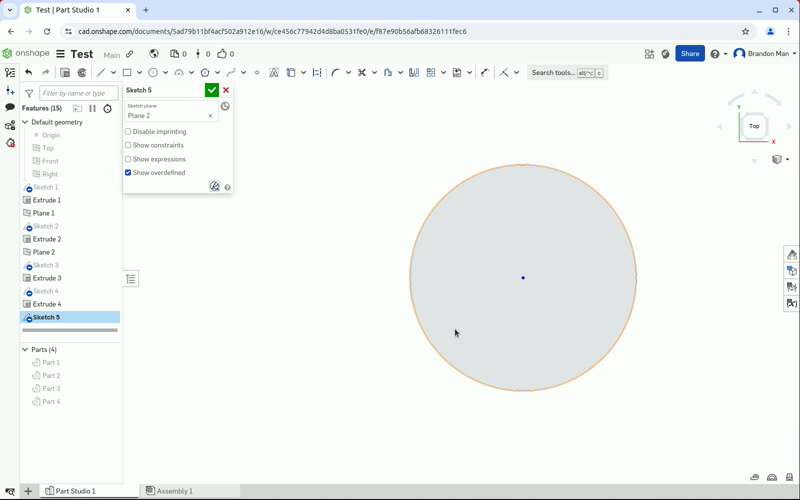
scroll(-6)
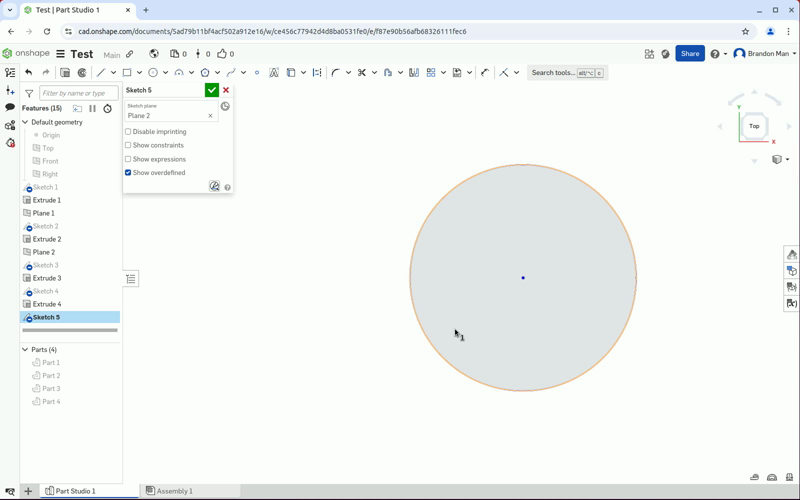
scroll(-6)
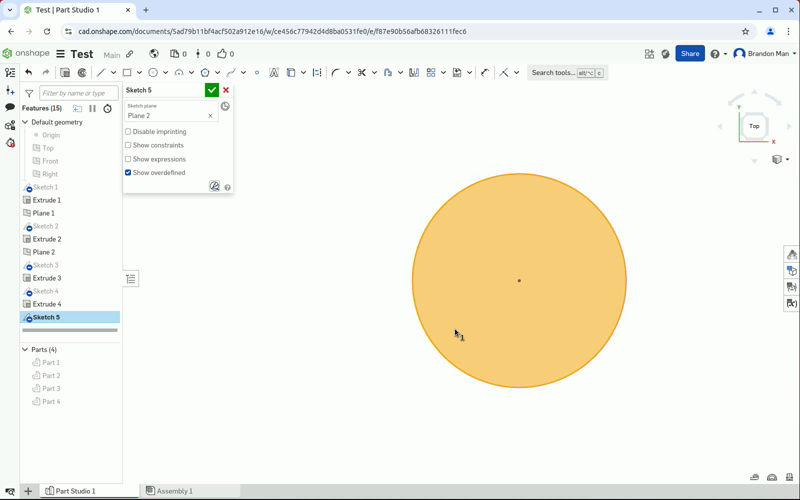
scroll(-6)
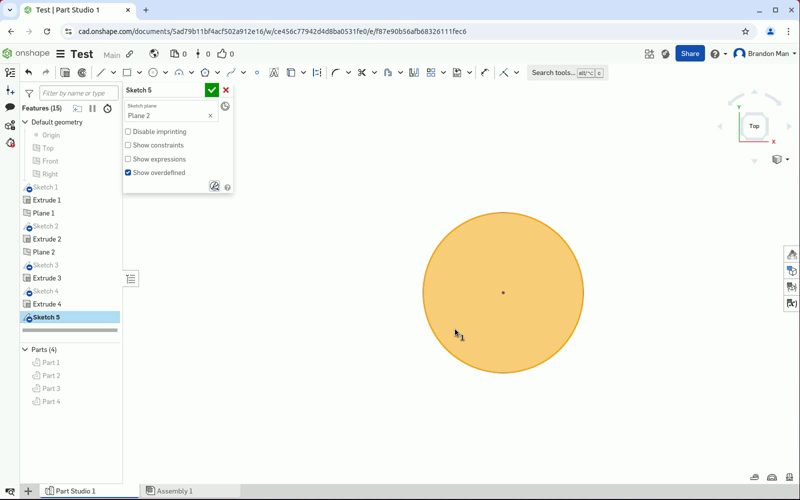
scroll(-6)
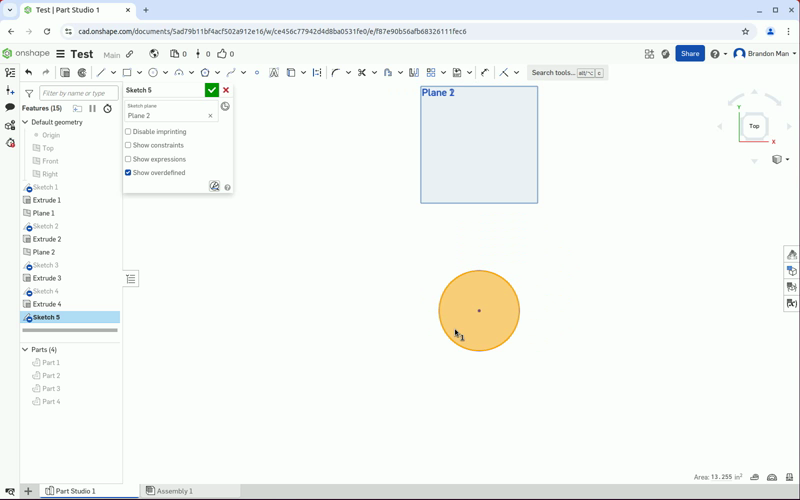
scroll(-6)
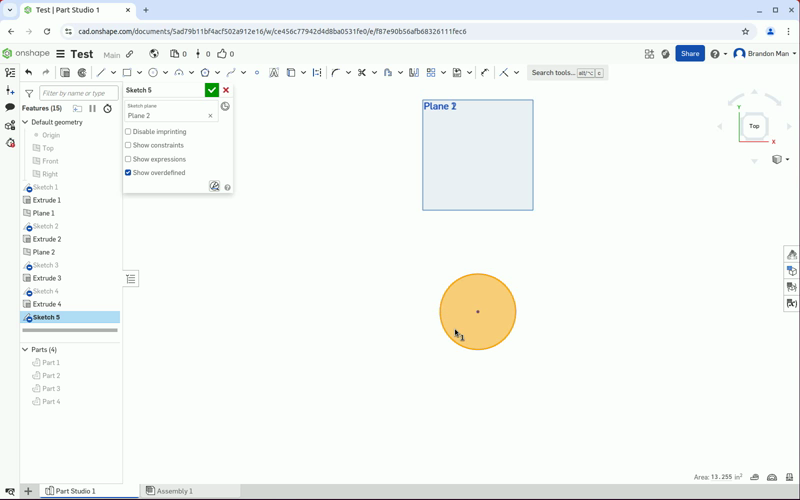
scroll(-6)
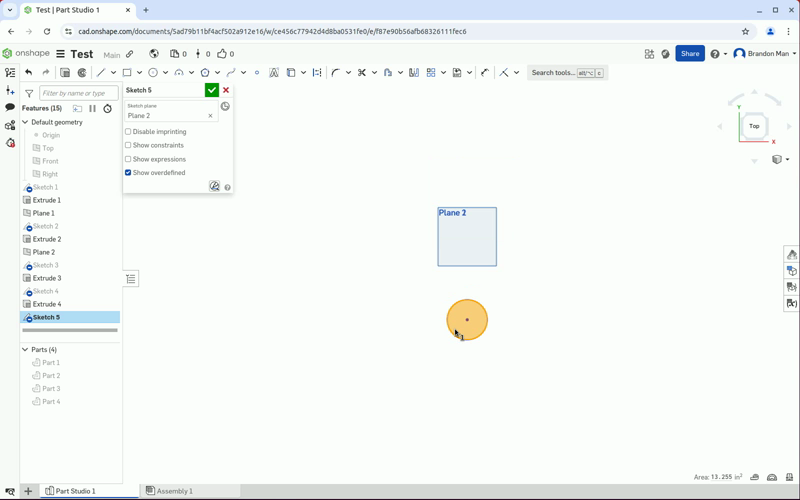
scroll(-6)
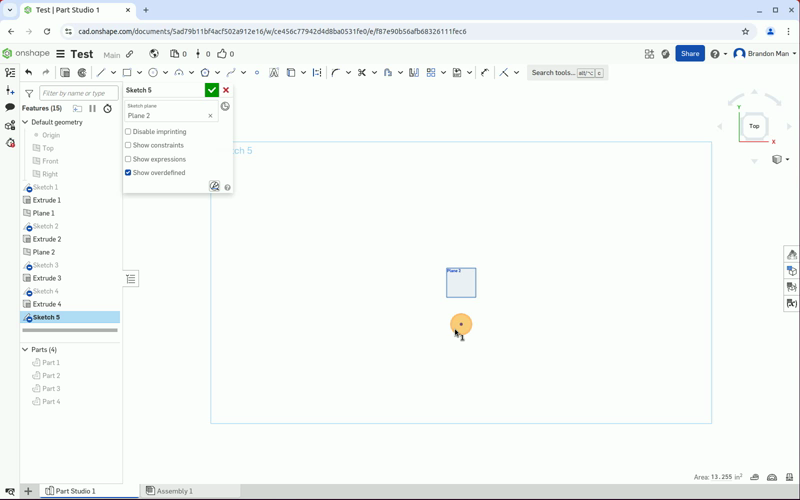
mouse_move(73, 352)
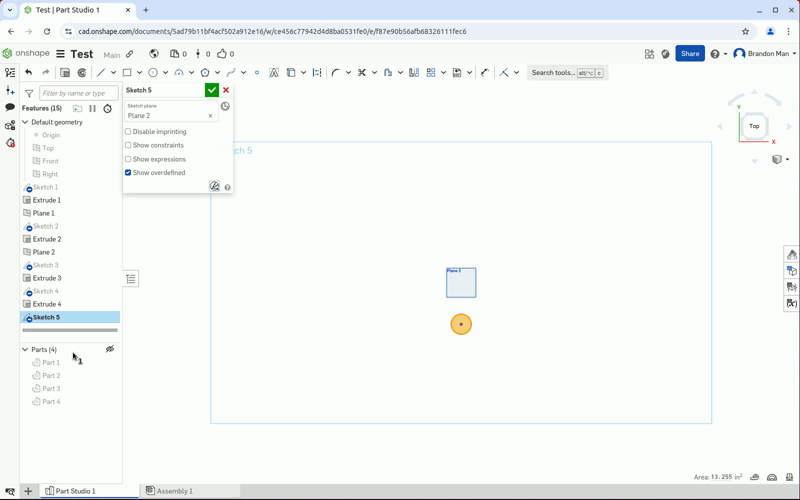
key(shift+y)
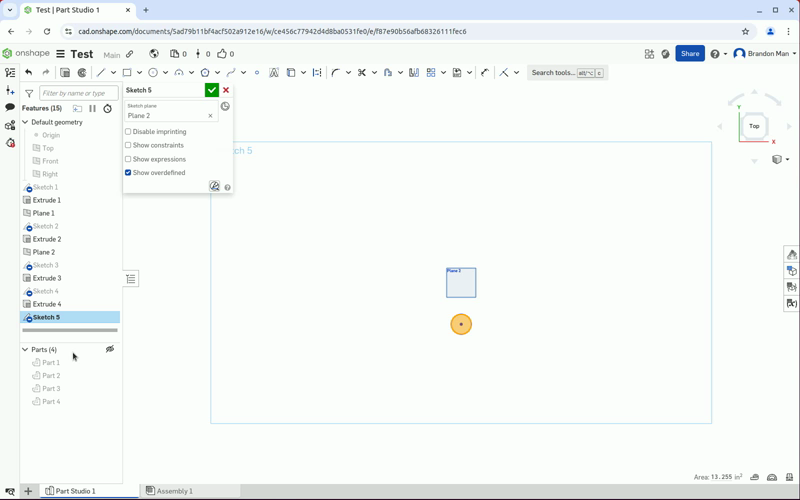
key(shift+e)
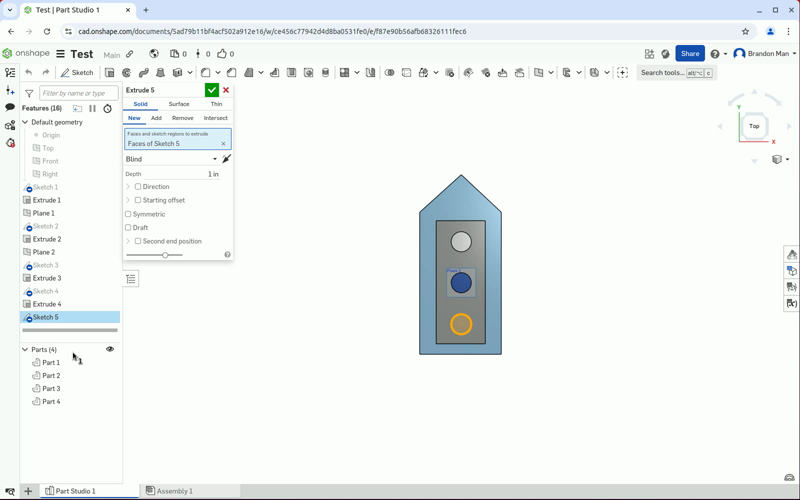
mouse_move(143, 106)
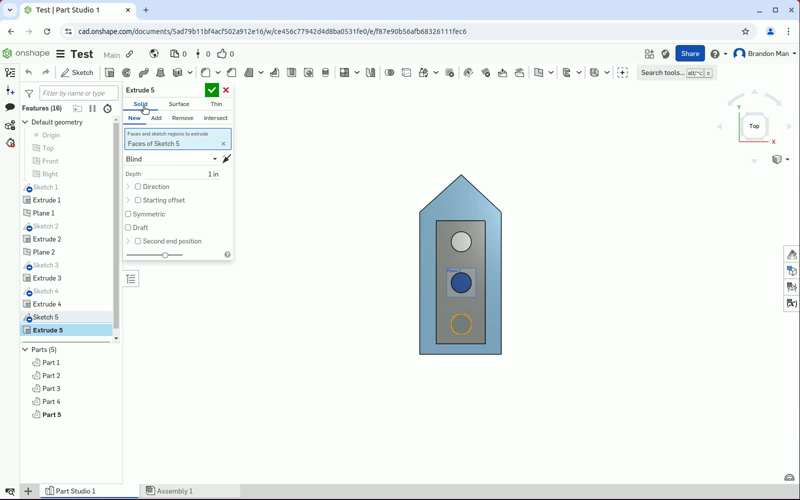
click(143, 106)
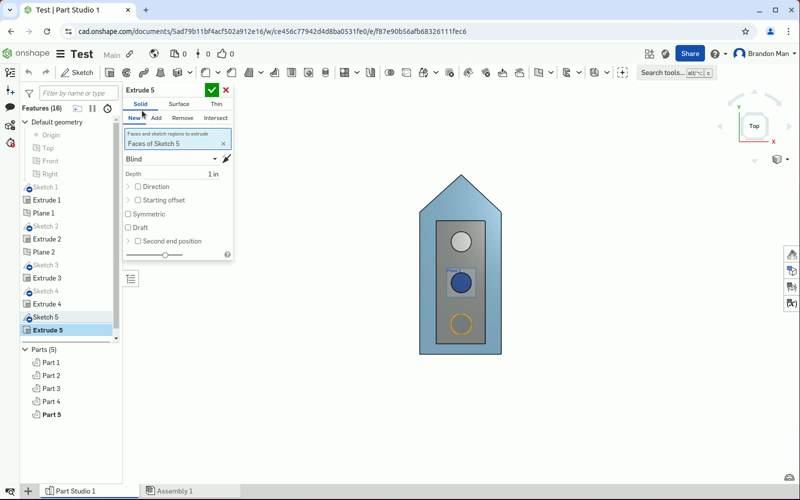
mouse_move(137, 120)
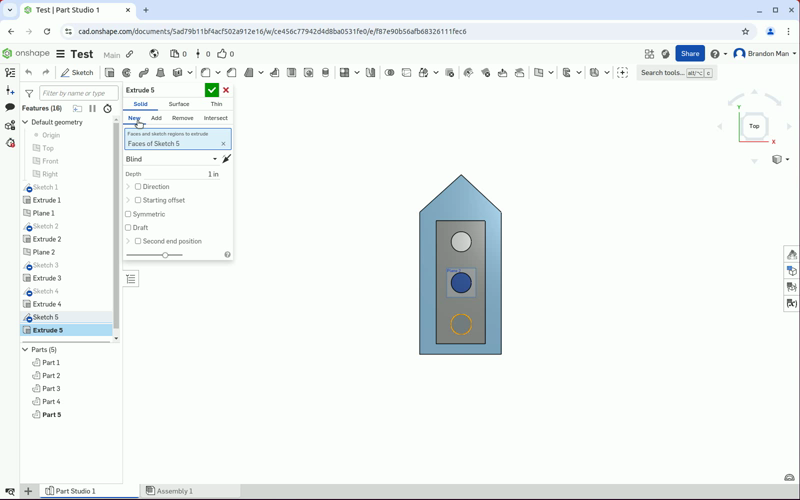
click(137, 120)
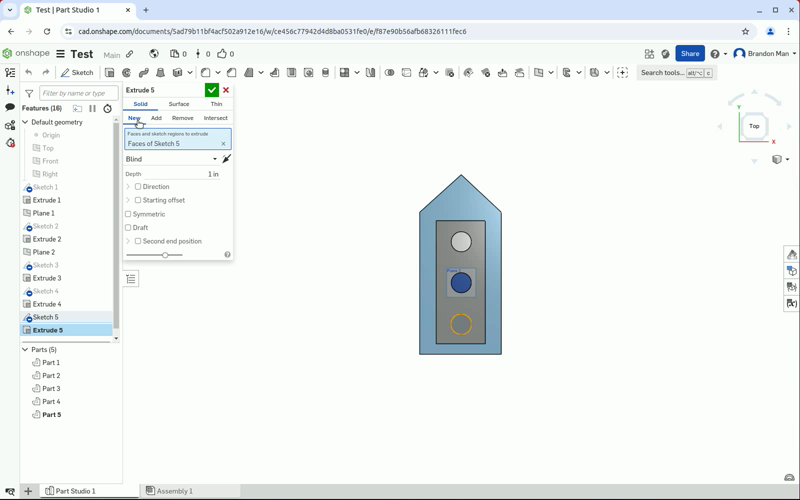
key(tab, 4)
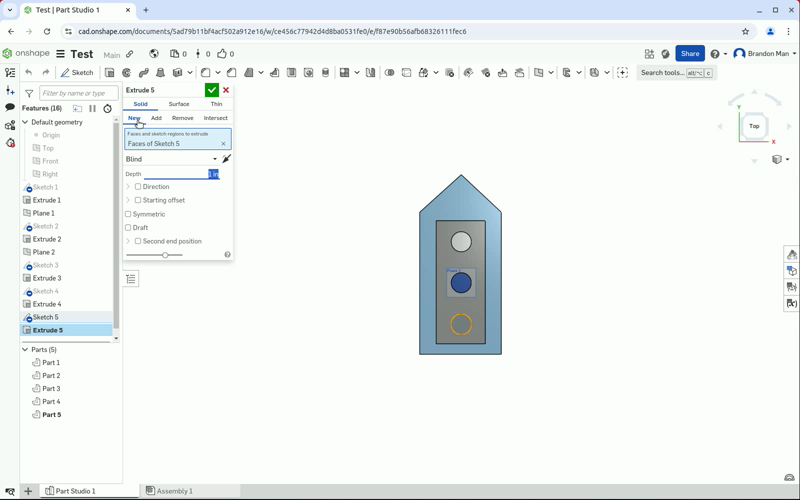
text(8.425)
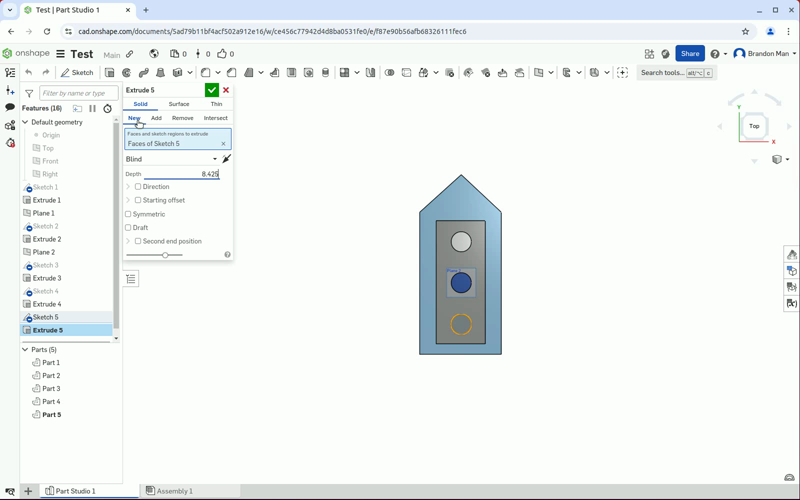
key(enter)
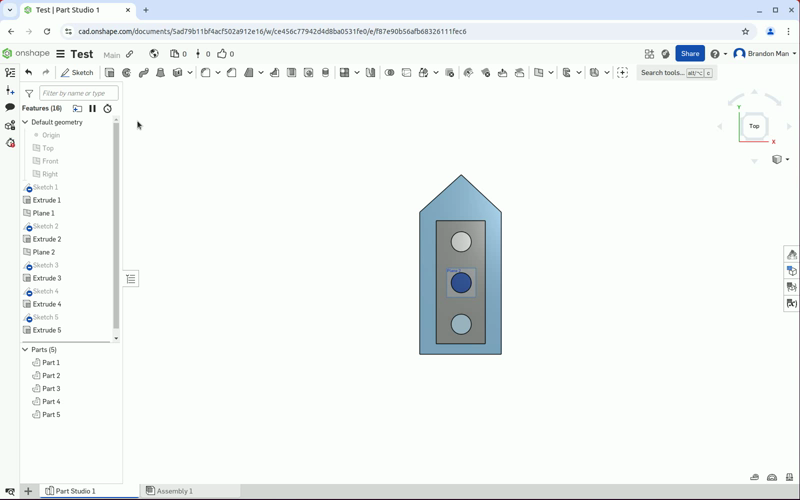
key(shift+h)
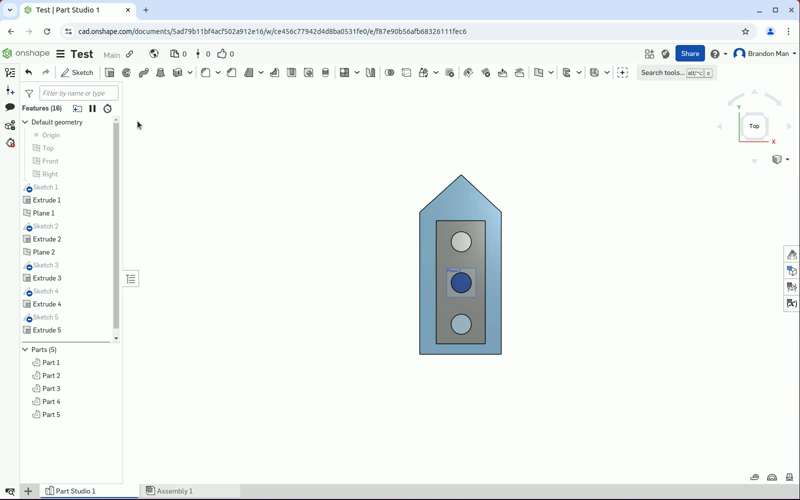
key(shift+h)
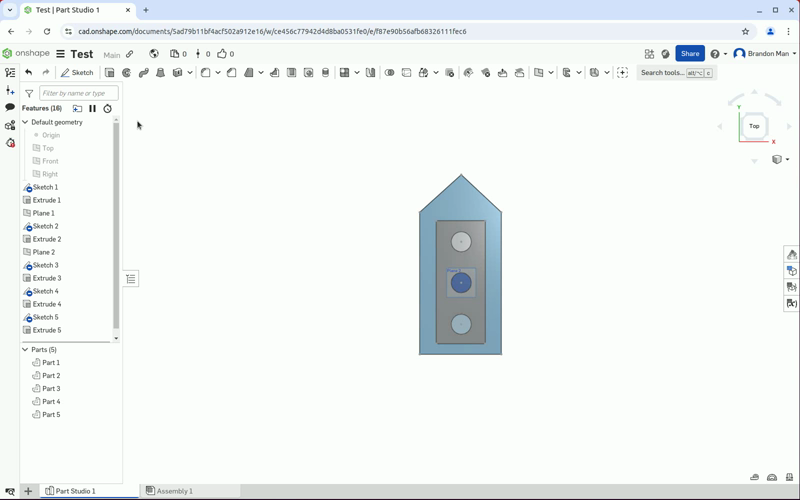
key(shift+7)
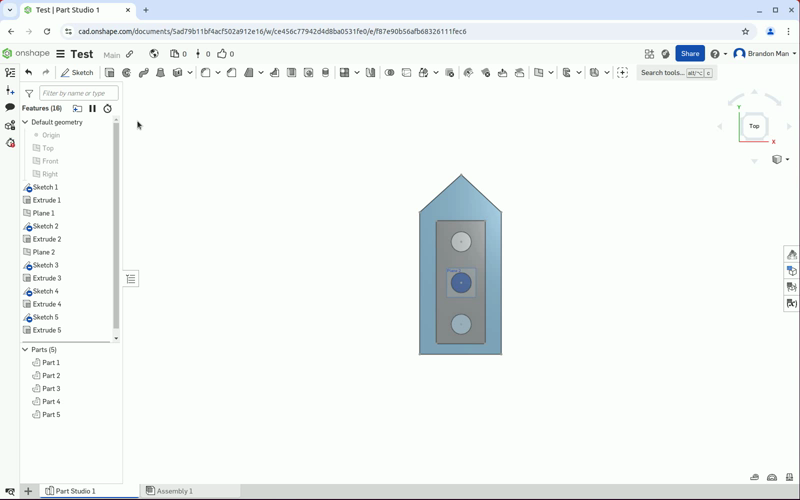
key(up, 3)
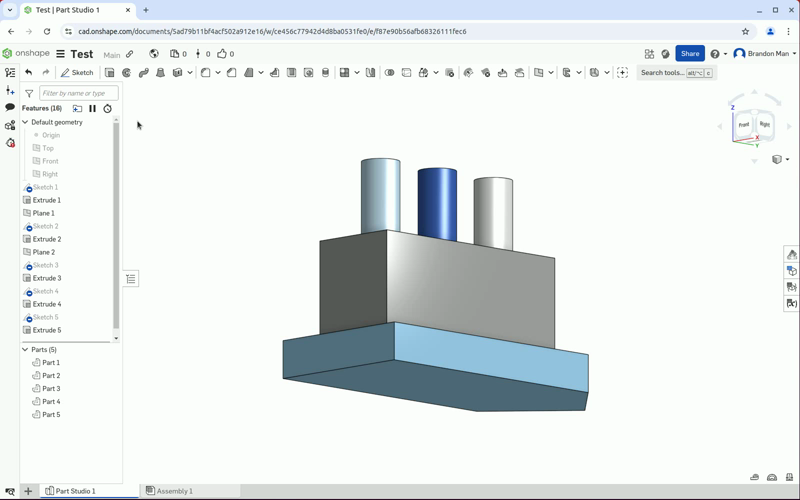
key(left, 3)
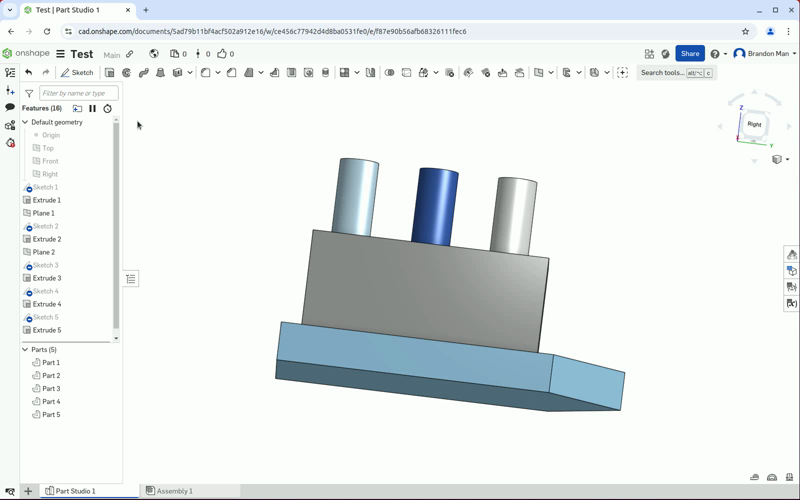
key(right, 3)
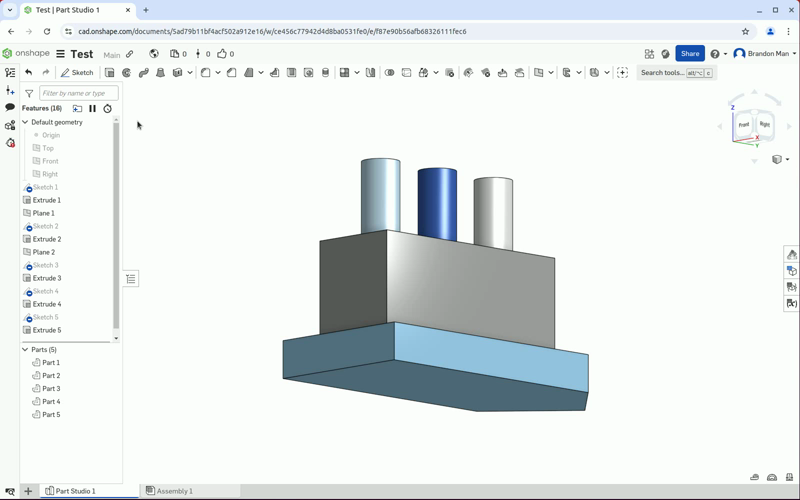
key(down, 3)
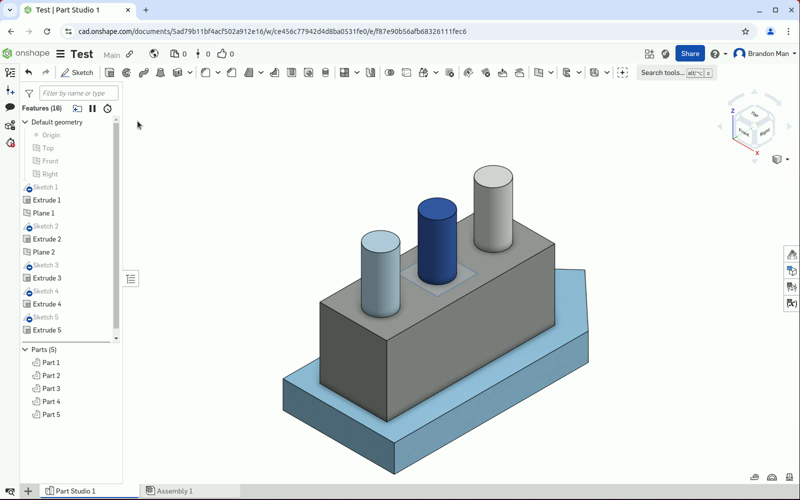
mouse_move(69, 189)
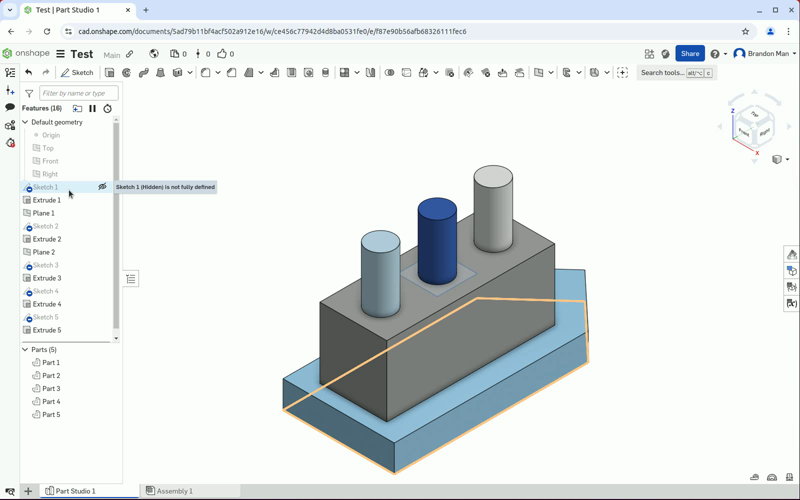
click(69, 189)